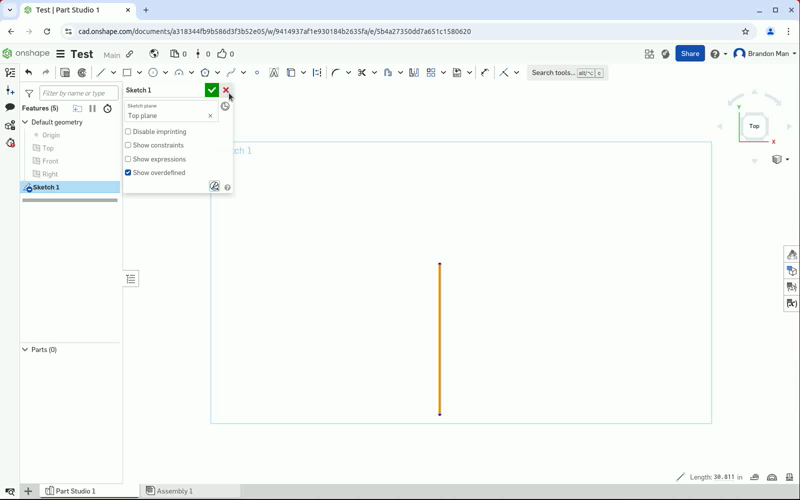
key(shift+h)
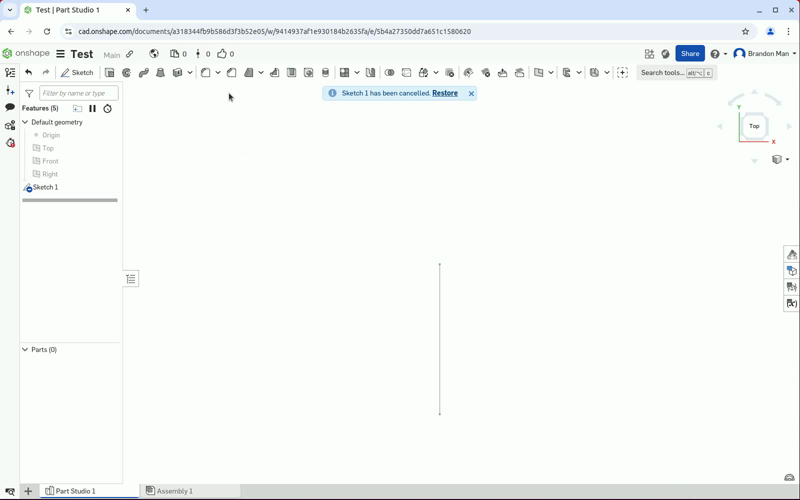
key(shift+s)
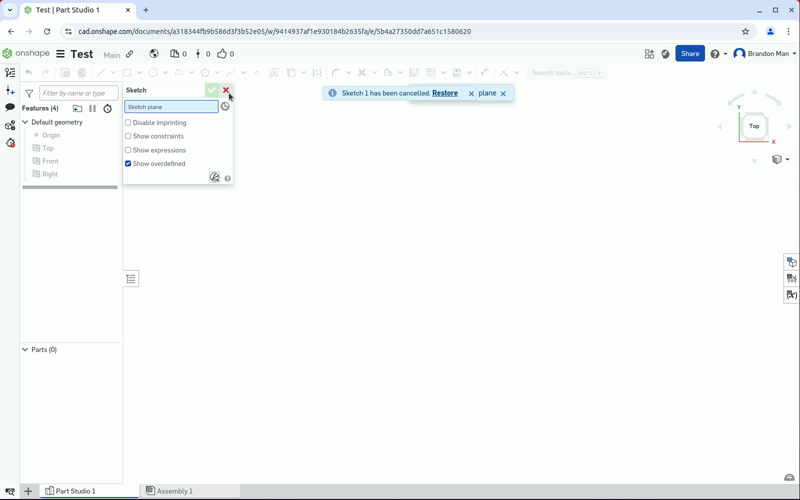
mouse_move(73, 150)
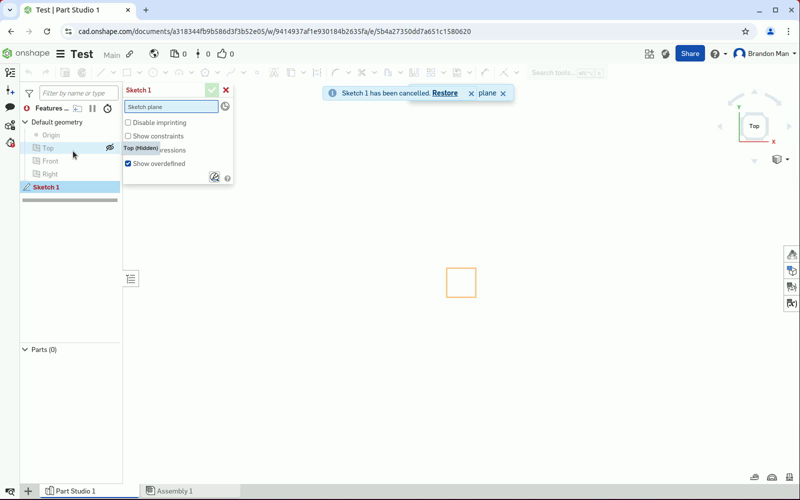
click(73, 150)
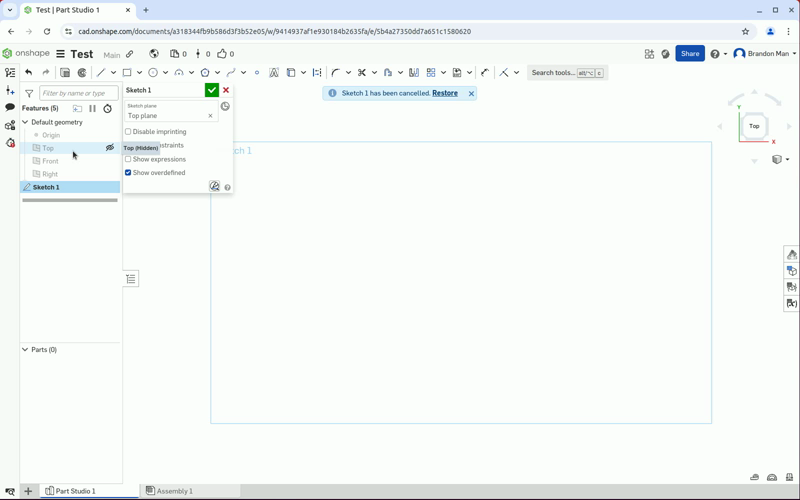
mouse_move(73, 352)
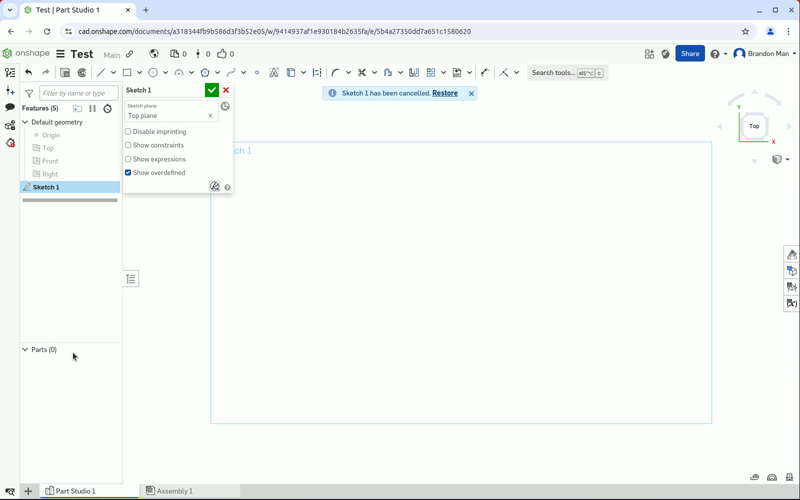
key(y)
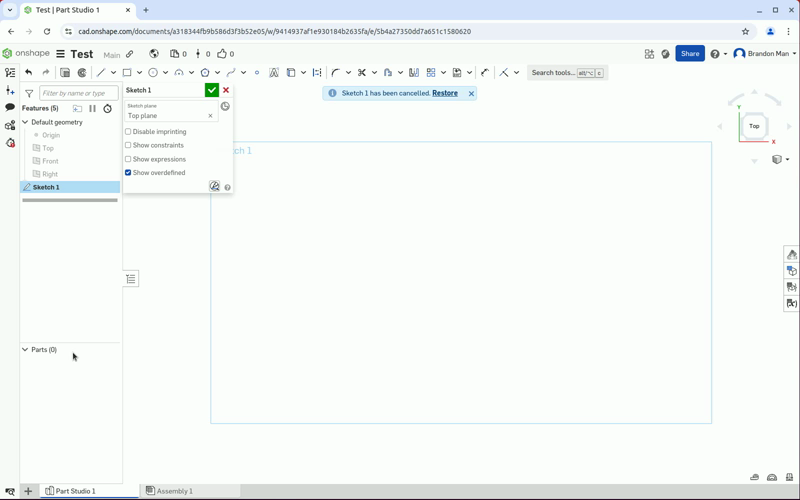
key(a)
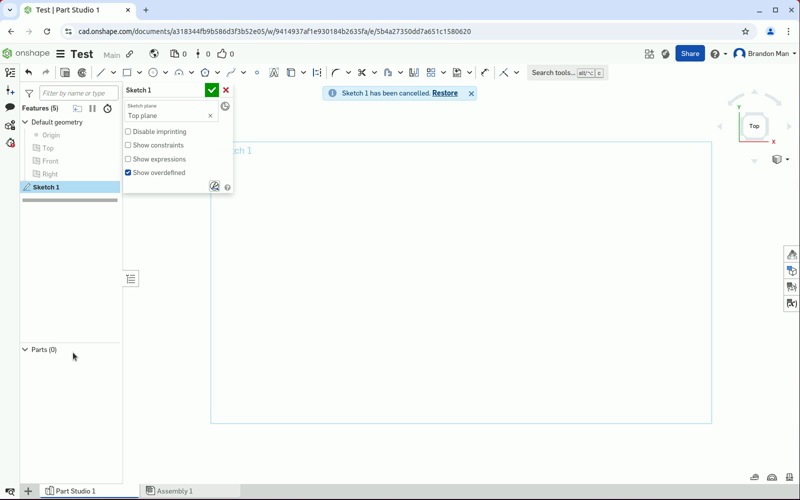
key_down(shift)
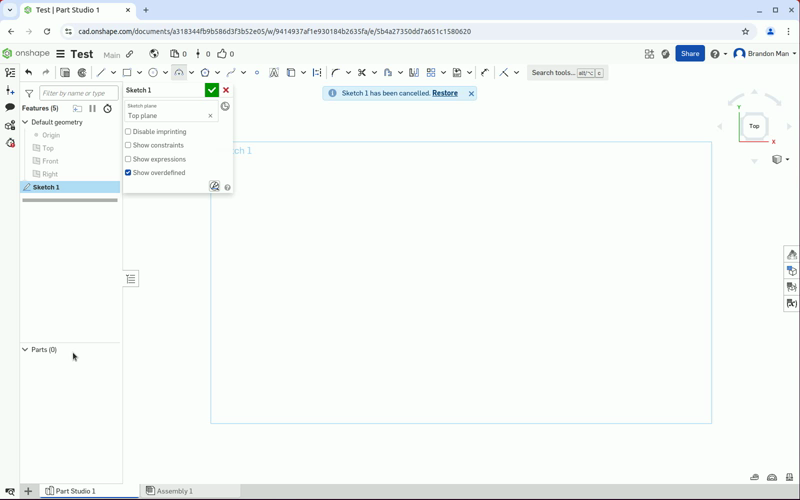
mouse_move(456, 274)
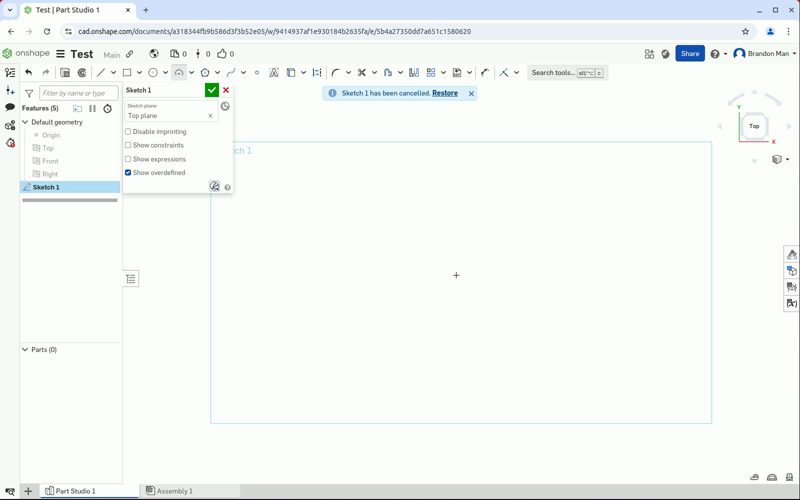
click(456, 274)
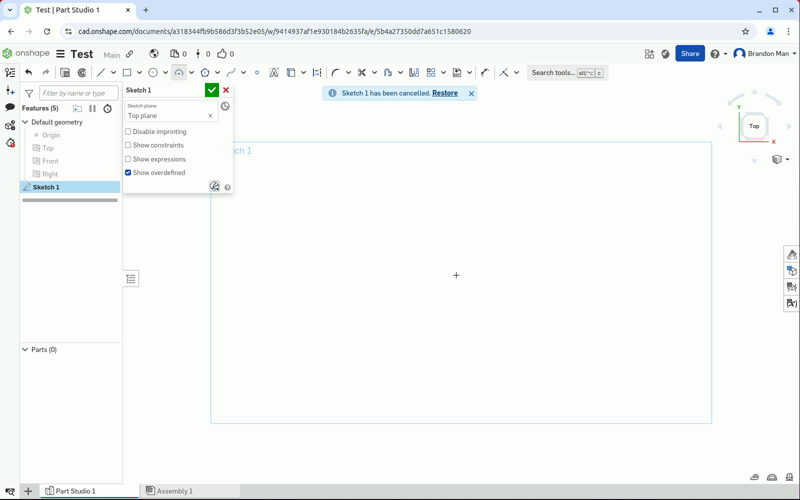
key_up(shift)
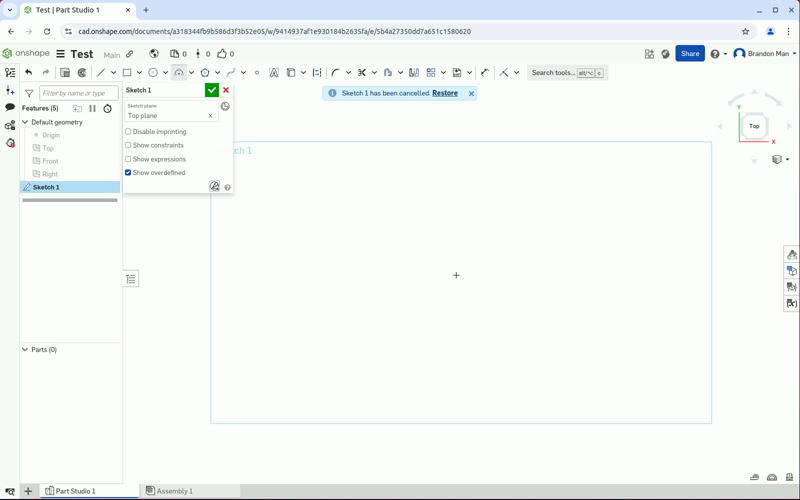
key_down(shift)
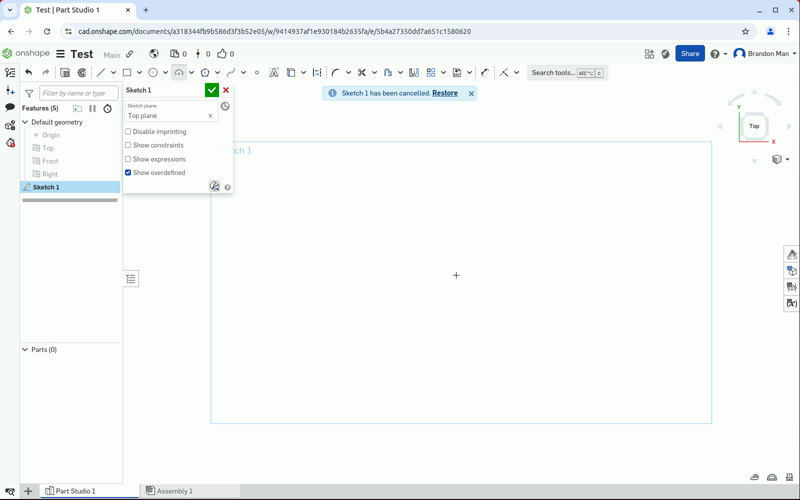
mouse_move(465, 274)
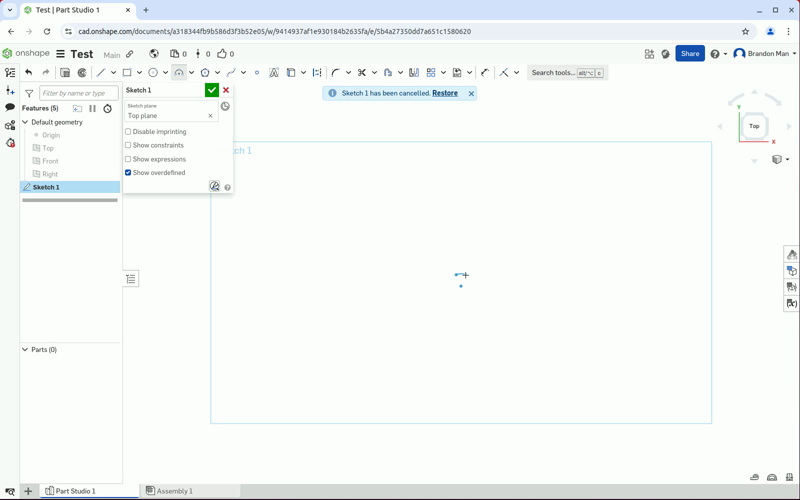
click(465, 274)
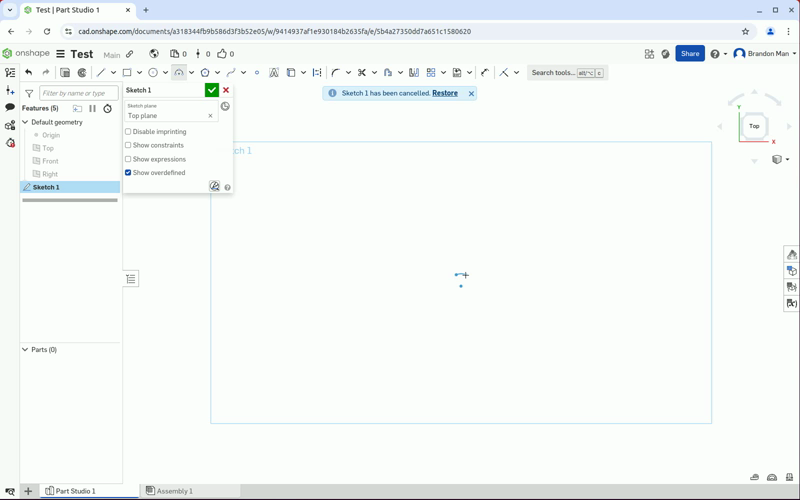
mouse_move(461, 293)
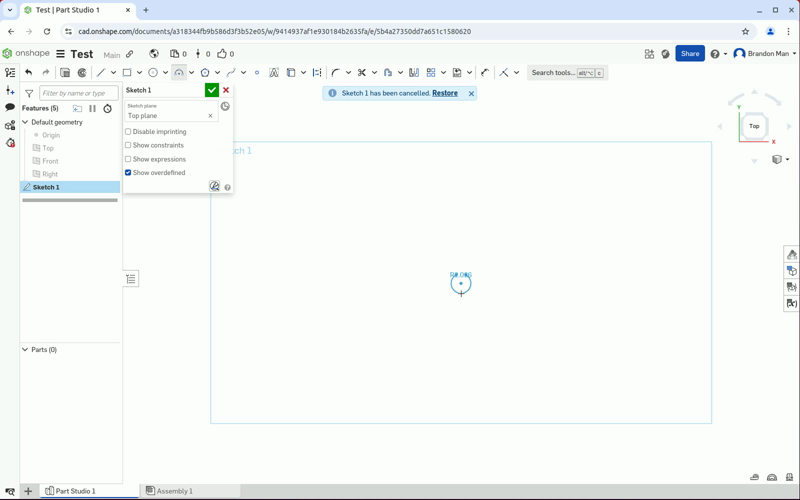
click(461, 293)
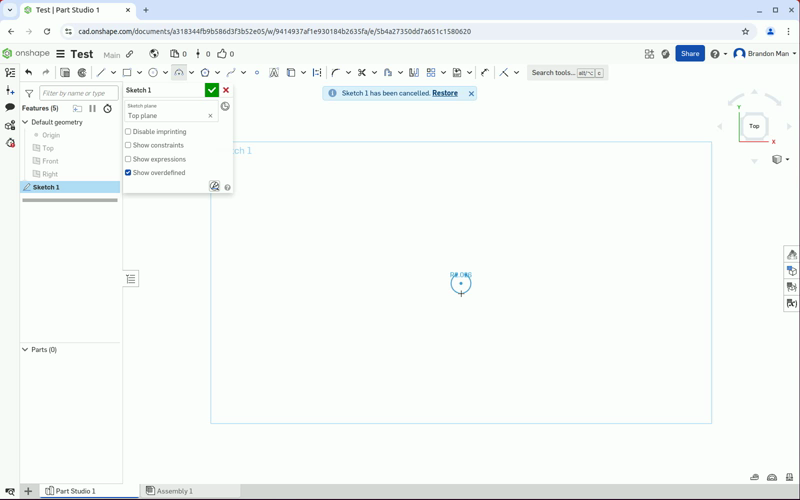
key_up(shift)
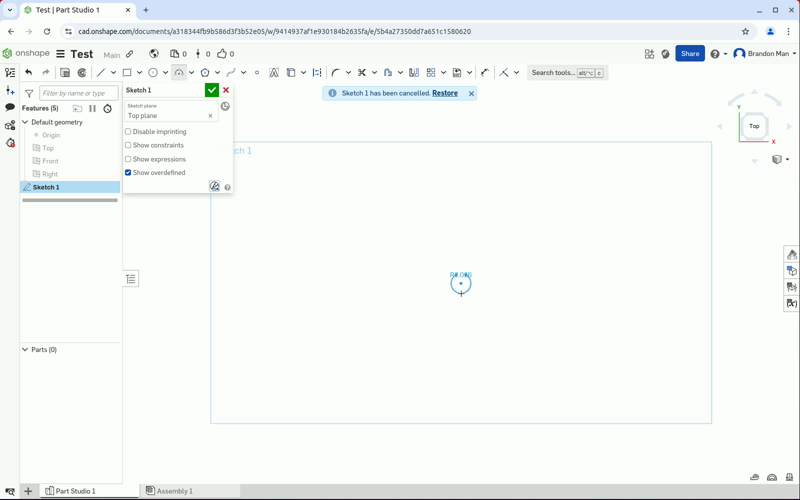
key(esc)
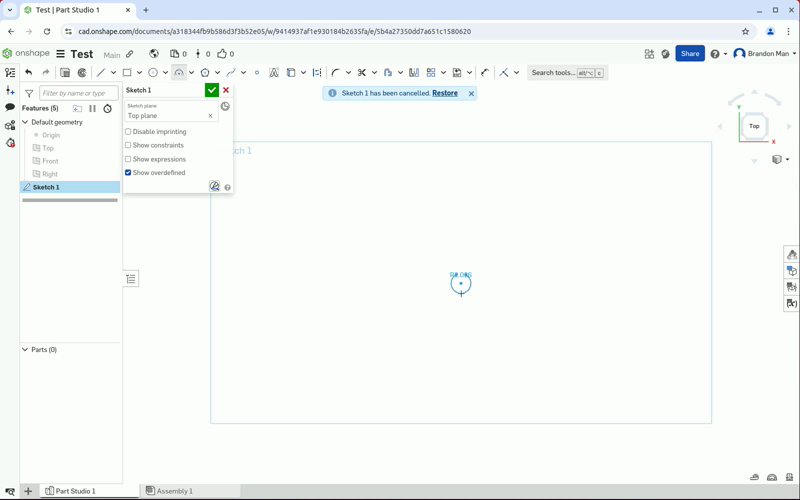
key(l)
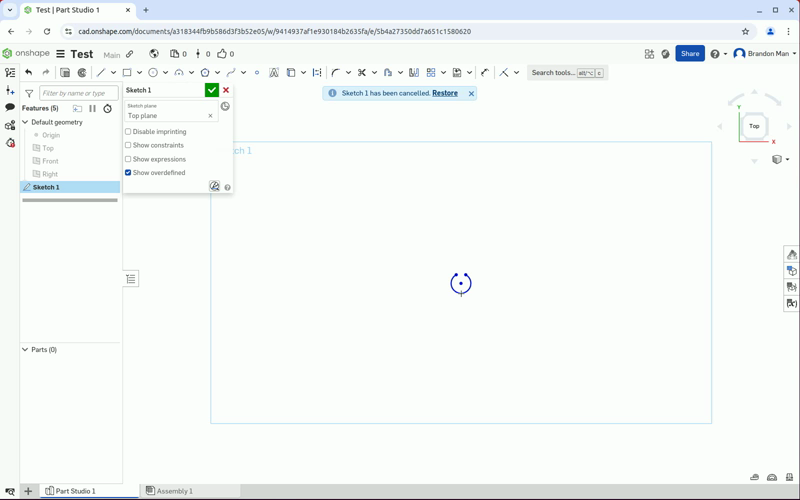
mouse_move(465, 274)
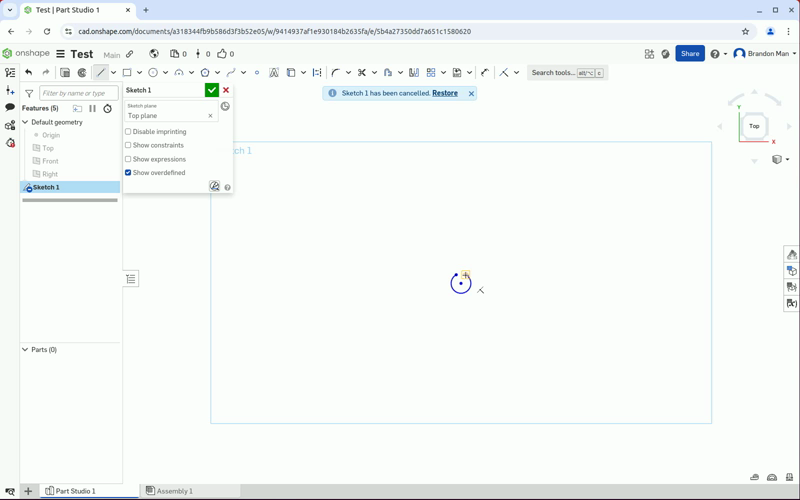
click(465, 274)
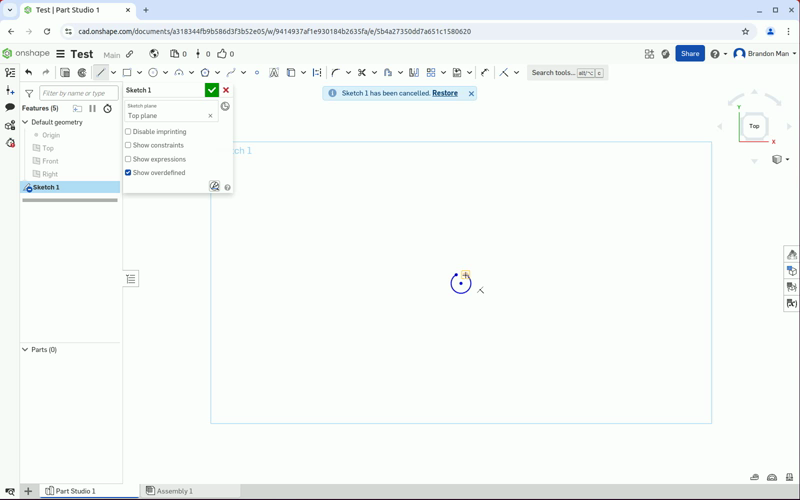
key_down(shift)
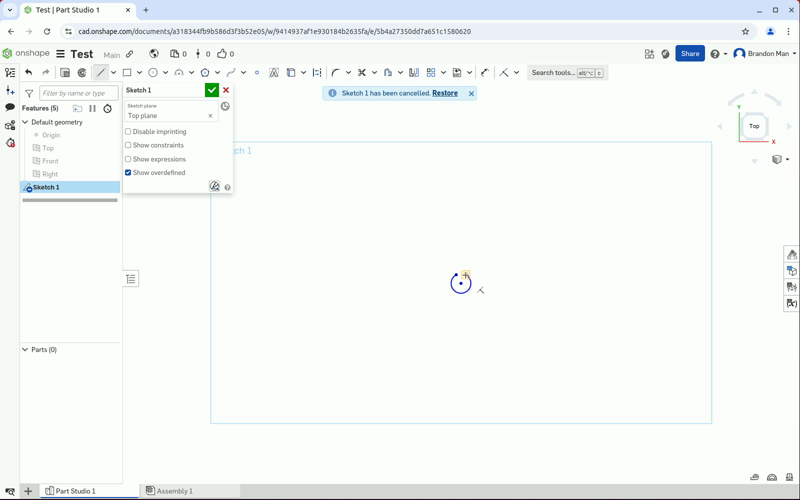
mouse_move(495, 274)
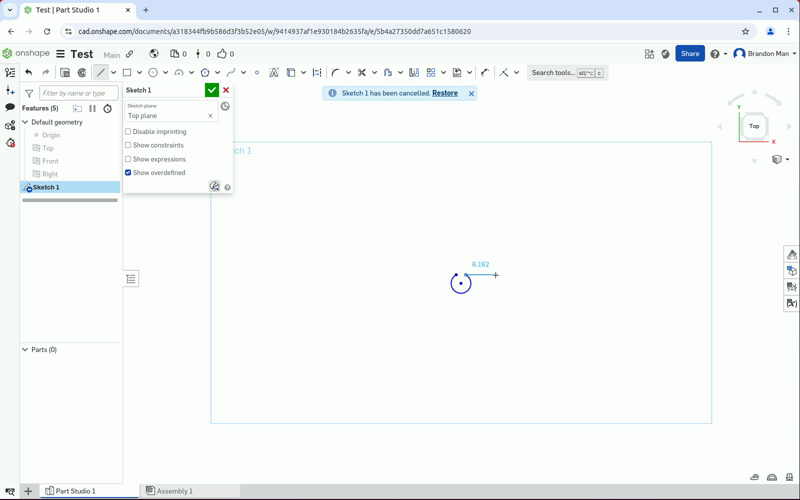
mouse_move(465, 231)
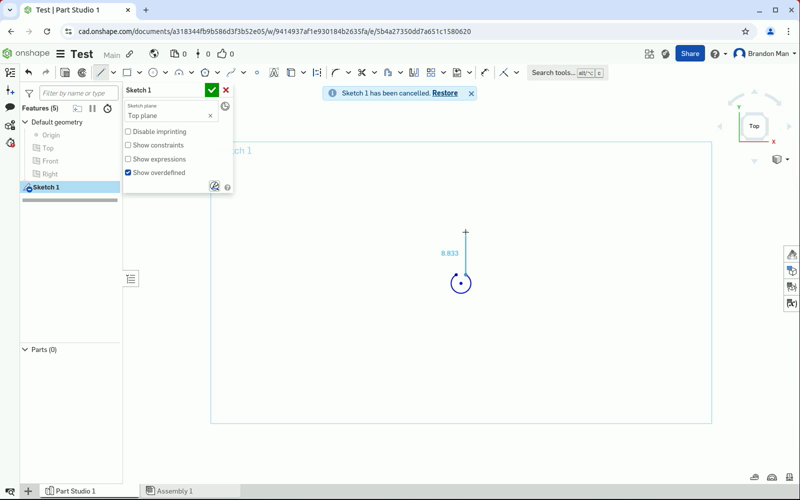
click(465, 231)
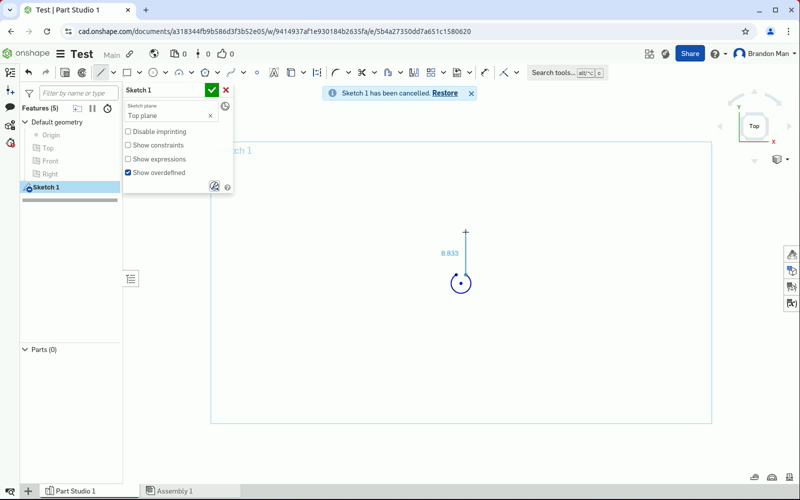
key_up(shift)
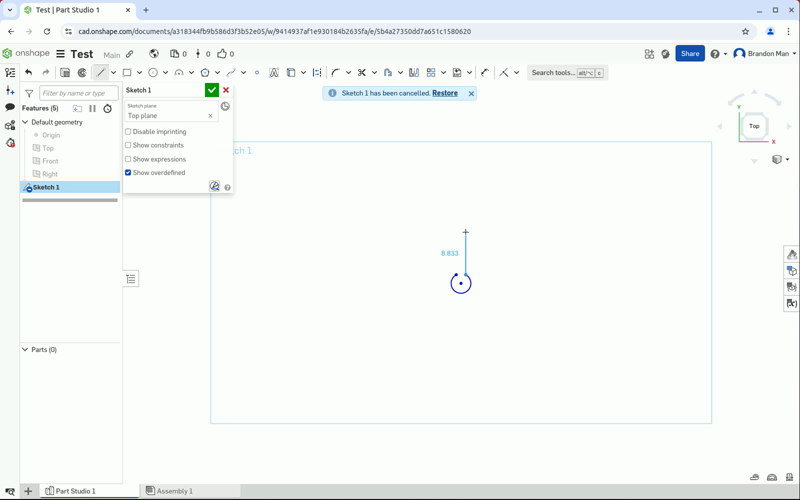
key(esc)
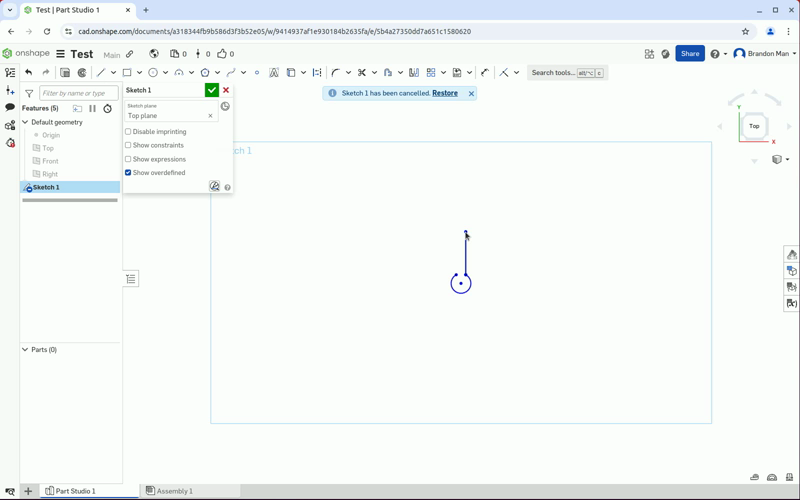
key(a)
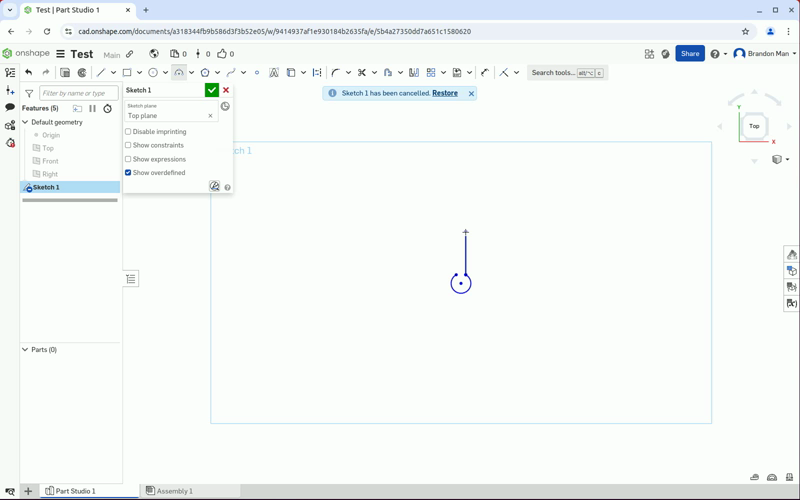
mouse_move(465, 231)
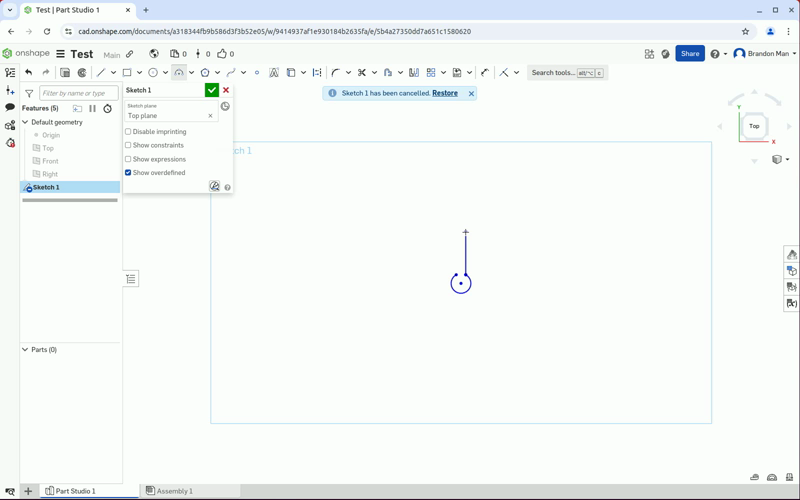
click(465, 231)
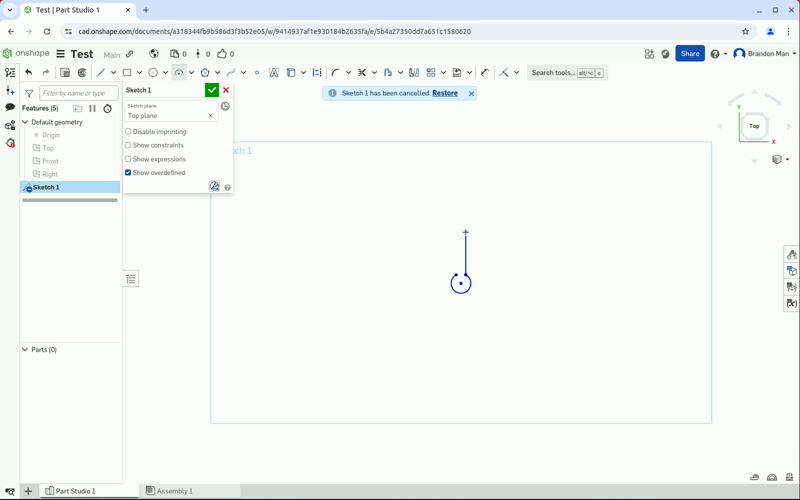
key_down(shift)
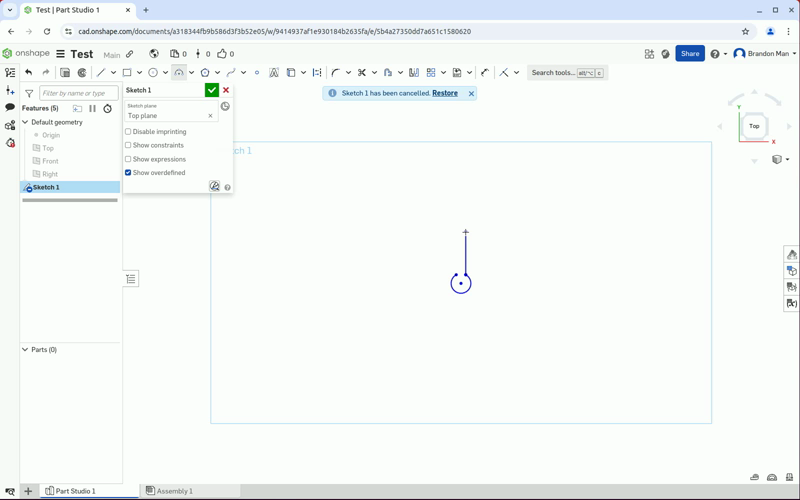
mouse_move(456, 231)
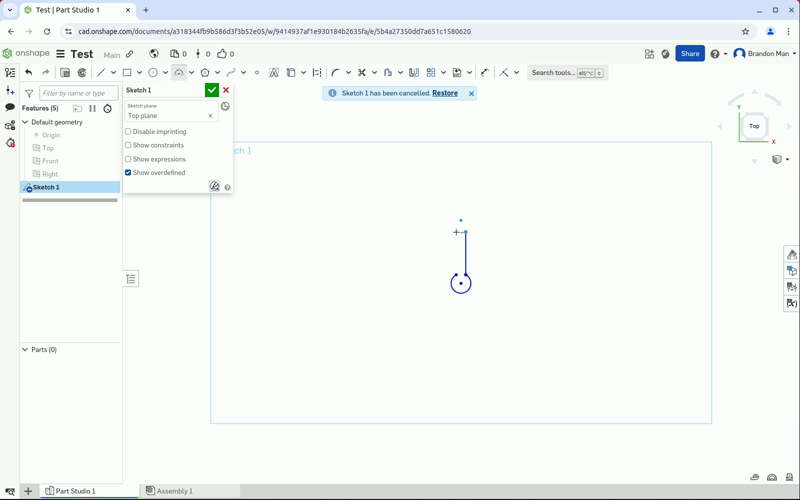
click(456, 231)
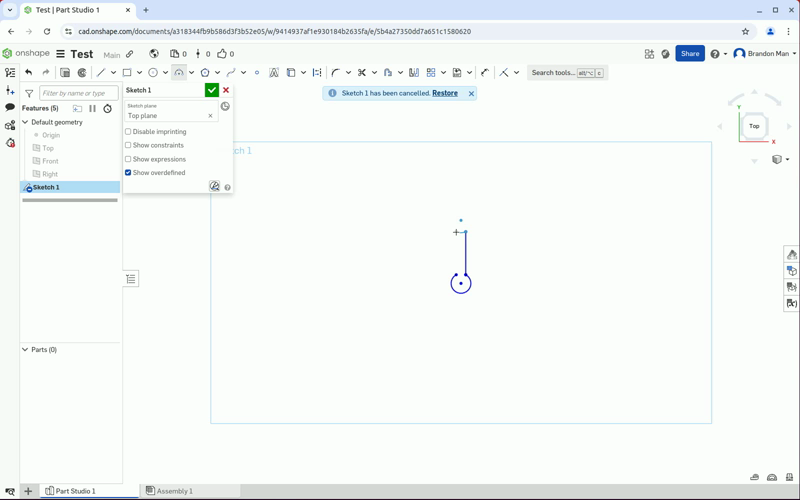
mouse_move(461, 222)
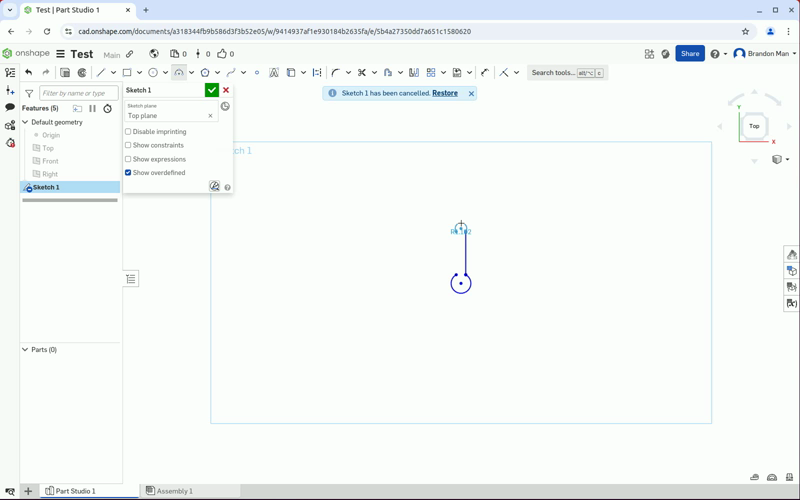
click(461, 222)
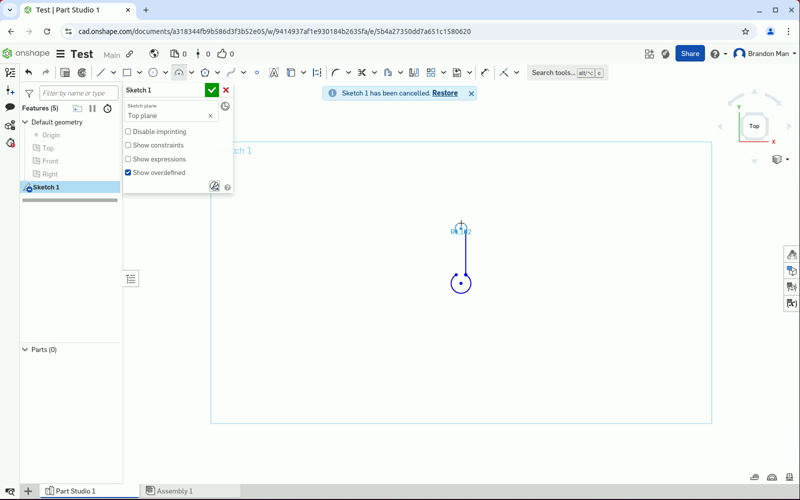
key_up(shift)
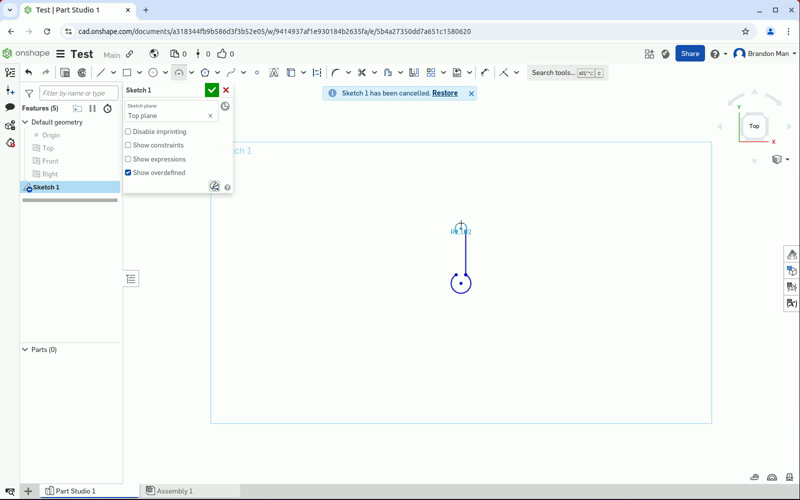
key(esc)
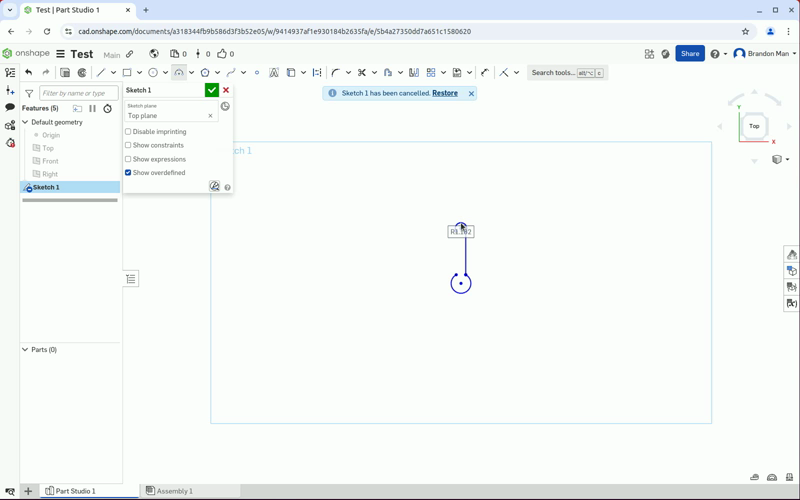
key(l)
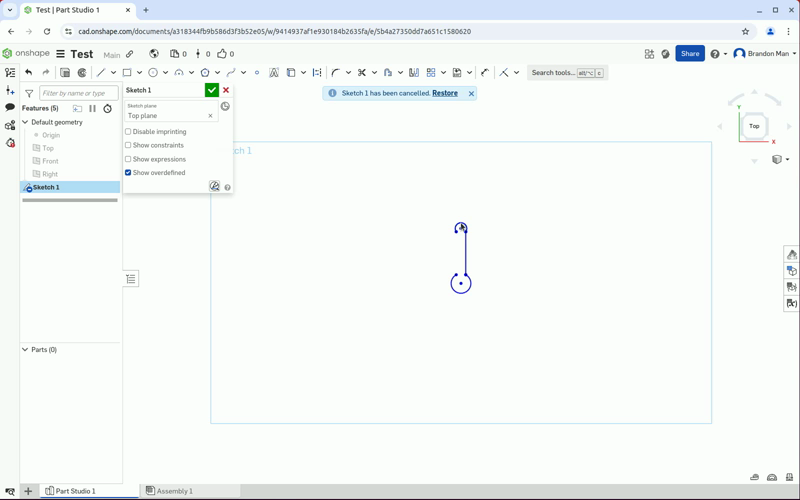
mouse_move(456, 231)
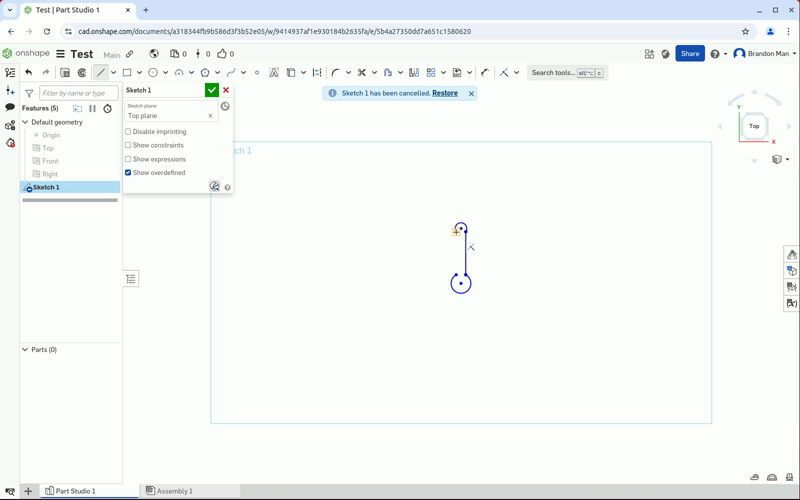
click(456, 231)
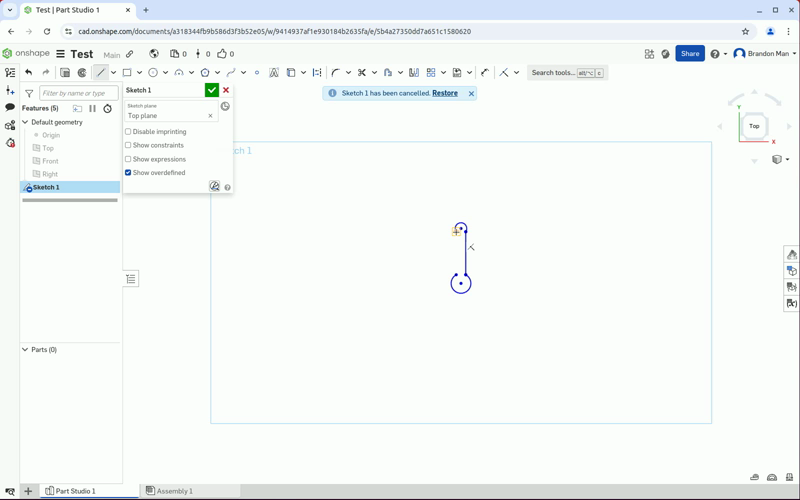
mouse_move(486, 231)
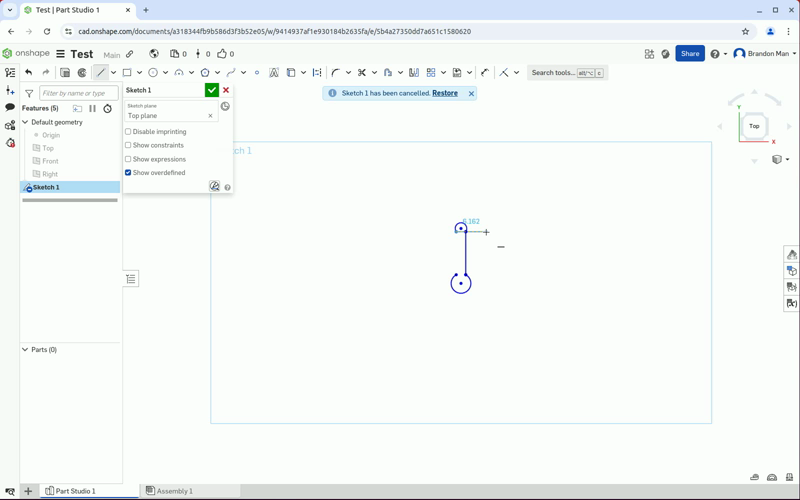
key_down(shift)
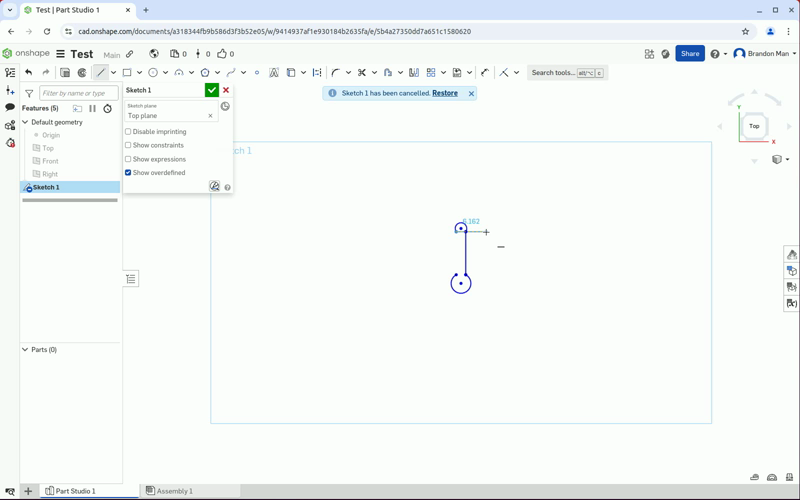
mouse_move(456, 274)
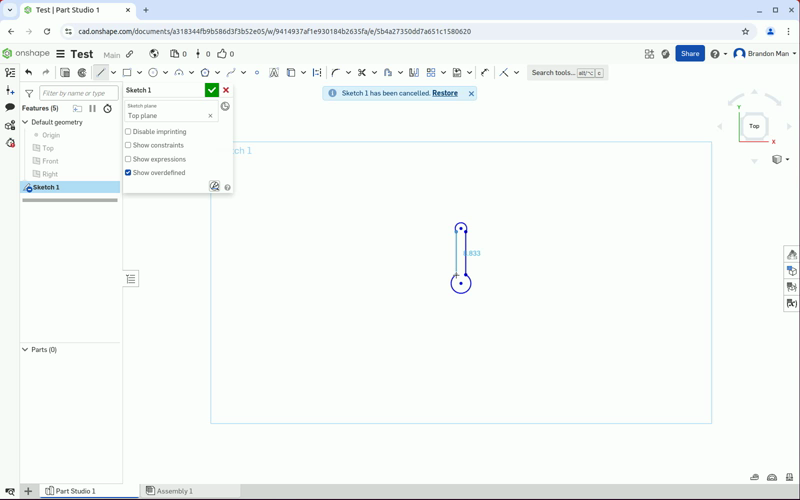
key_up(shift)
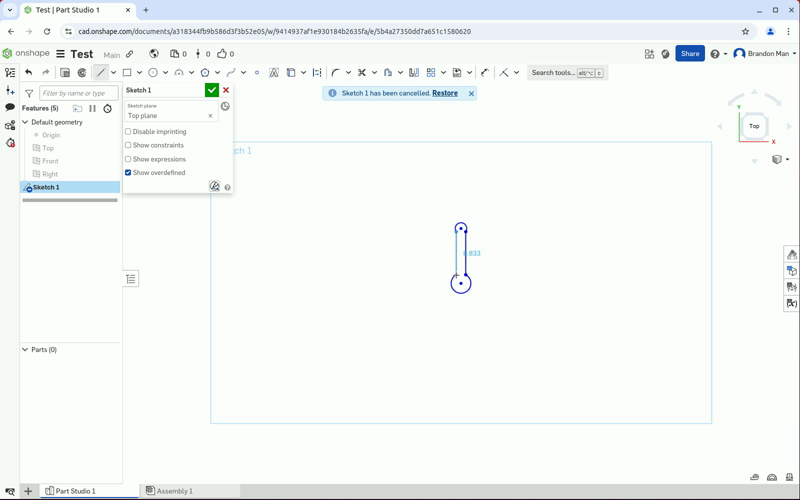
click(456, 274)
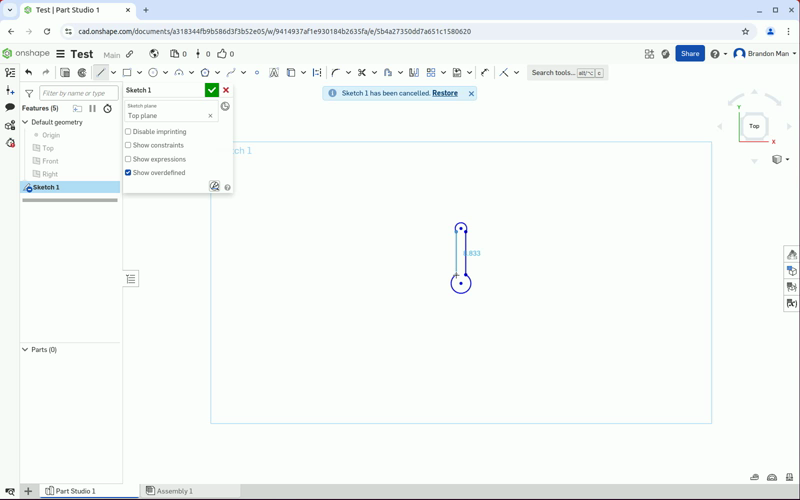
key(esc)
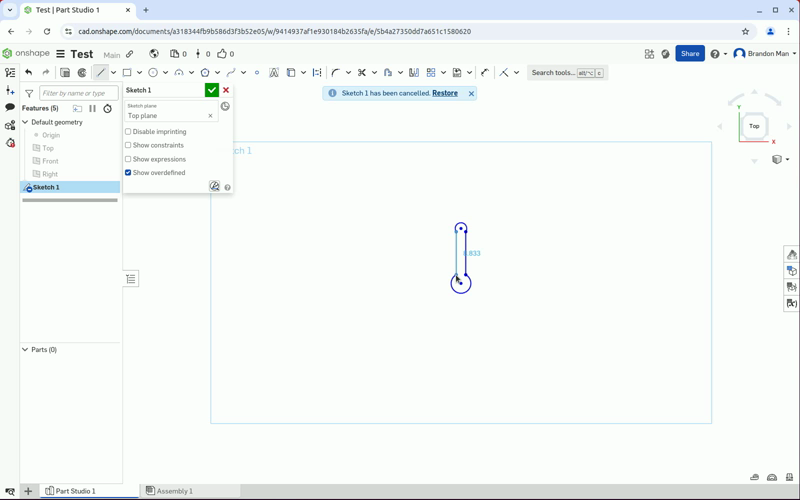
key(c)
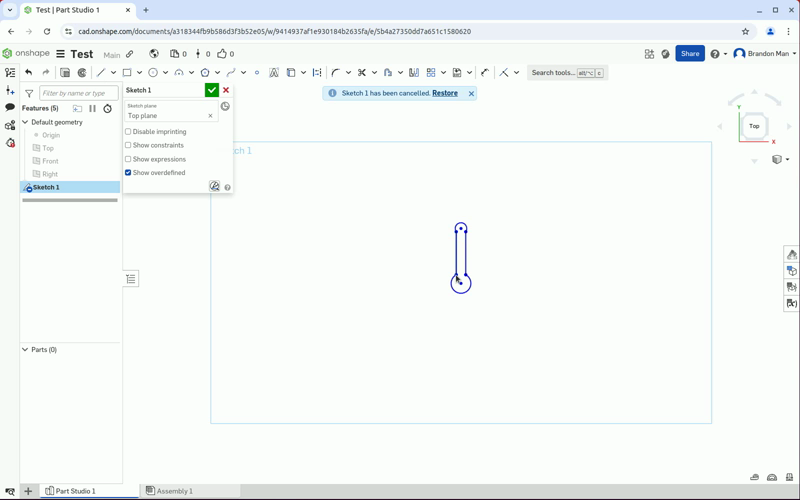
key_down(shift)
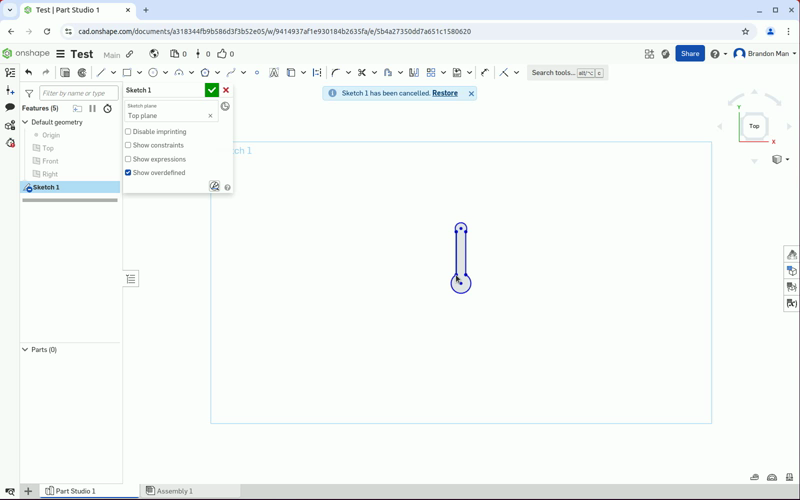
mouse_move(461, 282)
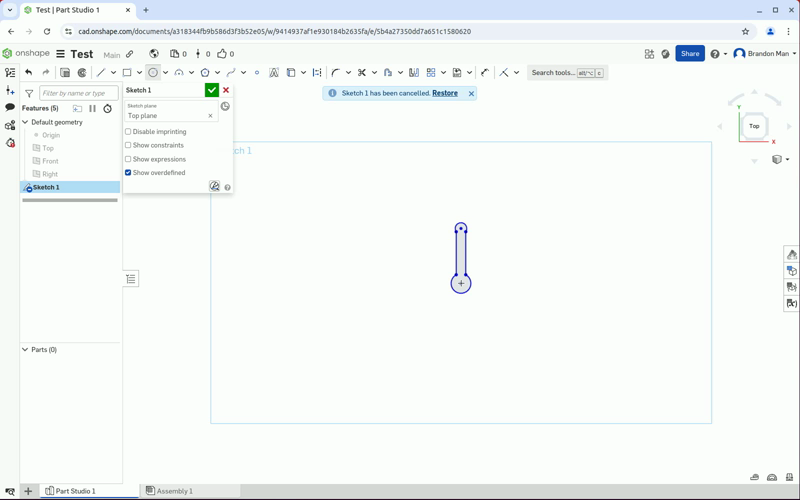
click(461, 282)
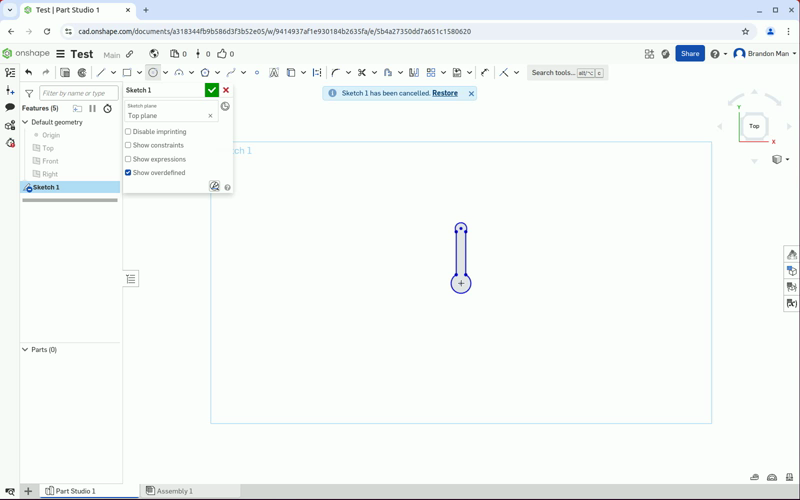
key_up(shift)
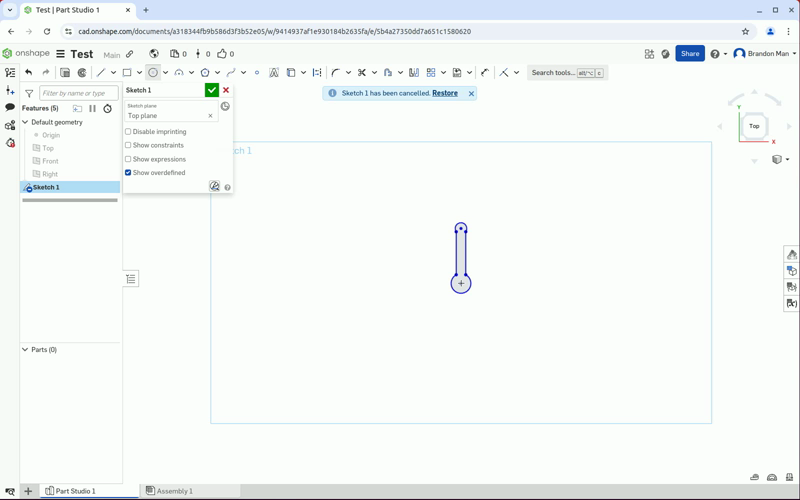
mouse_move(462, 282)
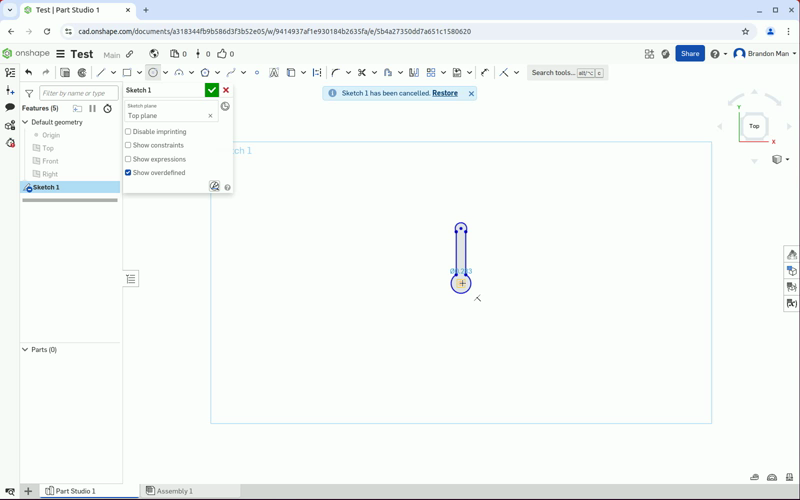
scroll(6)
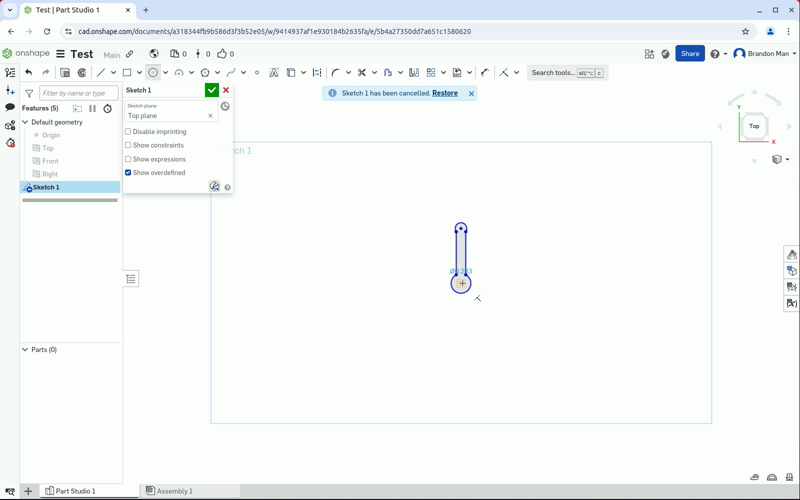
scroll(6)
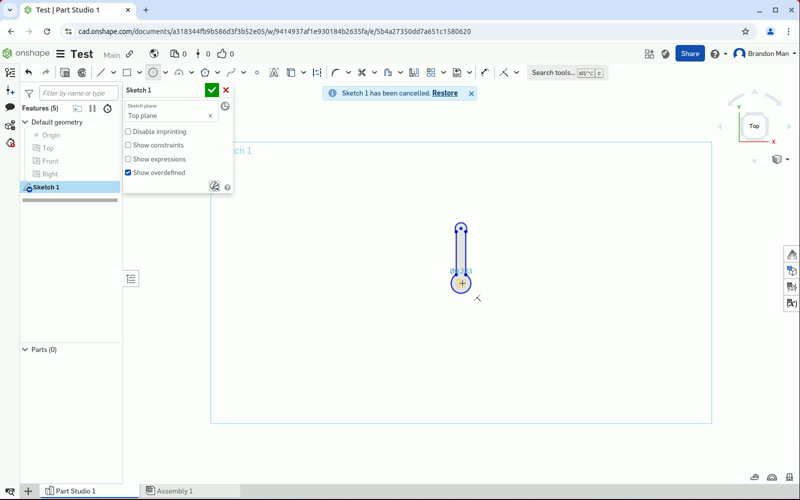
scroll(6)
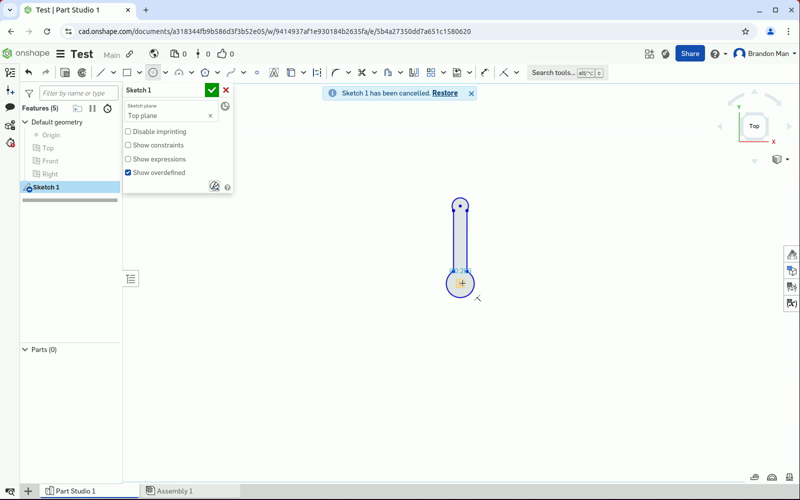
scroll(6)
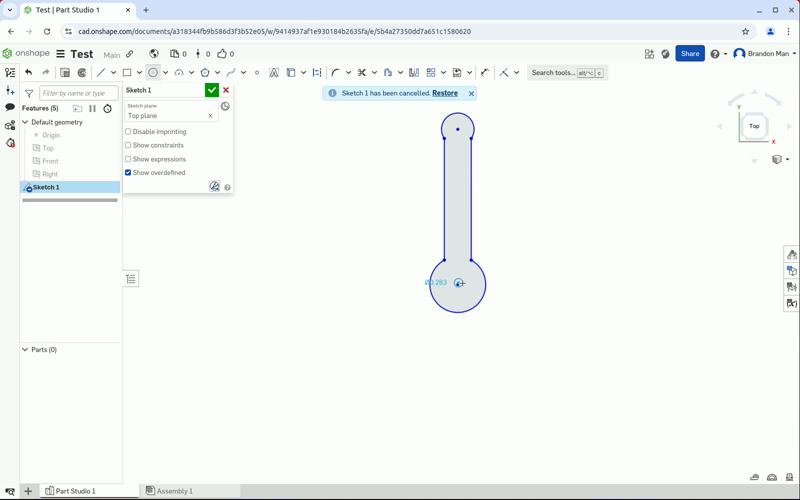
scroll(6)
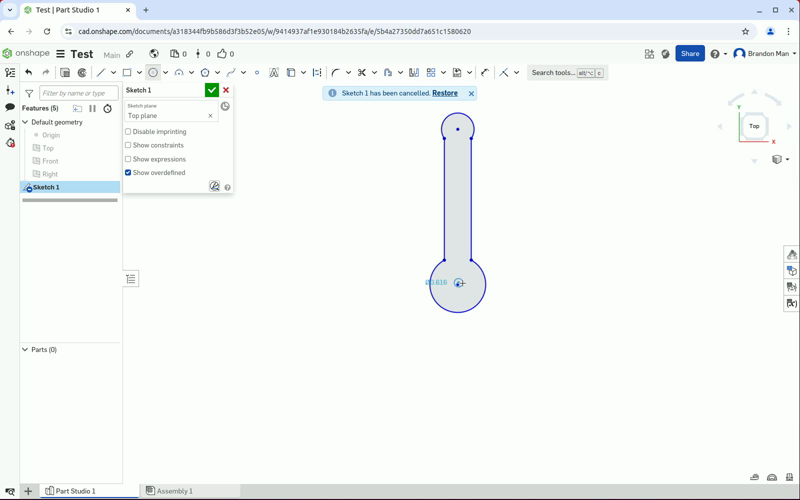
scroll(6)
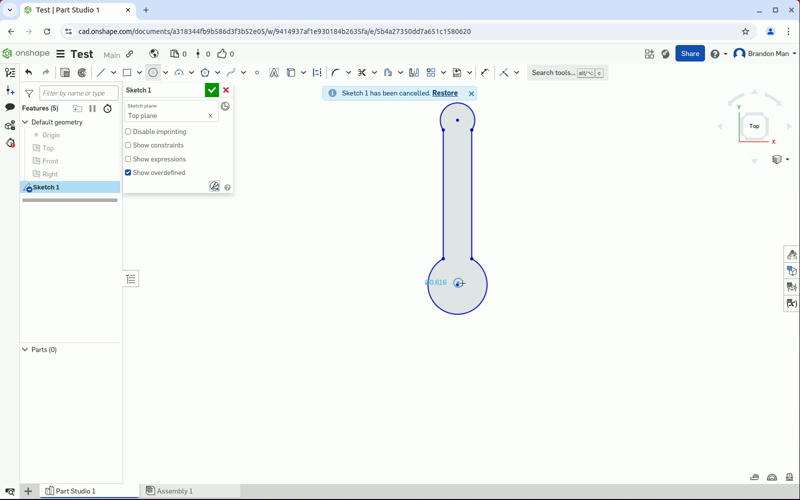
scroll(6)
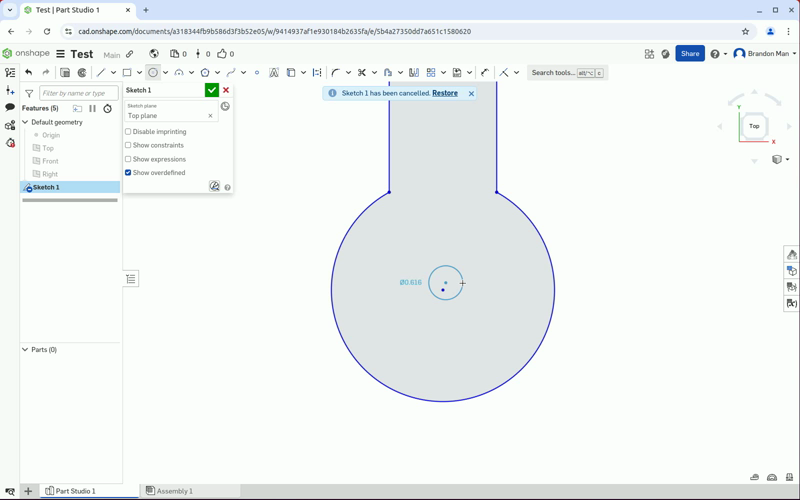
click(462, 282)
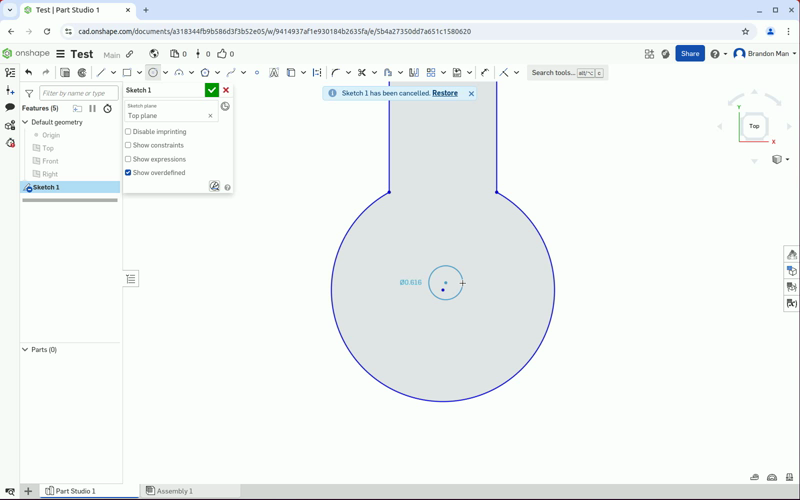
scroll(-6)
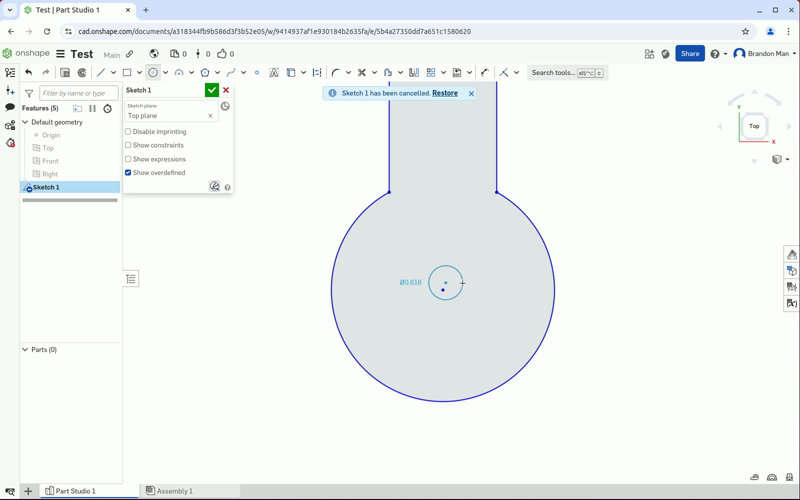
scroll(-6)
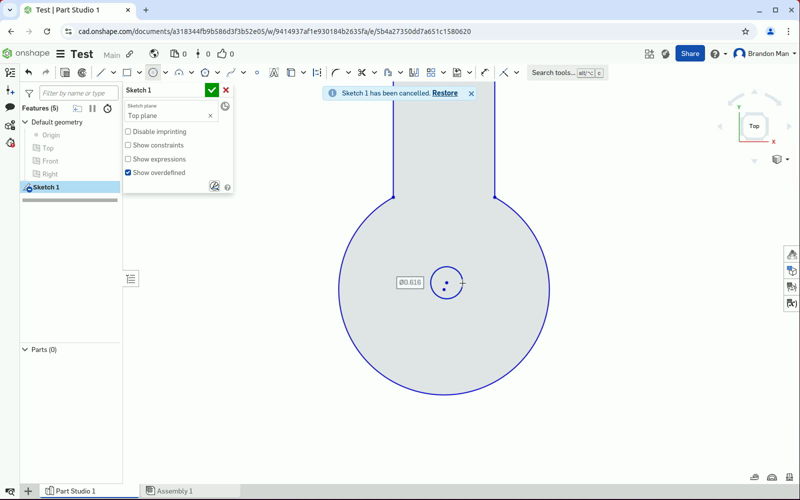
scroll(-6)
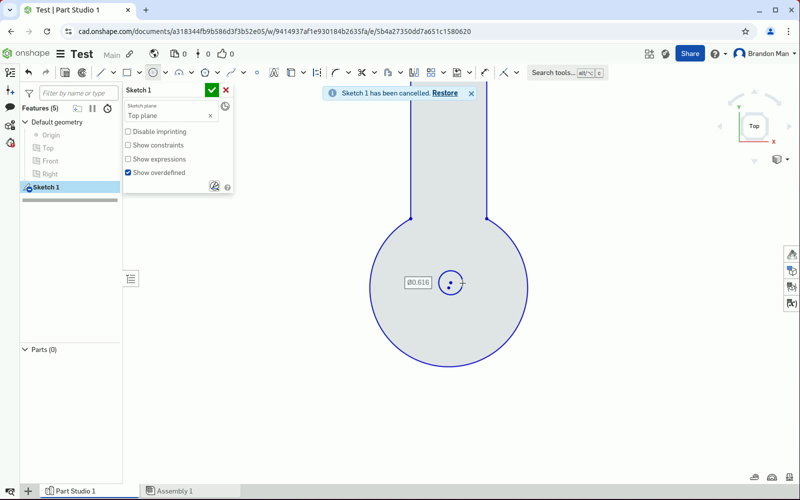
scroll(-6)
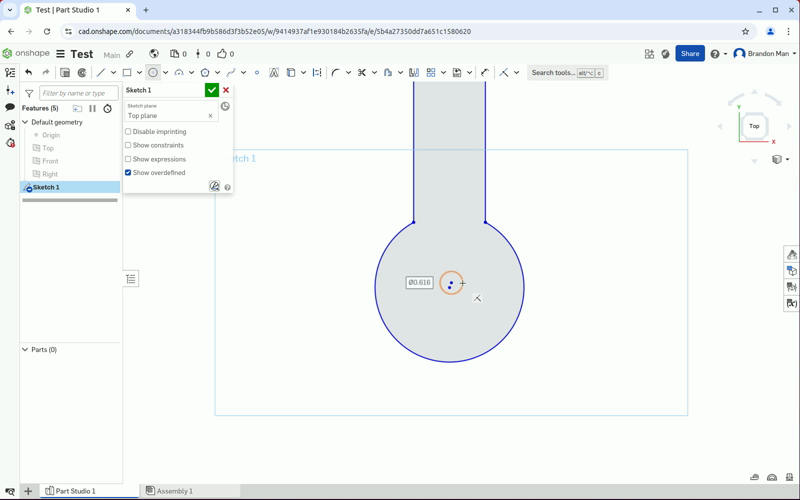
scroll(-6)
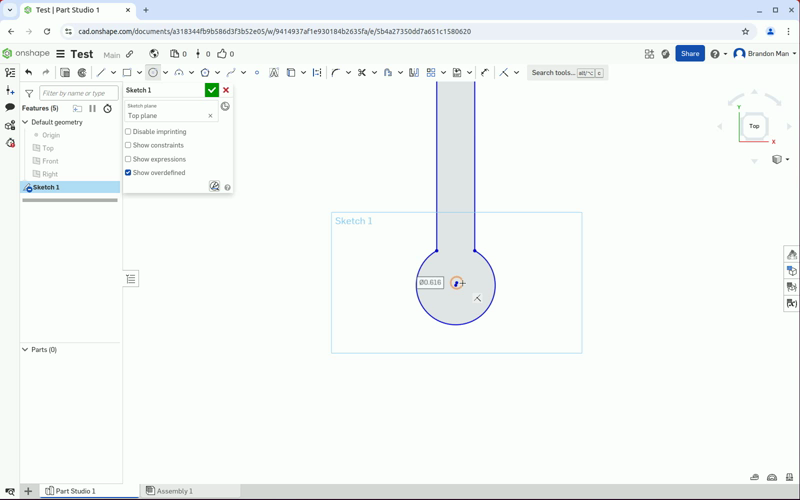
scroll(-6)
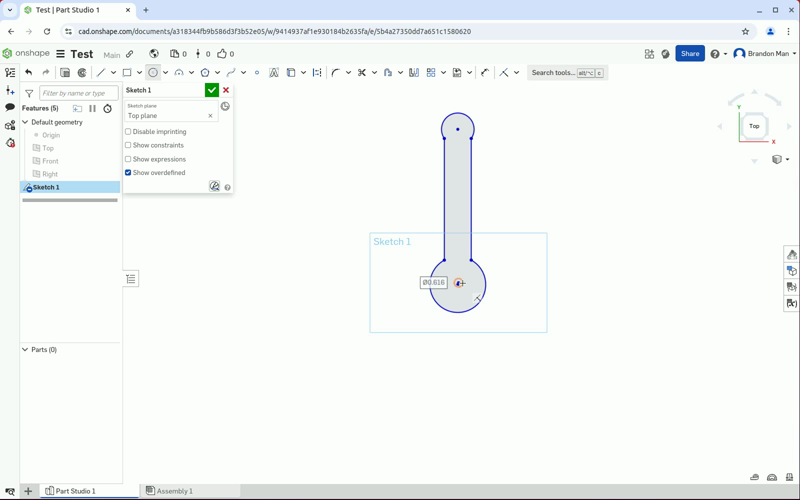
scroll(-6)
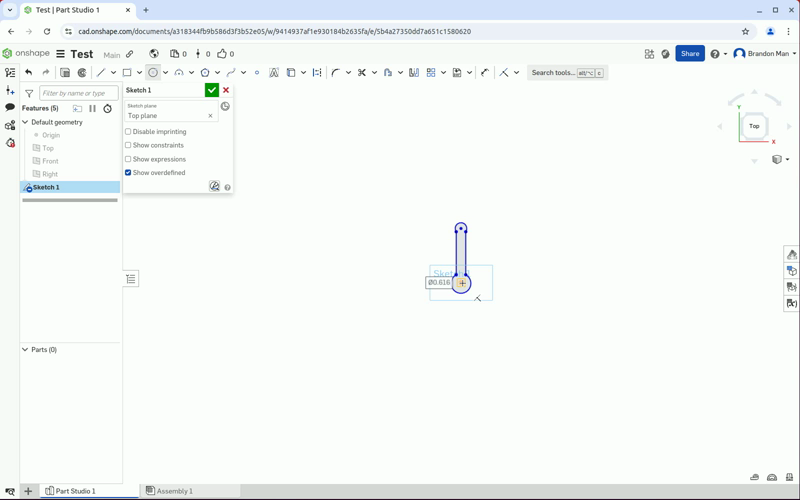
key(esc)
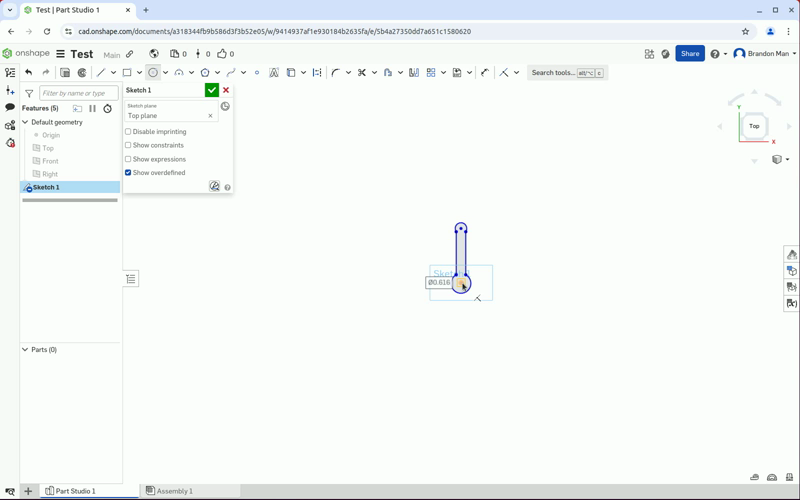
key(c)
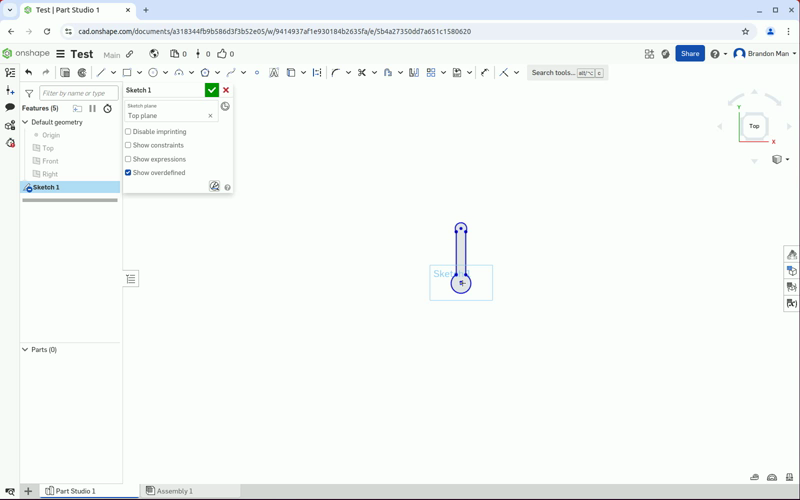
key_down(shift)
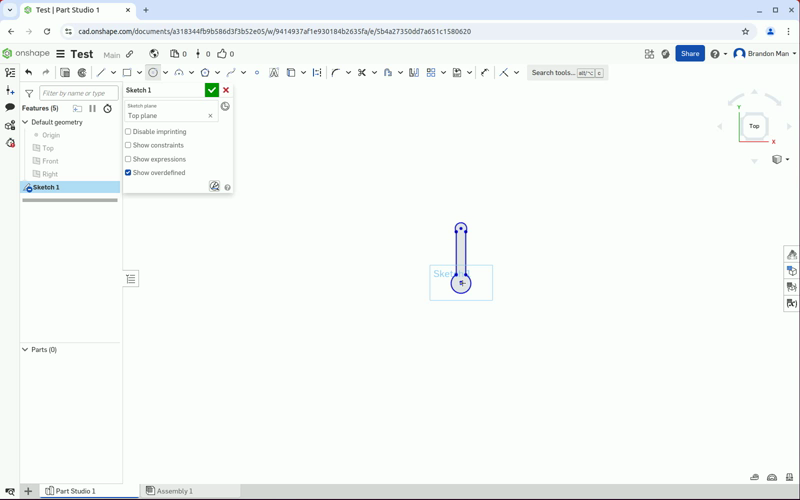
mouse_move(461, 228)
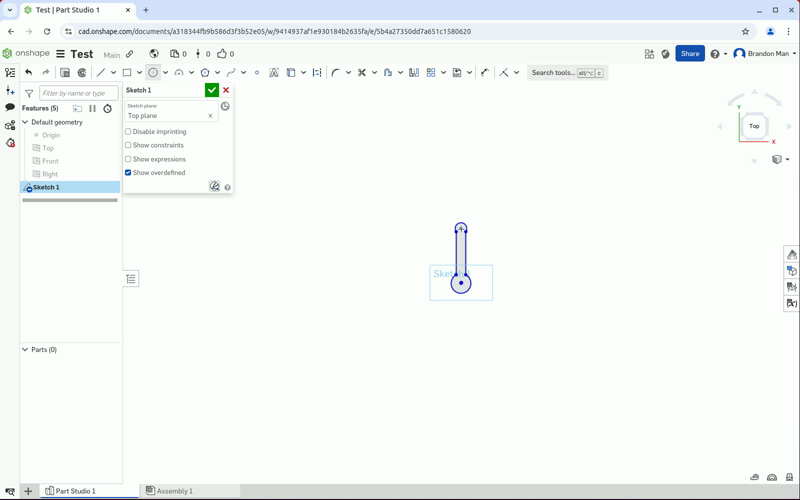
click(461, 228)
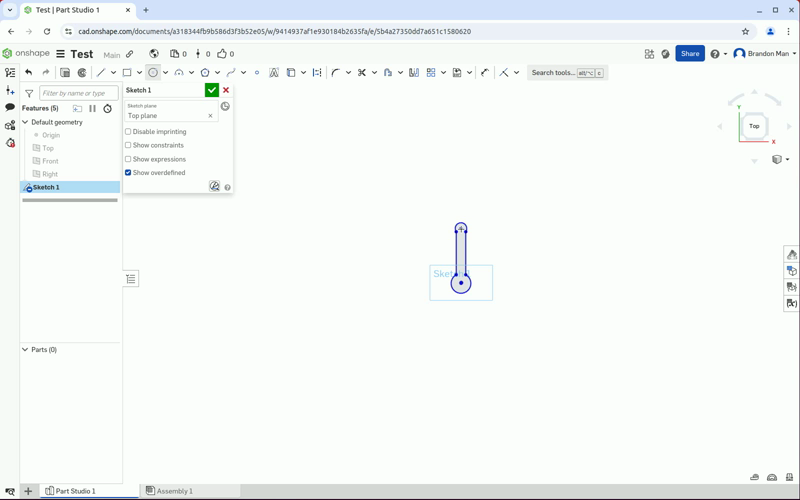
key_up(shift)
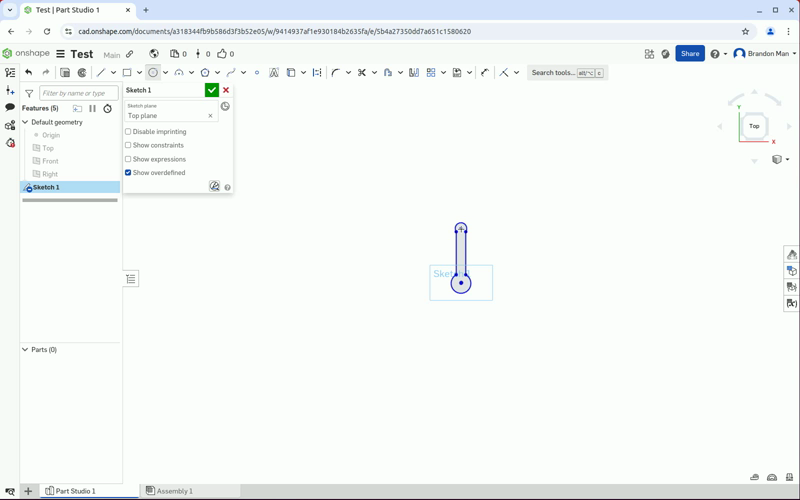
mouse_move(462, 228)
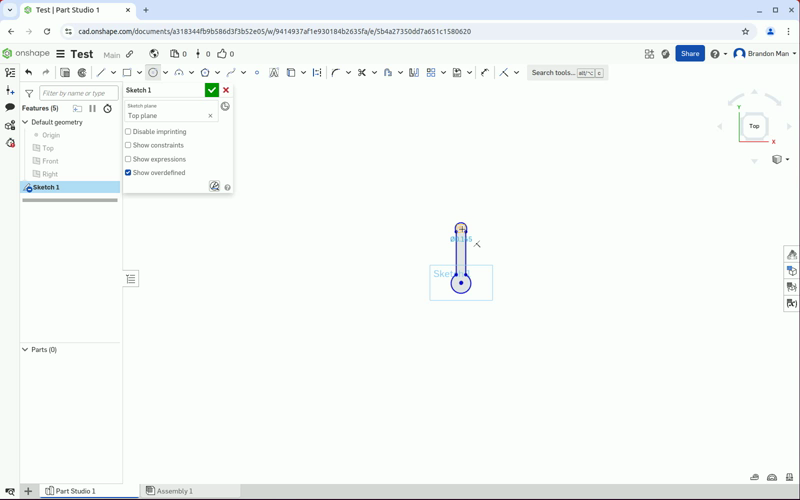
scroll(6)
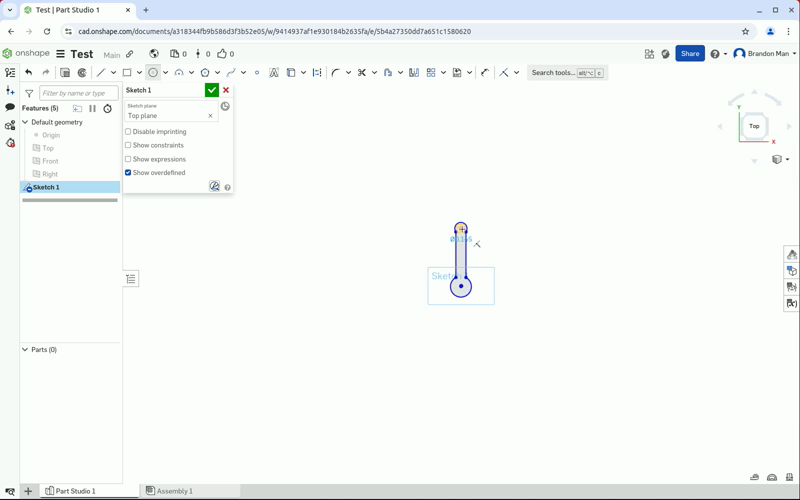
scroll(6)
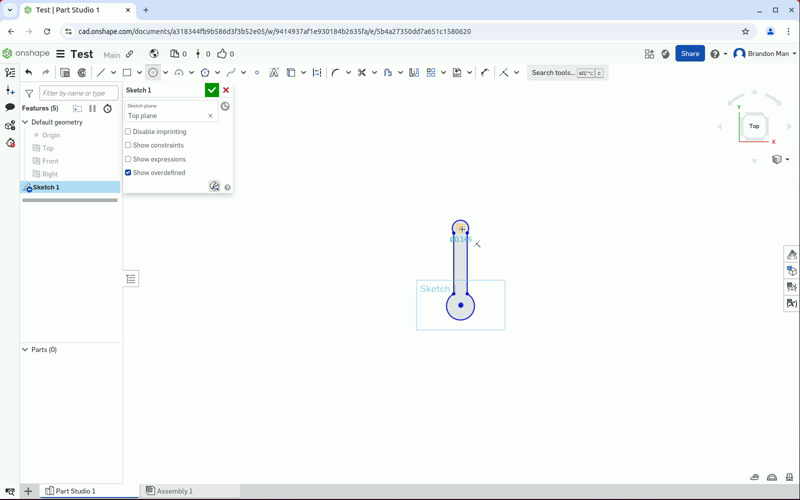
scroll(6)
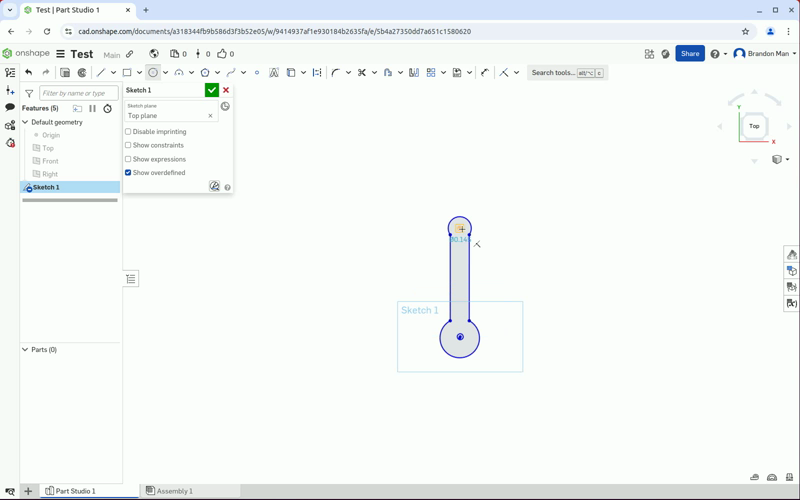
scroll(6)
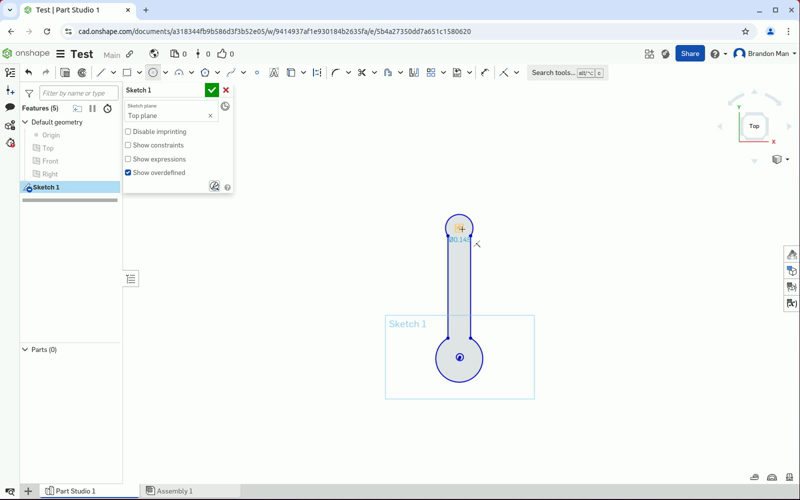
scroll(6)
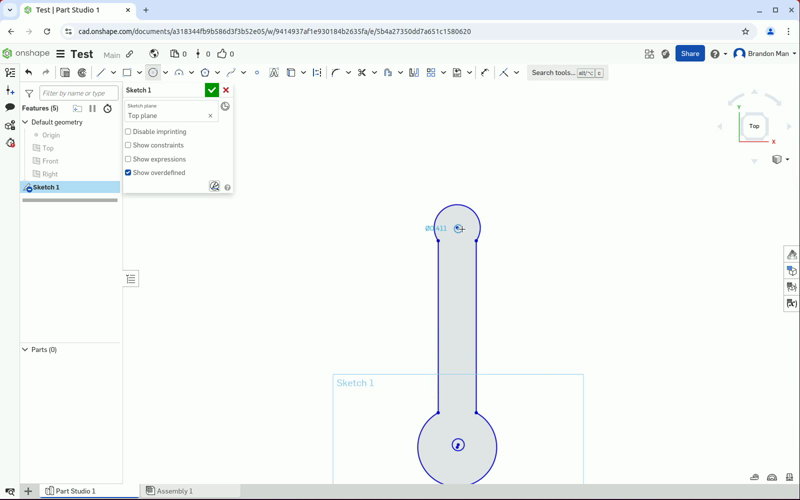
scroll(6)
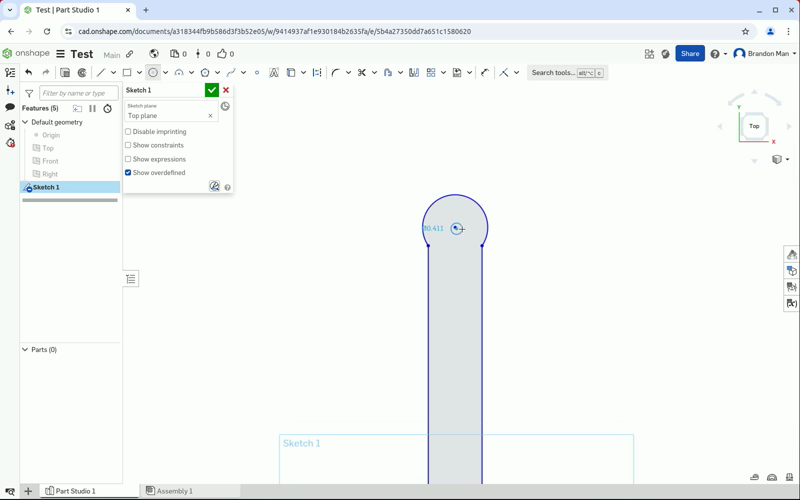
scroll(6)
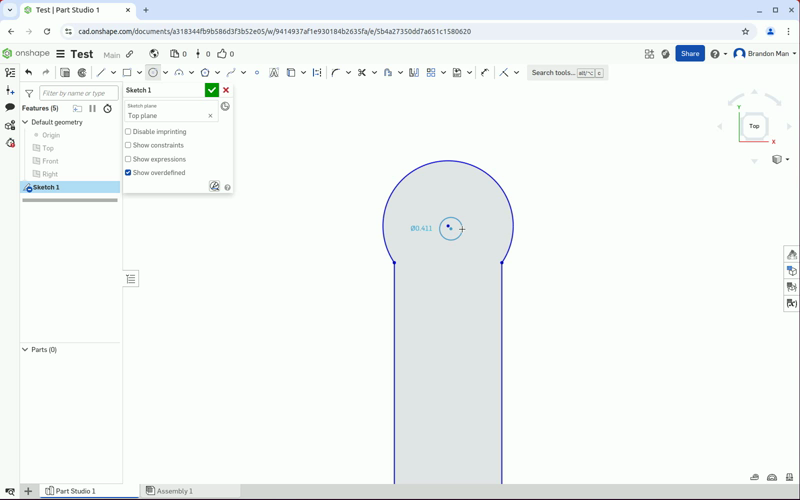
click(462, 228)
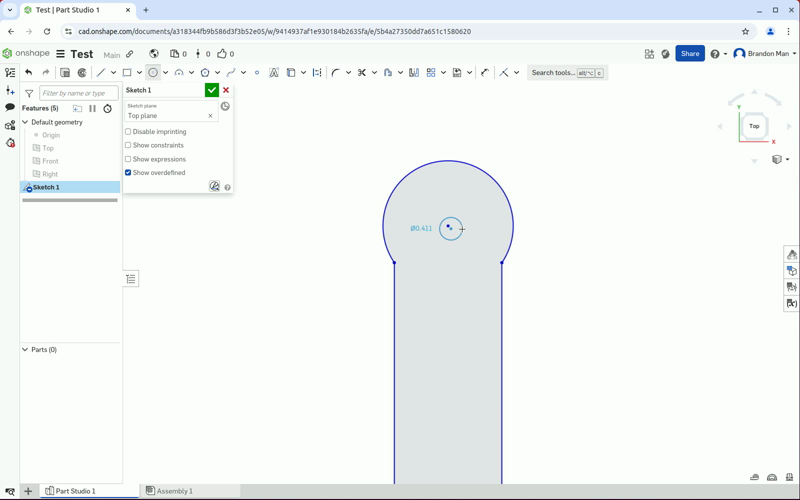
scroll(-6)
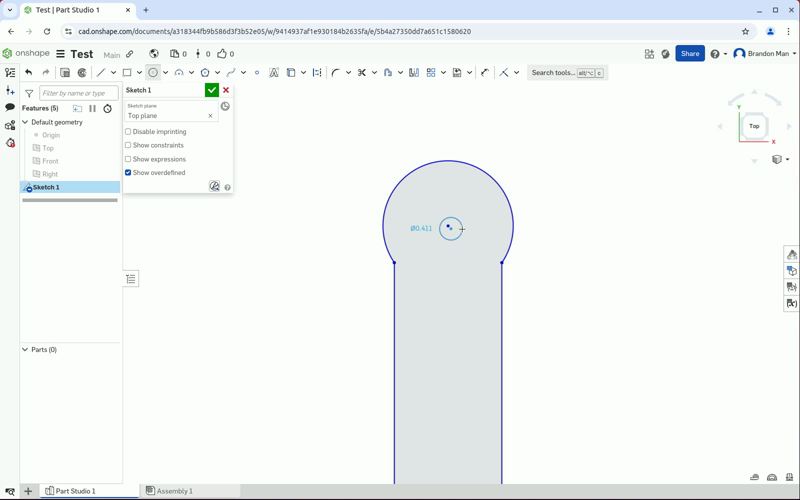
scroll(-6)
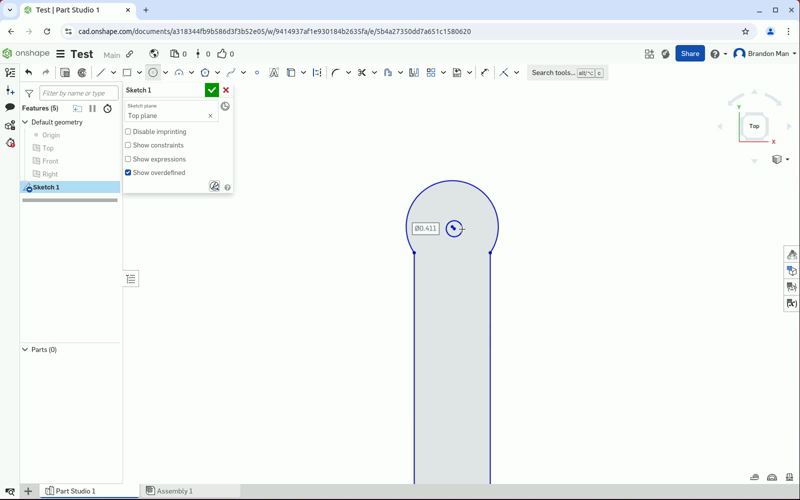
scroll(-6)
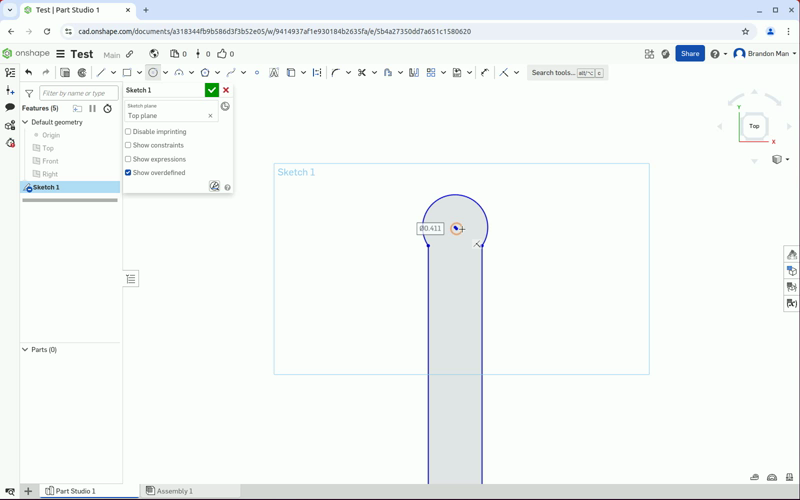
scroll(-6)
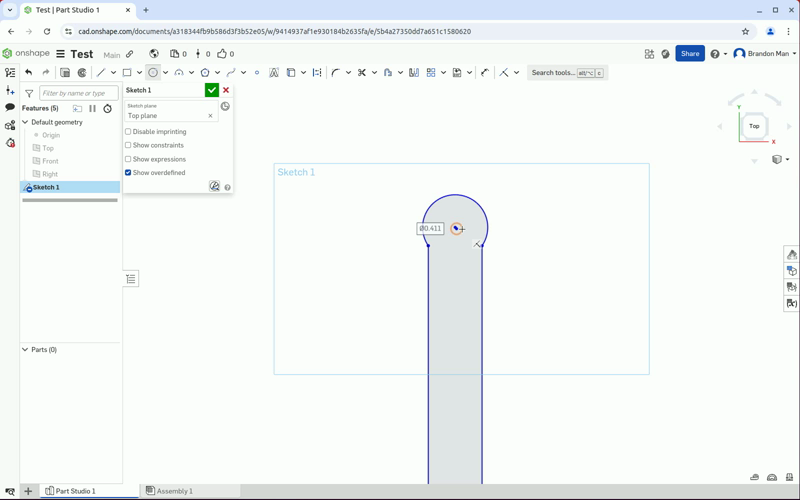
scroll(-6)
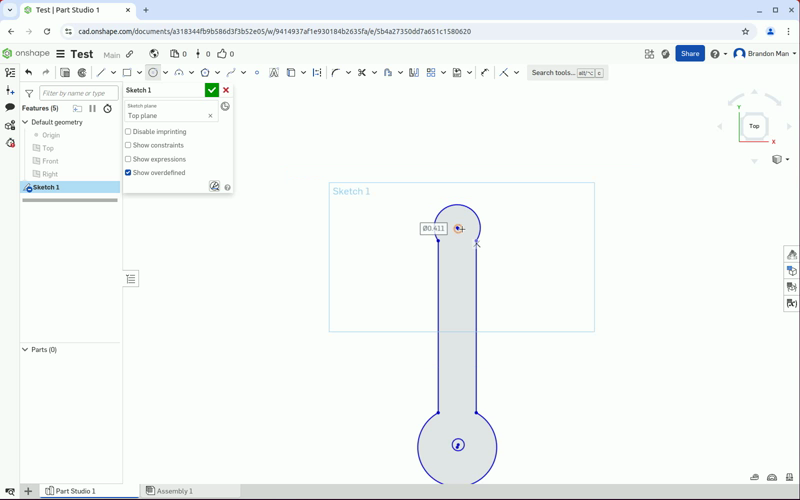
scroll(-6)
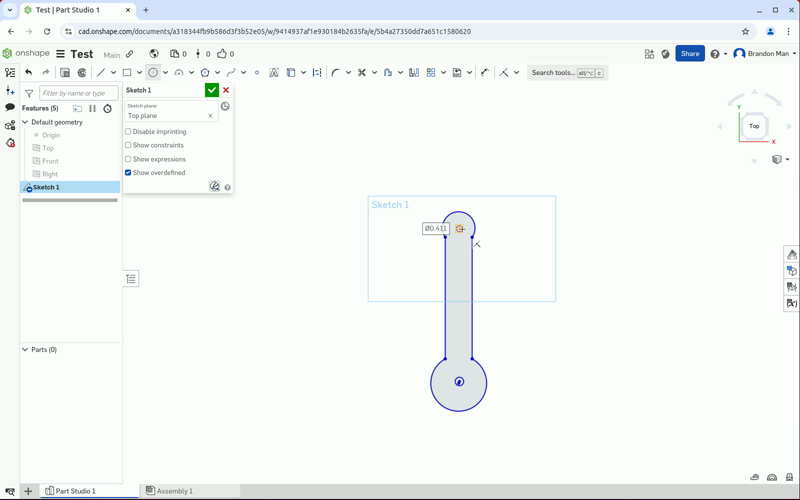
scroll(-6)
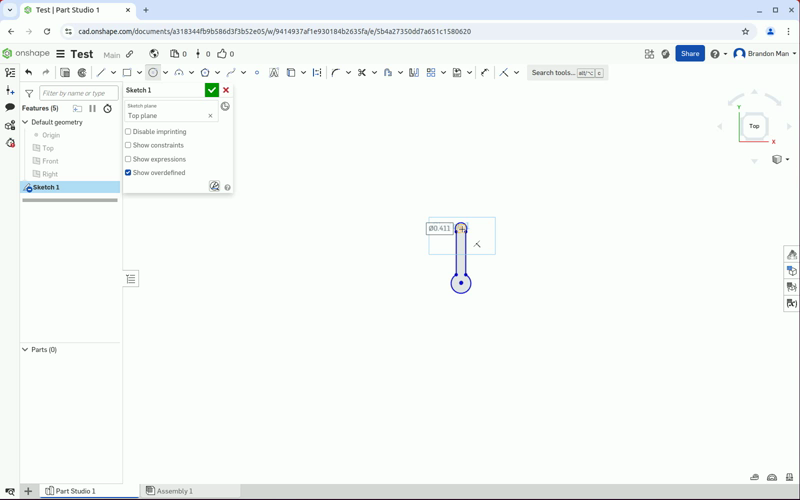
key(esc)
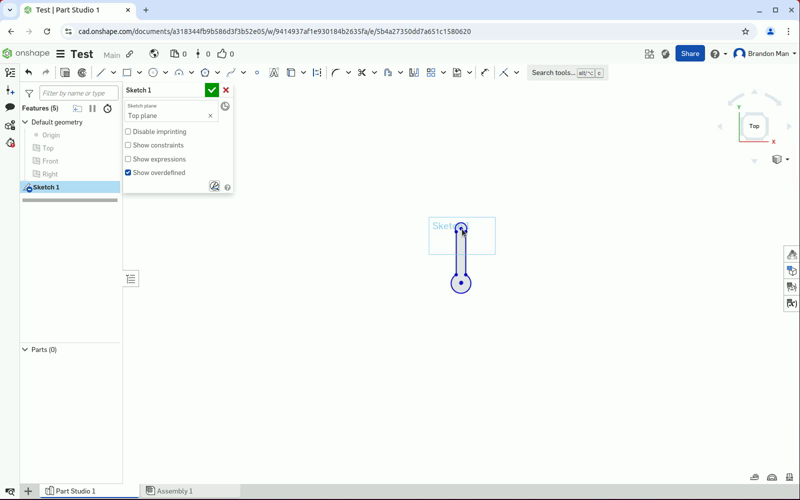
mouse_move(462, 235)
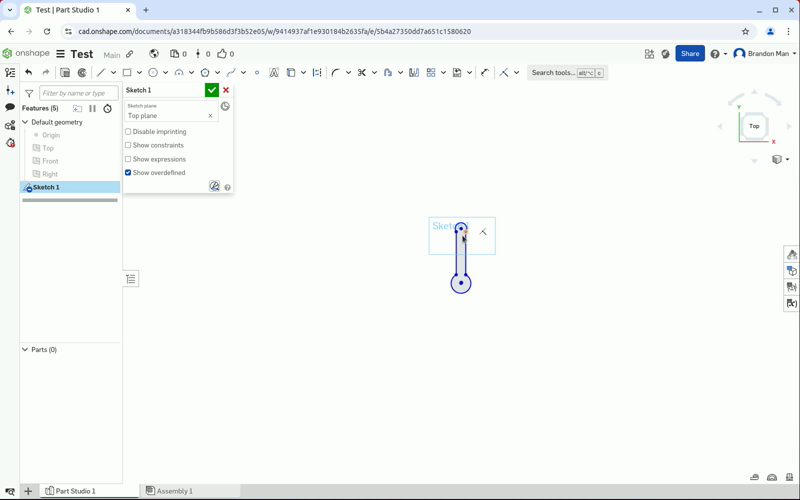
scroll(6)
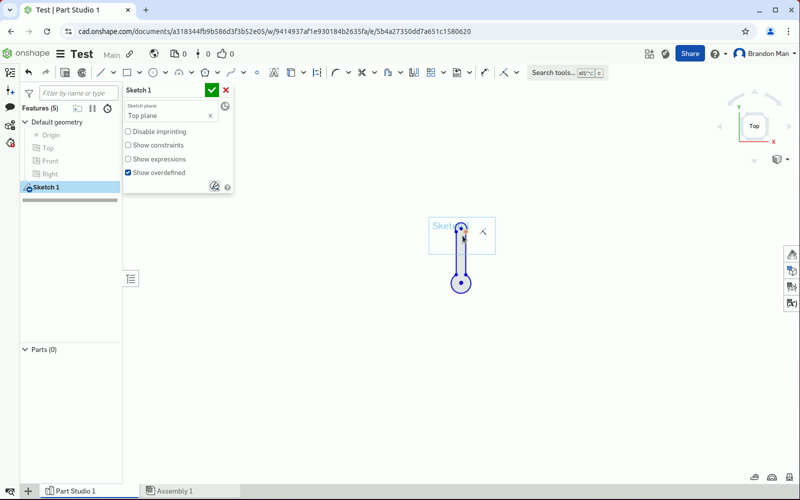
scroll(6)
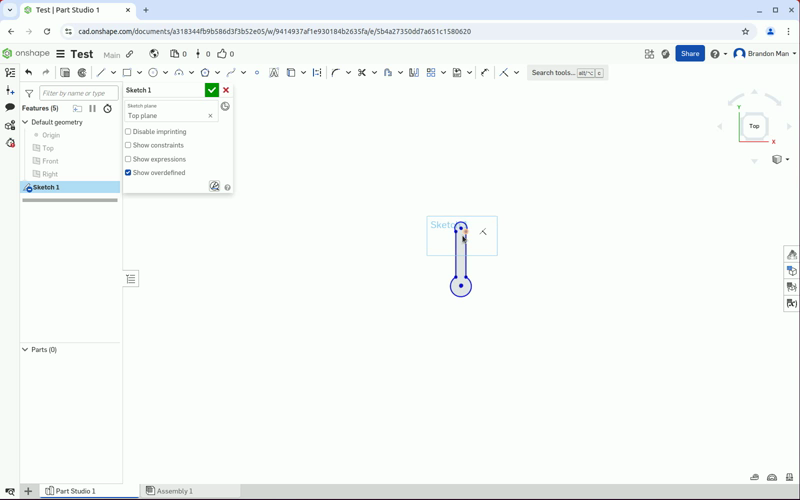
scroll(6)
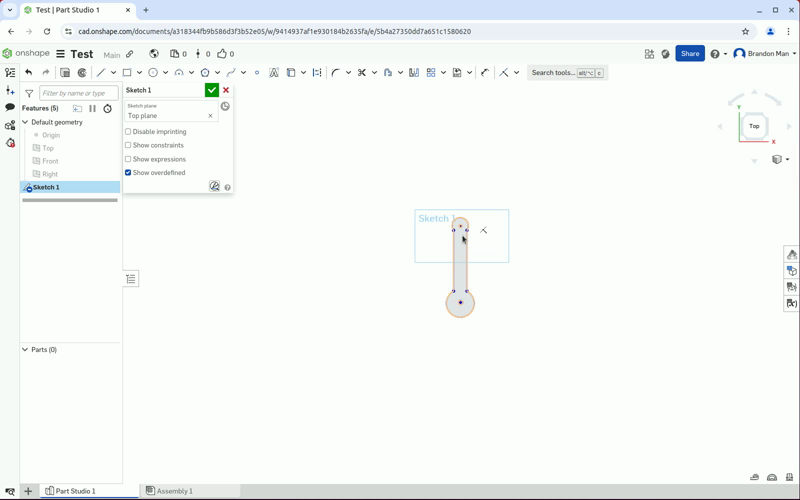
scroll(6)
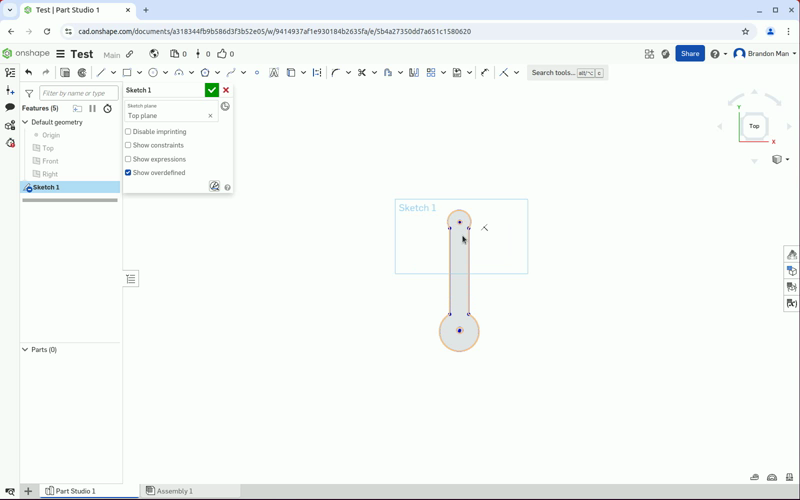
scroll(6)
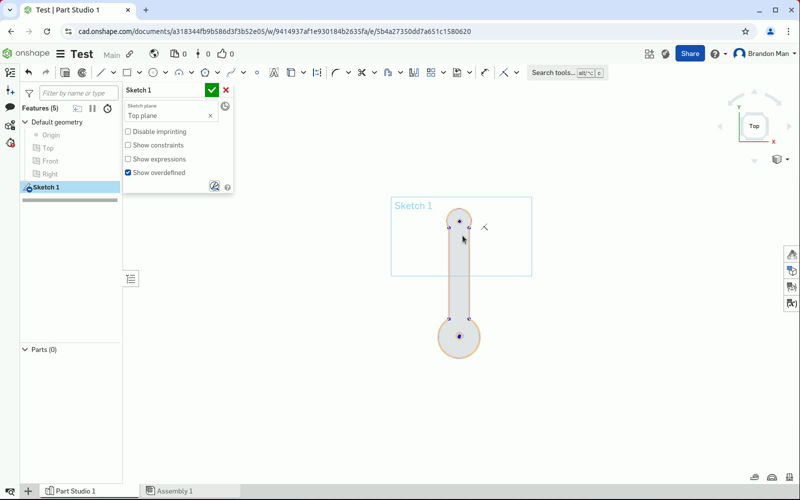
scroll(6)
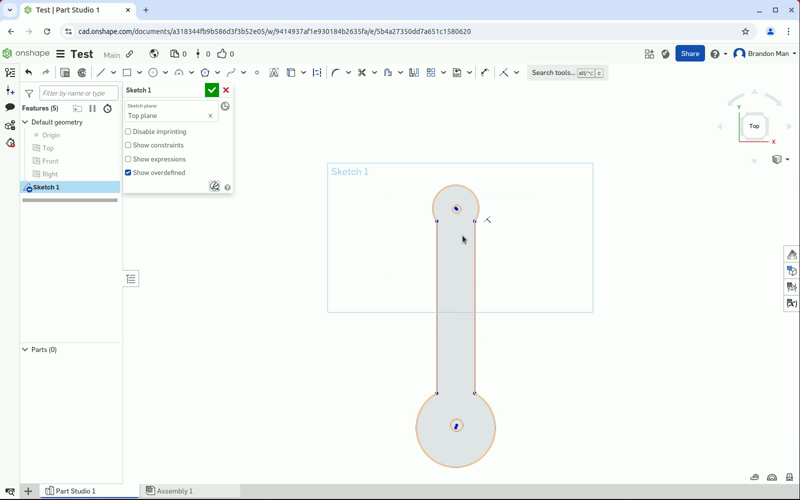
scroll(6)
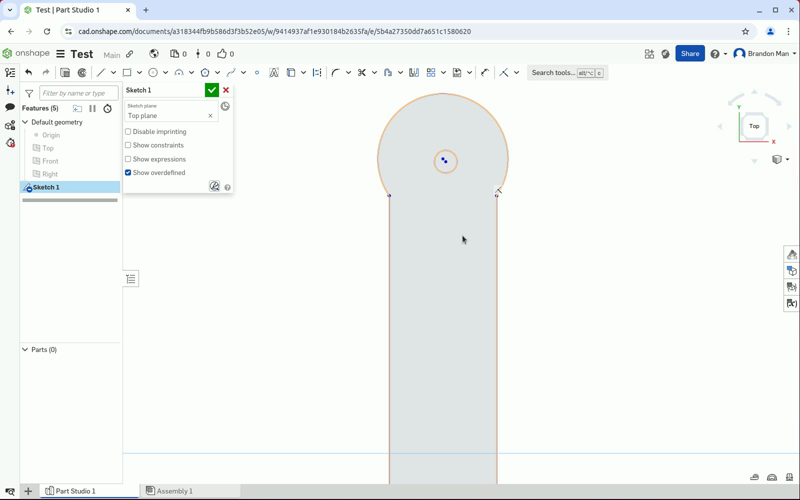
click(462, 235)
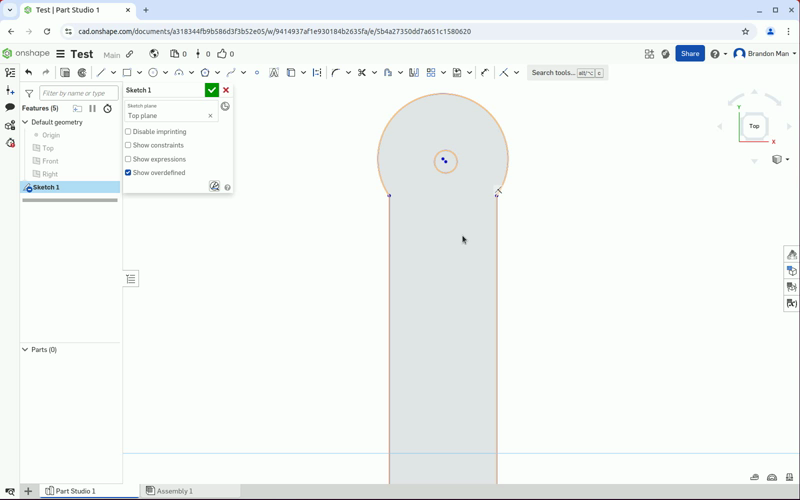
scroll(-6)
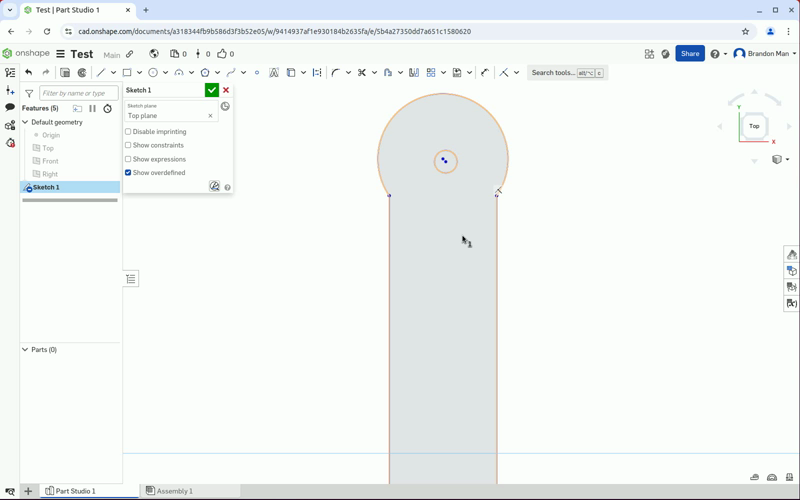
scroll(-6)
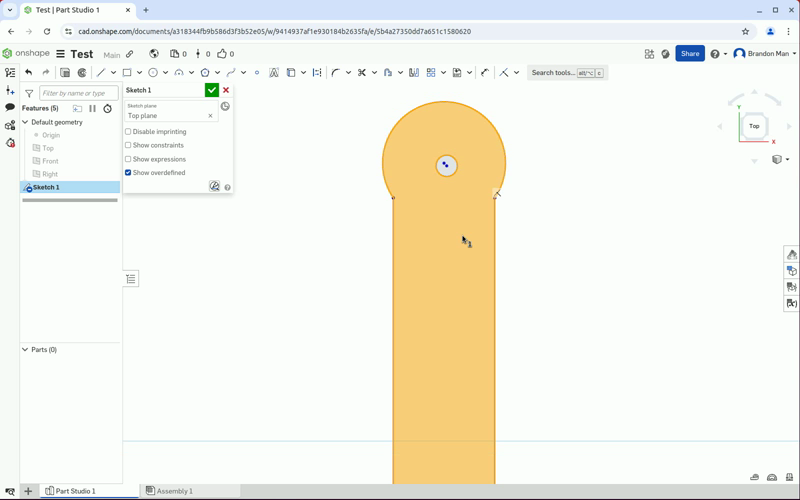
scroll(-6)
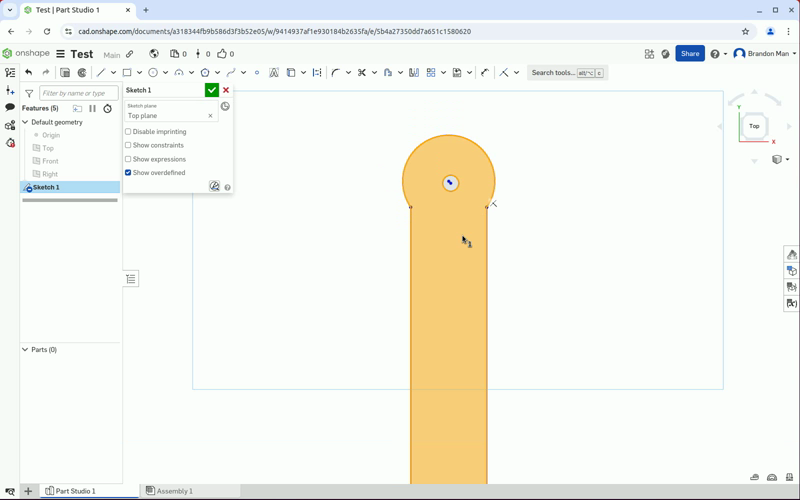
scroll(-6)
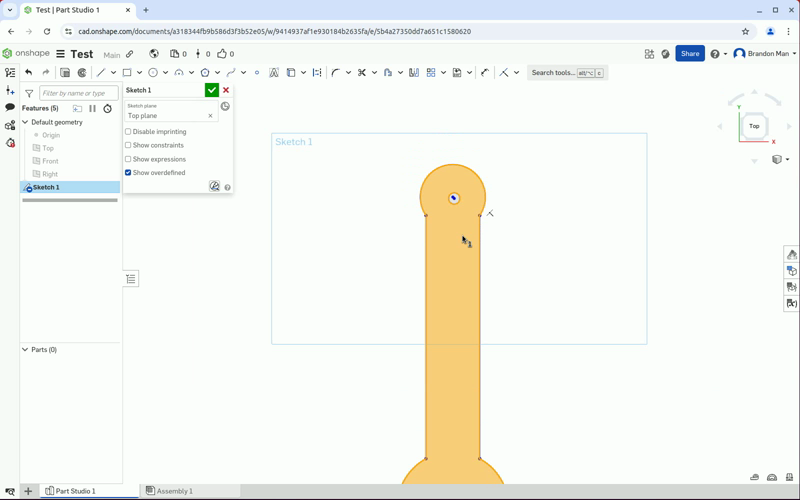
scroll(-6)
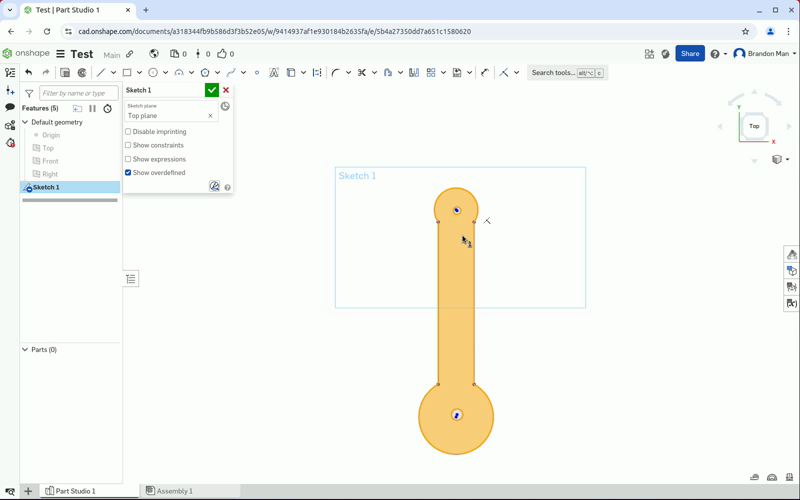
scroll(-6)
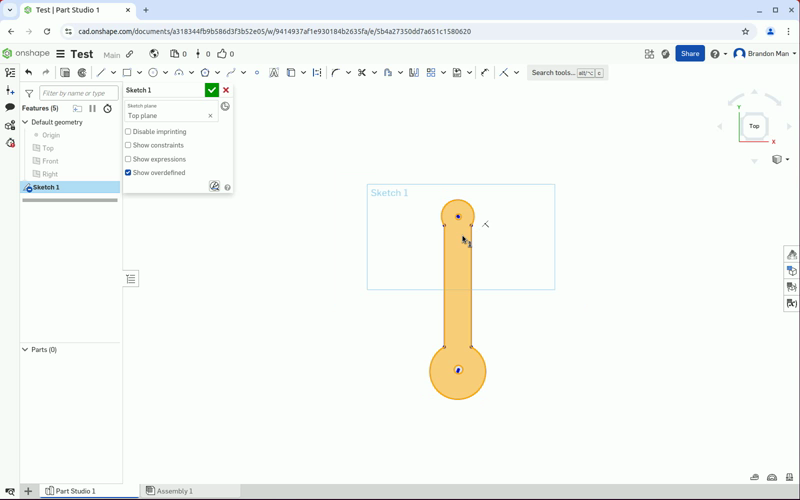
scroll(-6)
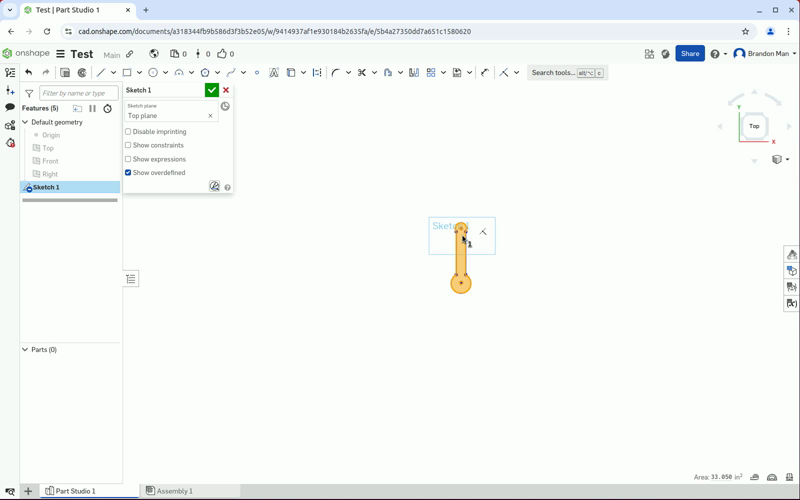
mouse_move(73, 352)
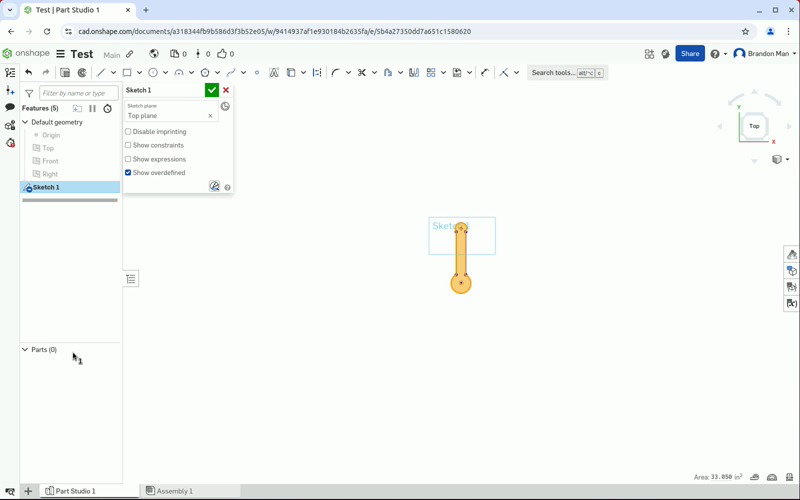
key(shift+y)
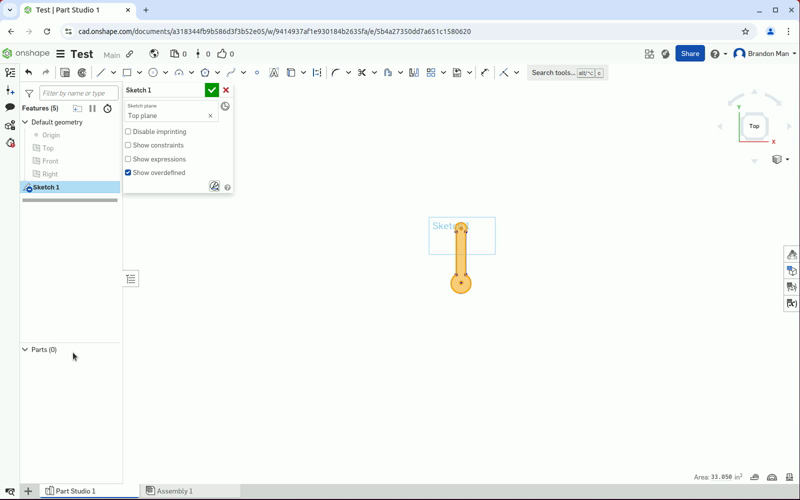
key(shift+e)
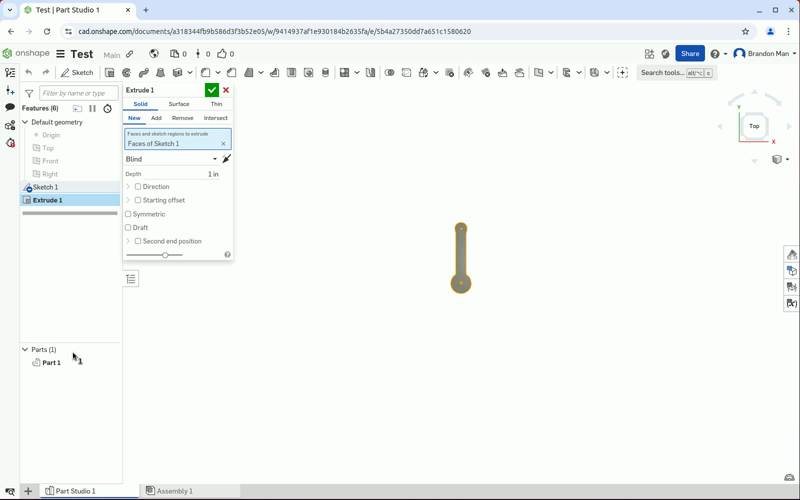
mouse_move(143, 106)
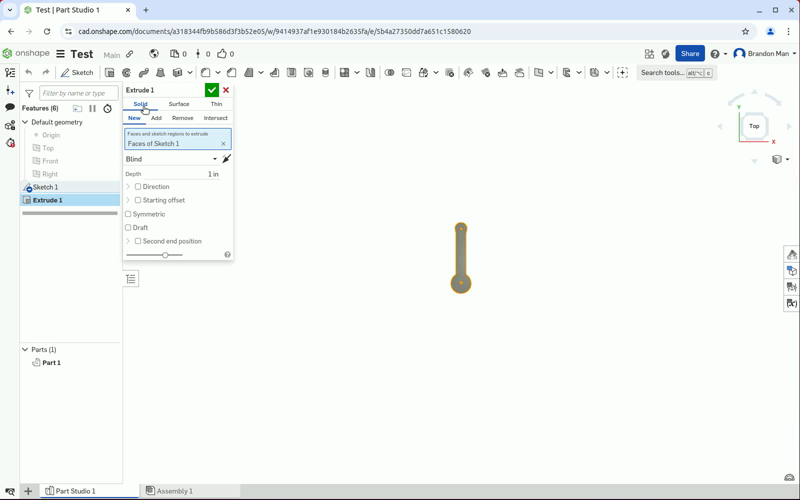
click(143, 106)
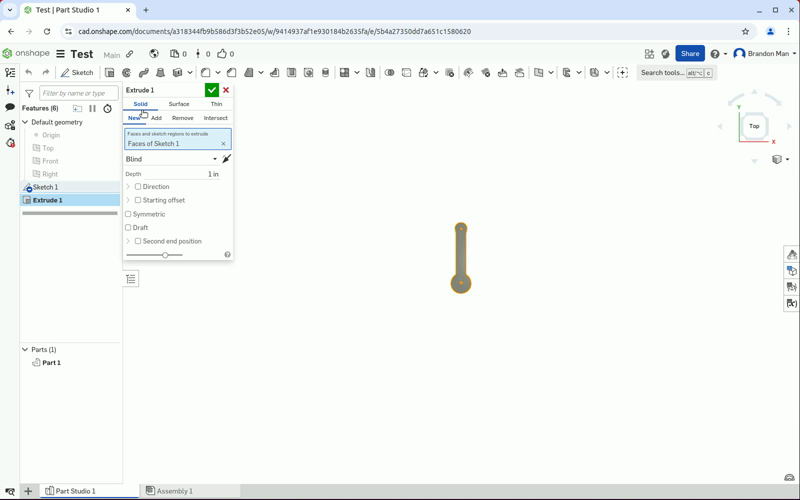
mouse_move(137, 120)
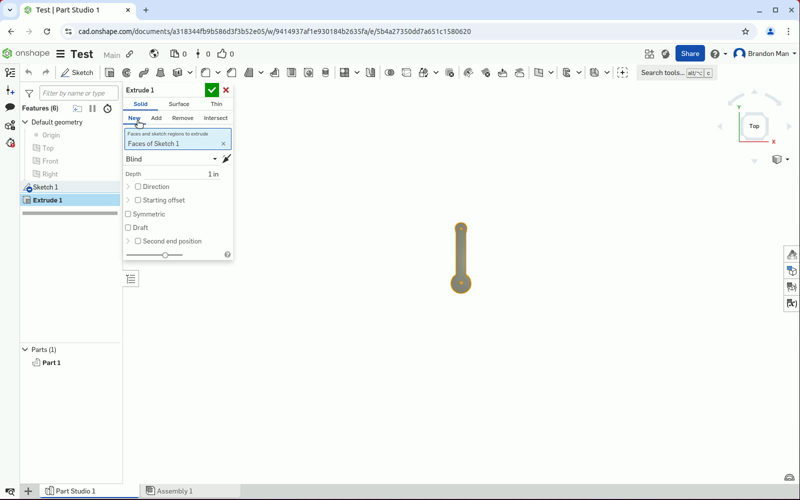
click(137, 120)
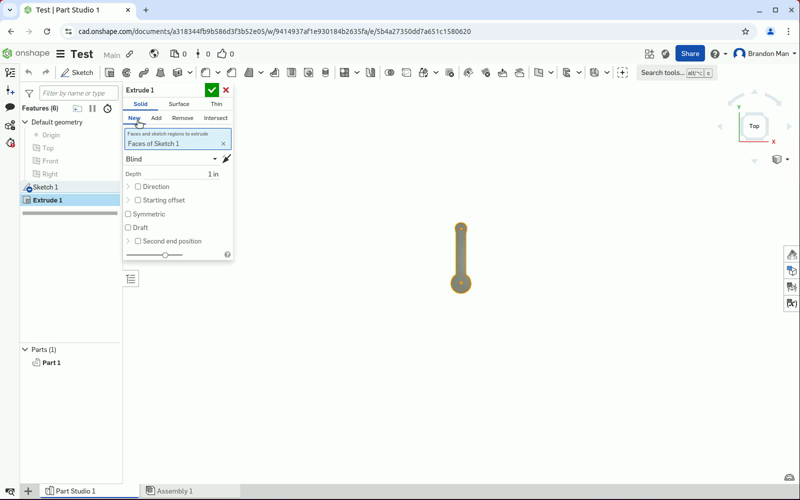
key(tab, 4)
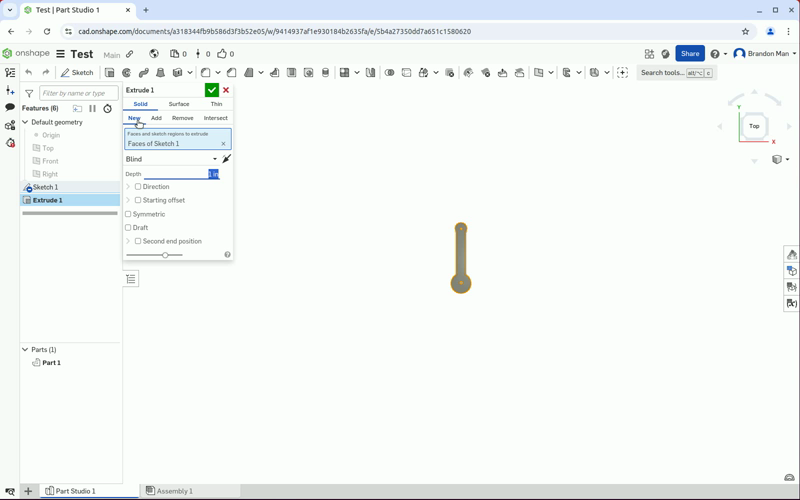
text(0.481)
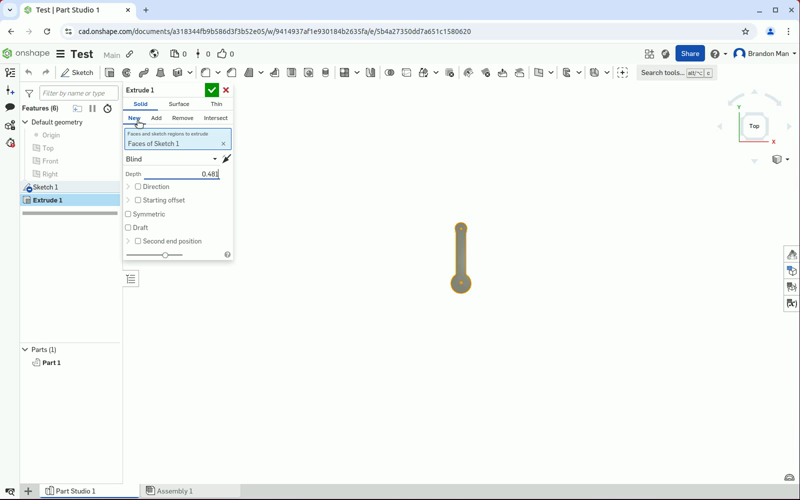
key(enter)
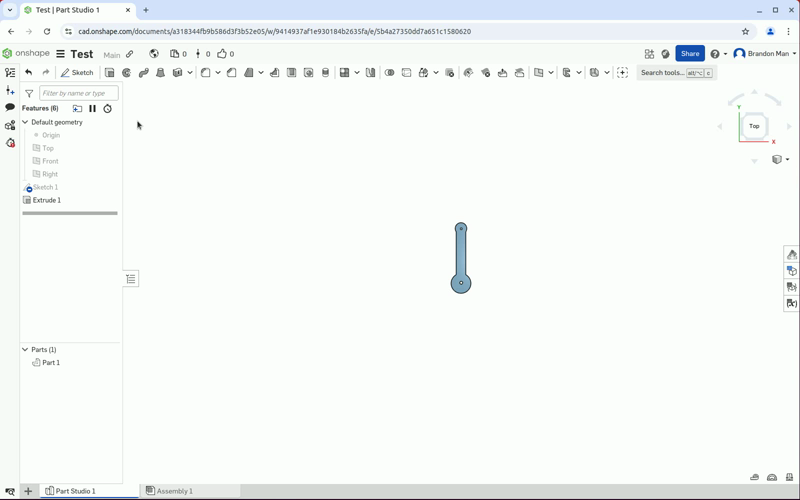
key(shift+h)
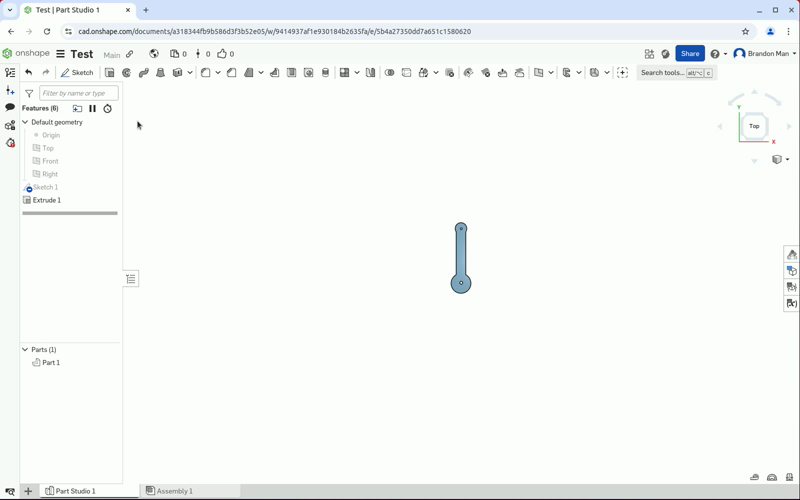
key(shift+h)
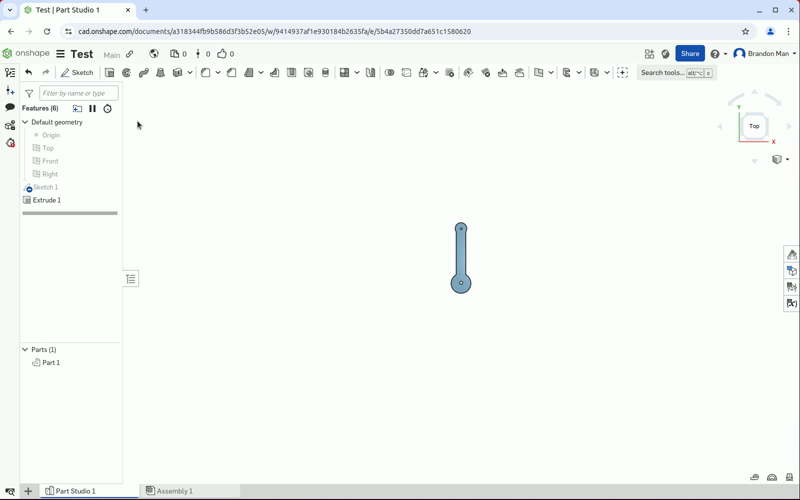
mouse_move(73, 189)
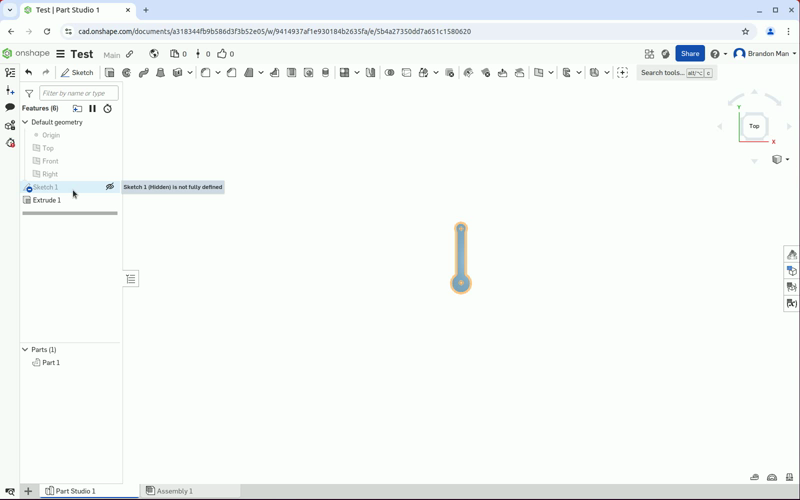
click(73, 189)
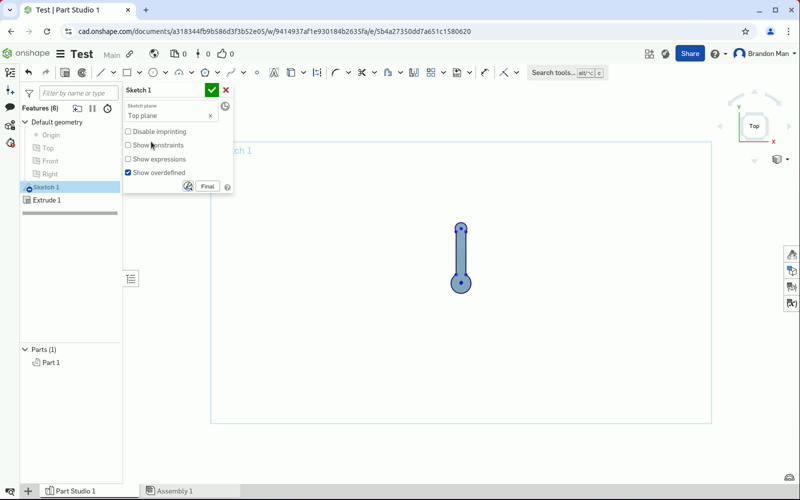
mouse_move(229, 92)
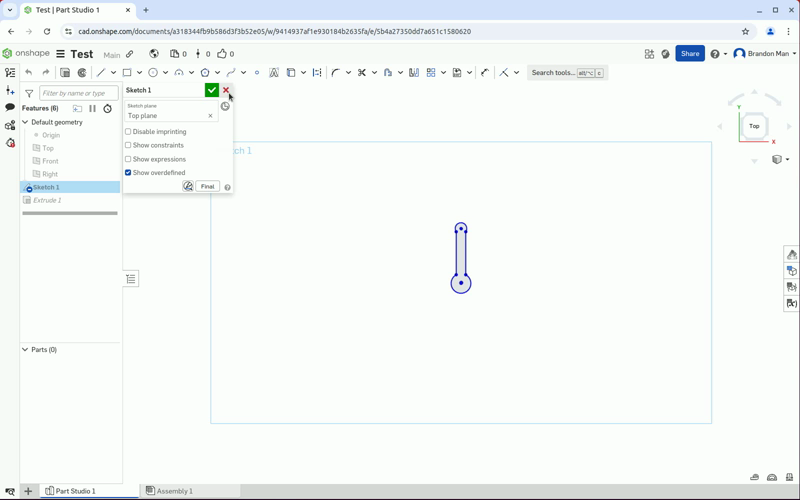
click(229, 92)
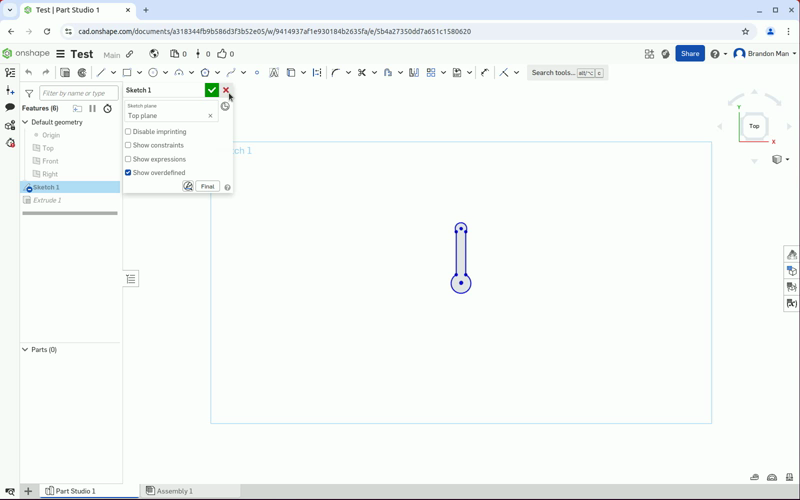
key(shift+s)
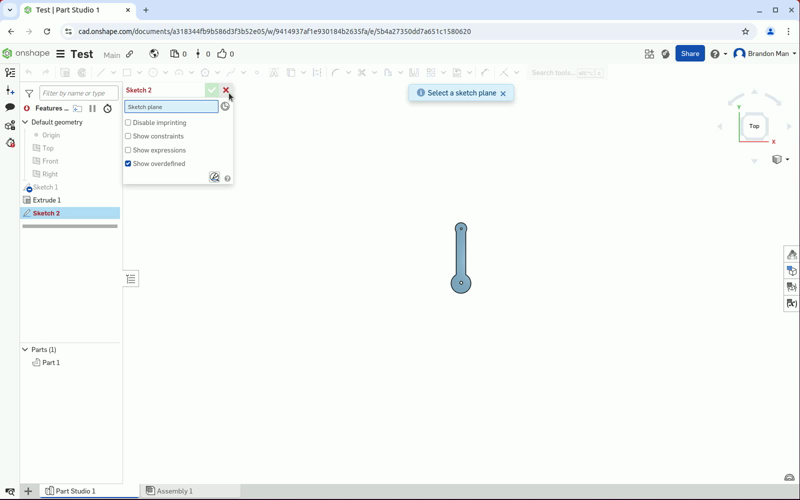
mouse_move(73, 150)
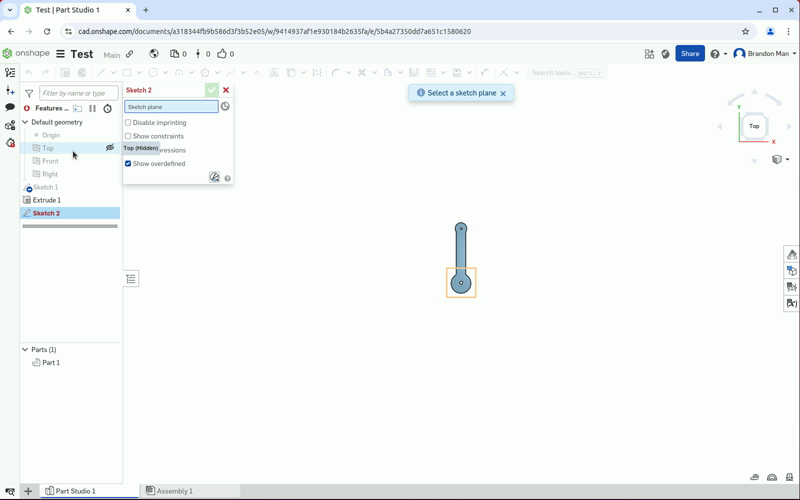
click(73, 150)
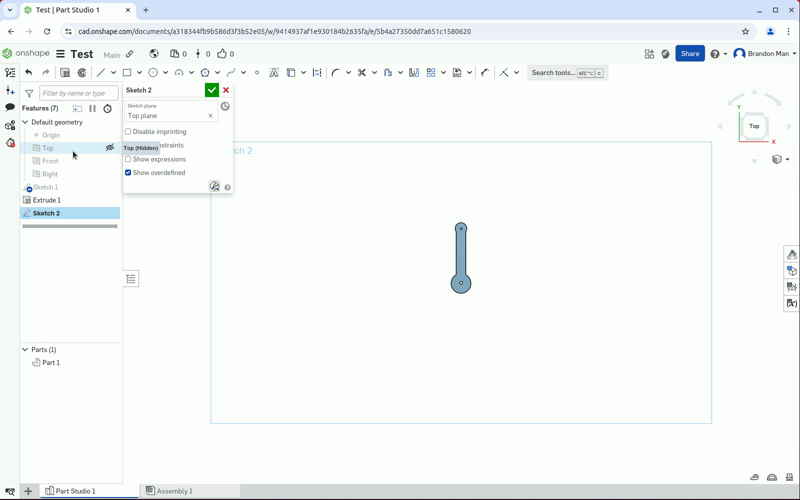
mouse_move(73, 352)
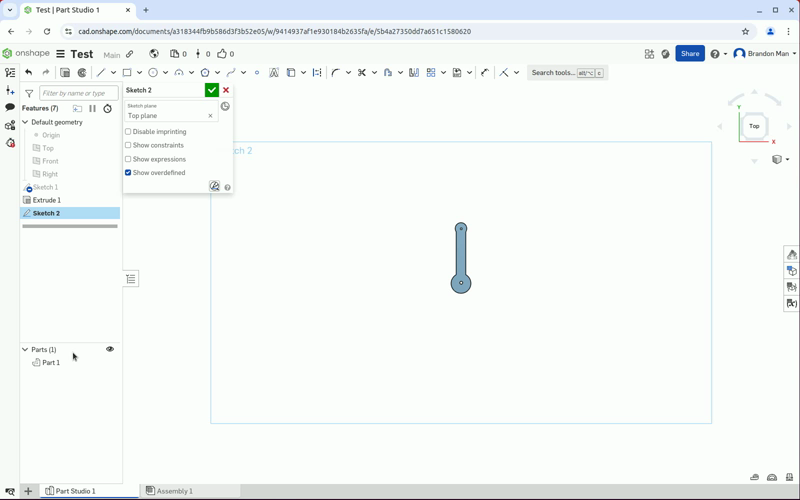
key(y)
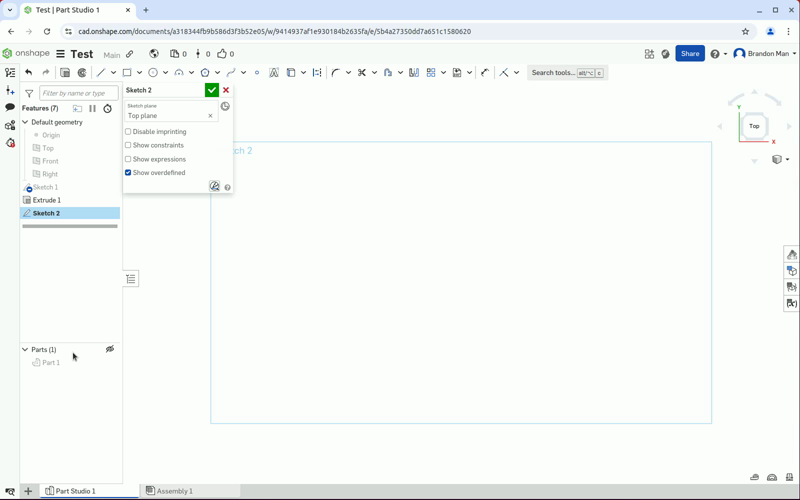
key(a)
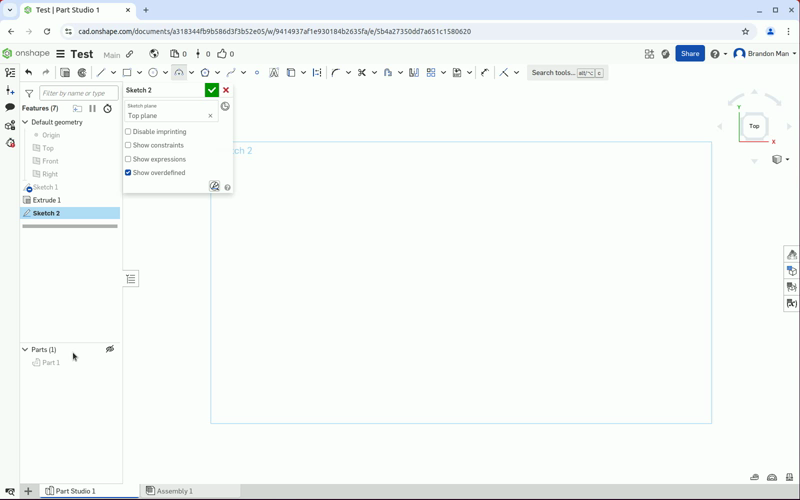
key_down(shift)
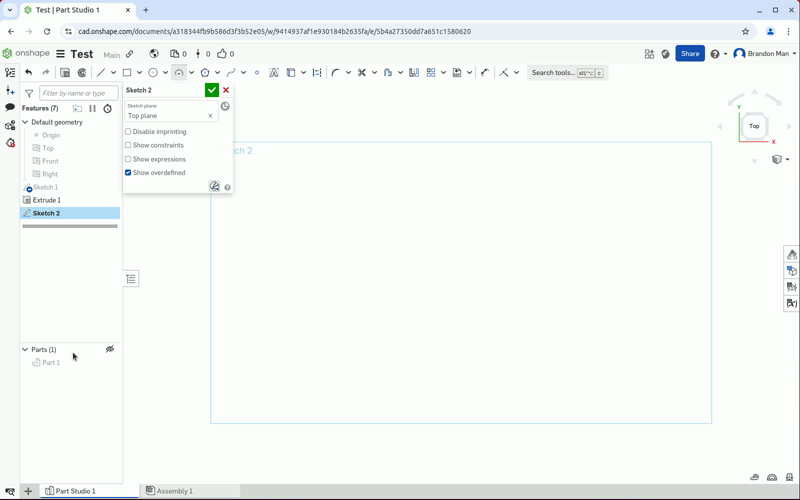
mouse_move(454, 228)
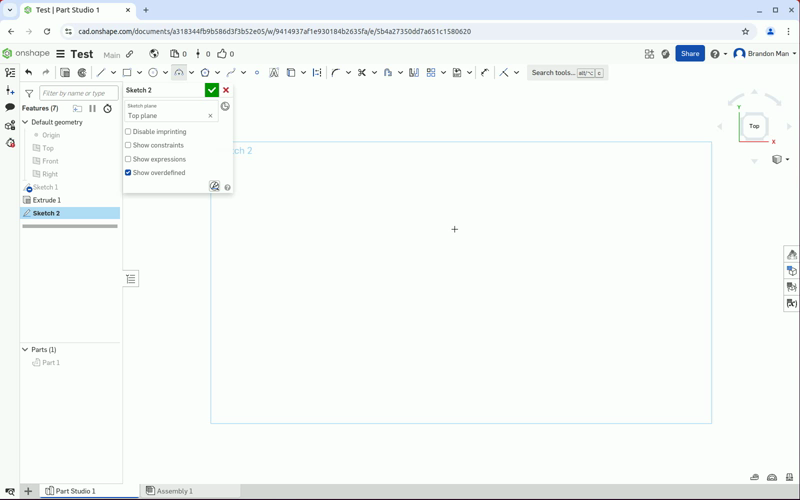
click(454, 228)
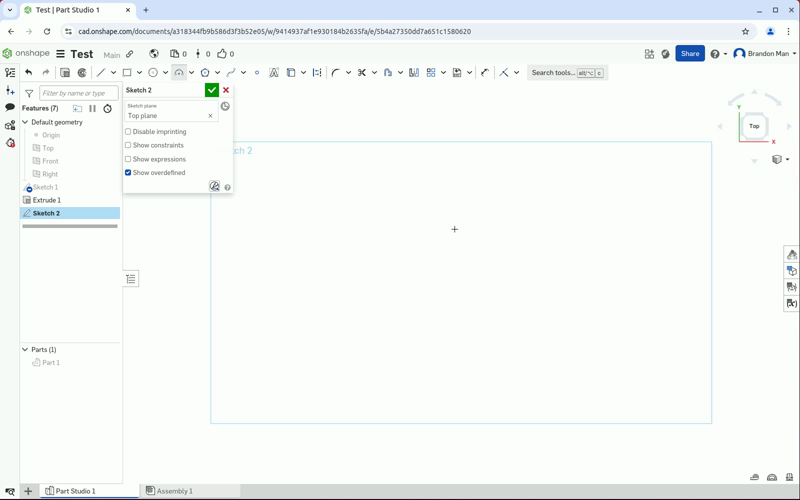
key_up(shift)
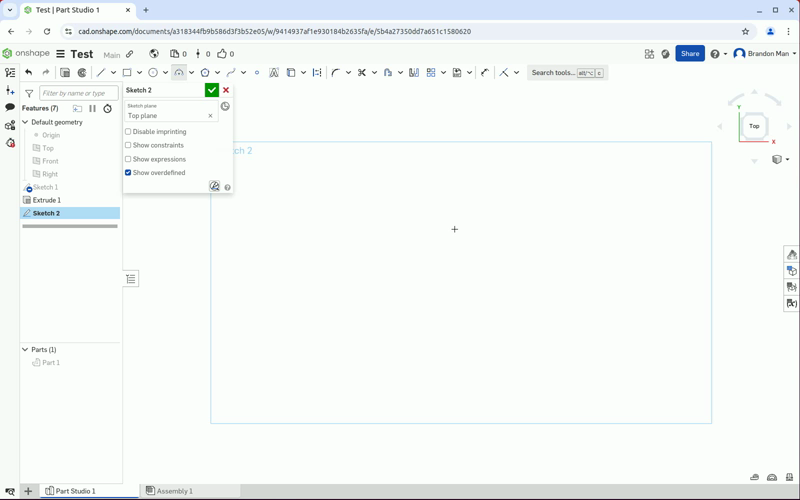
key_down(shift)
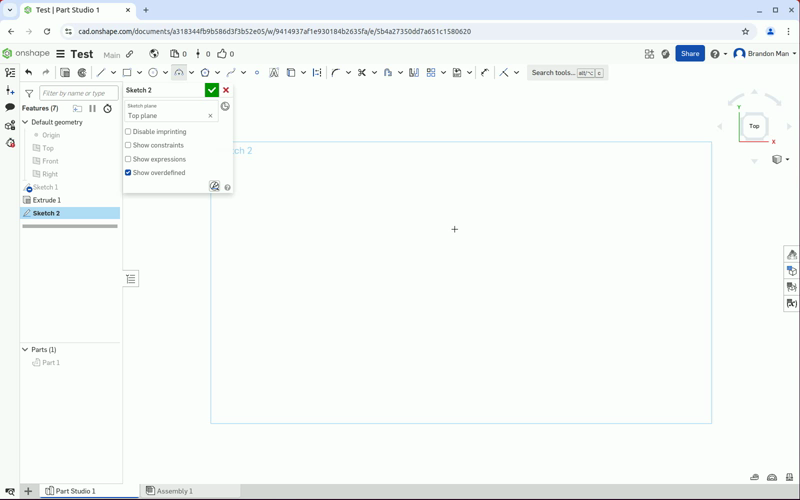
mouse_move(466, 228)
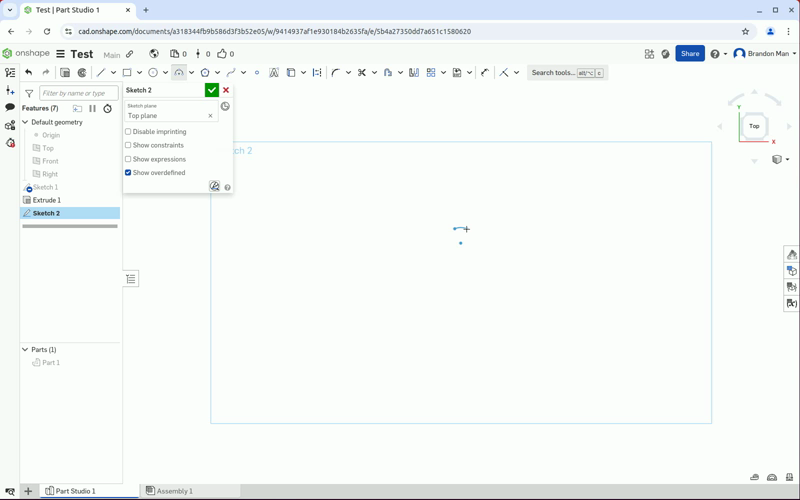
click(466, 228)
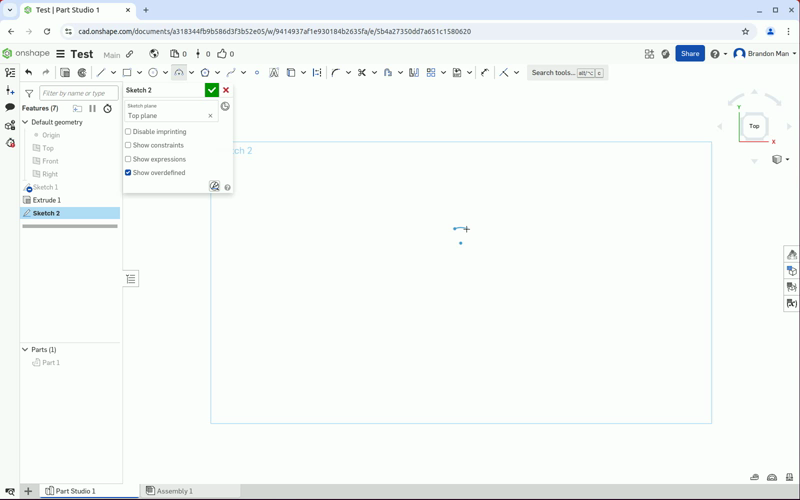
mouse_move(460, 234)
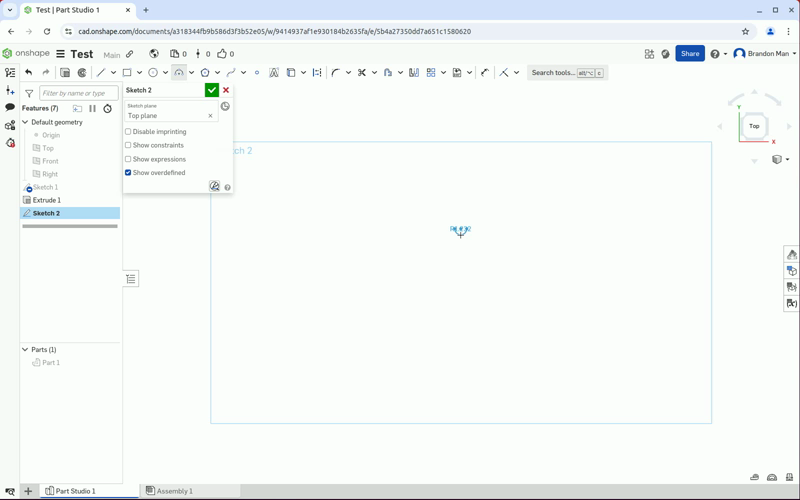
click(460, 234)
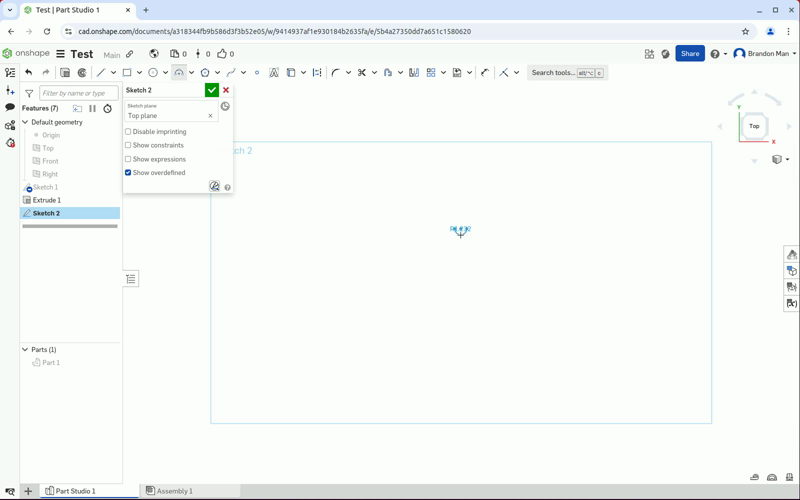
key_up(shift)
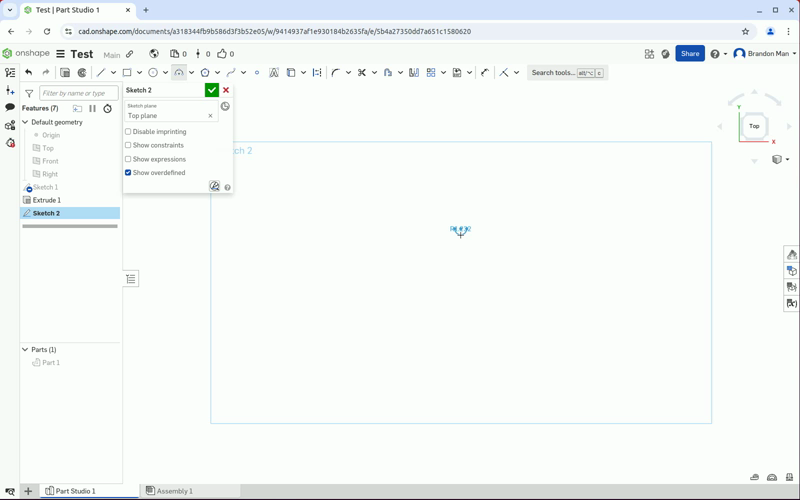
key(esc)
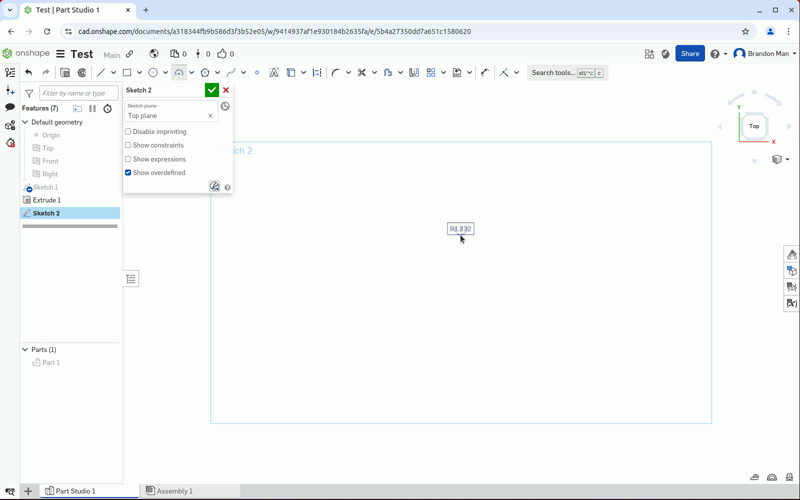
key(l)
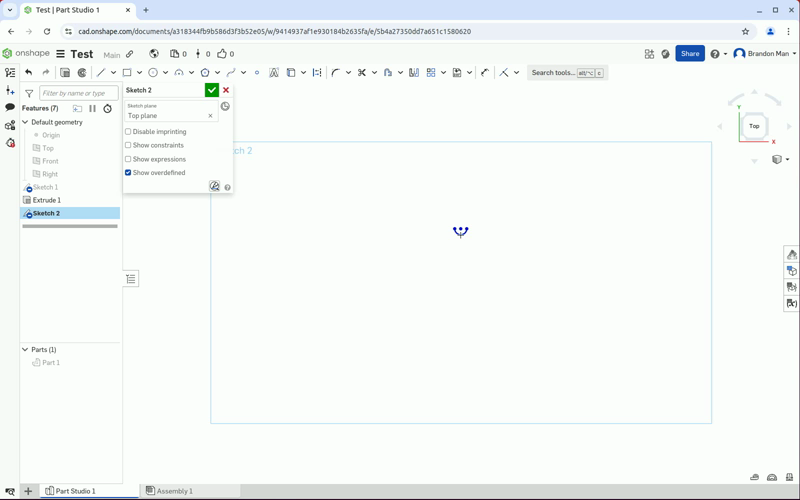
mouse_move(466, 228)
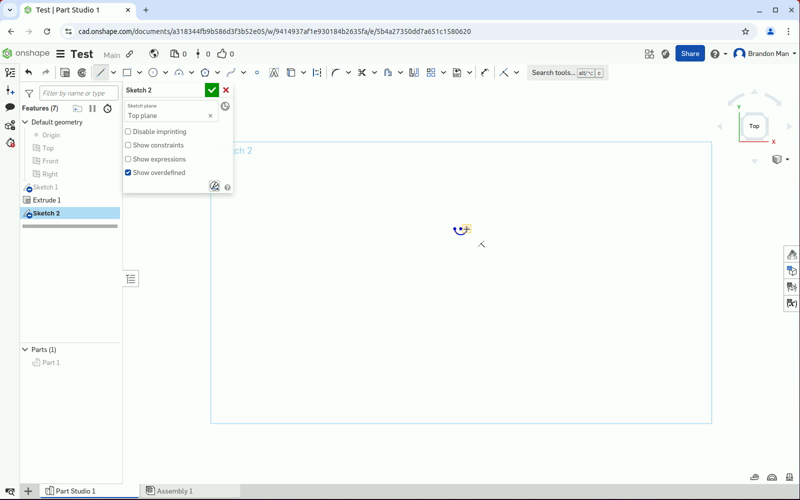
click(466, 228)
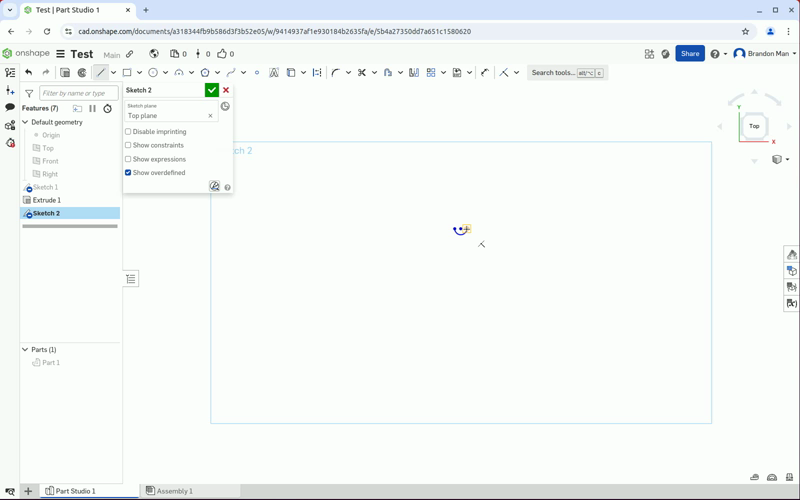
key_down(shift)
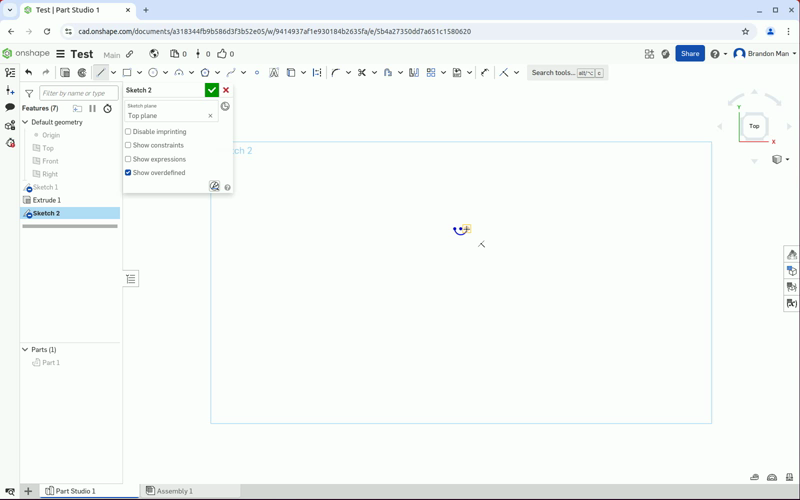
mouse_move(496, 228)
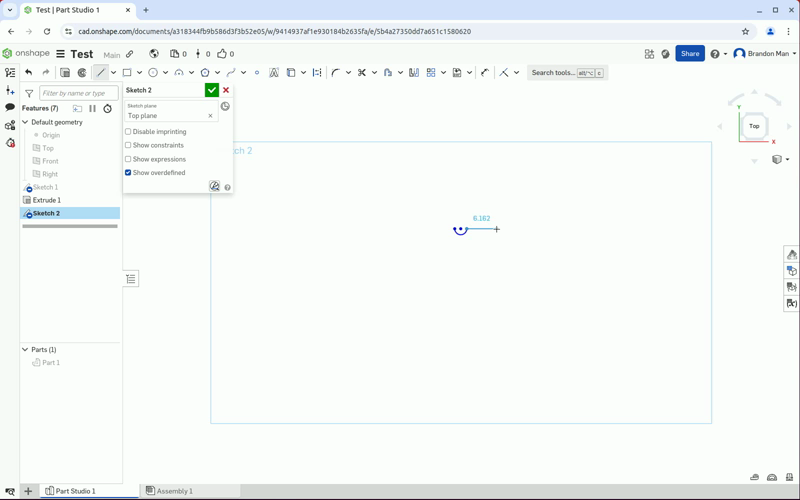
mouse_move(465, 174)
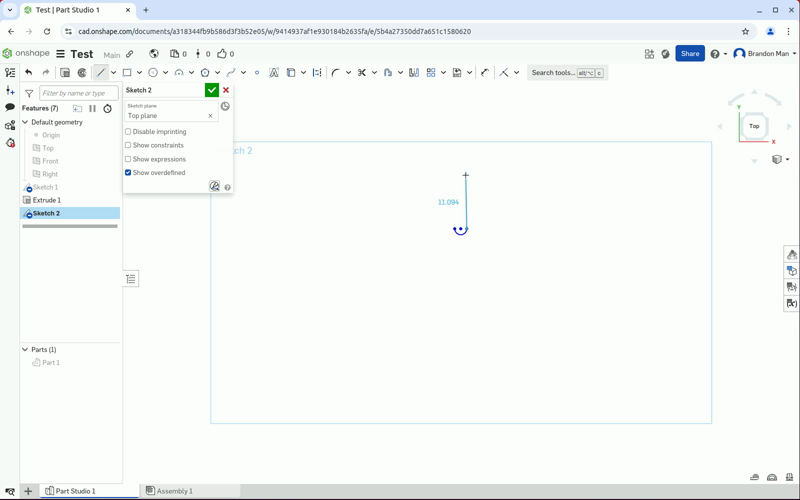
click(465, 174)
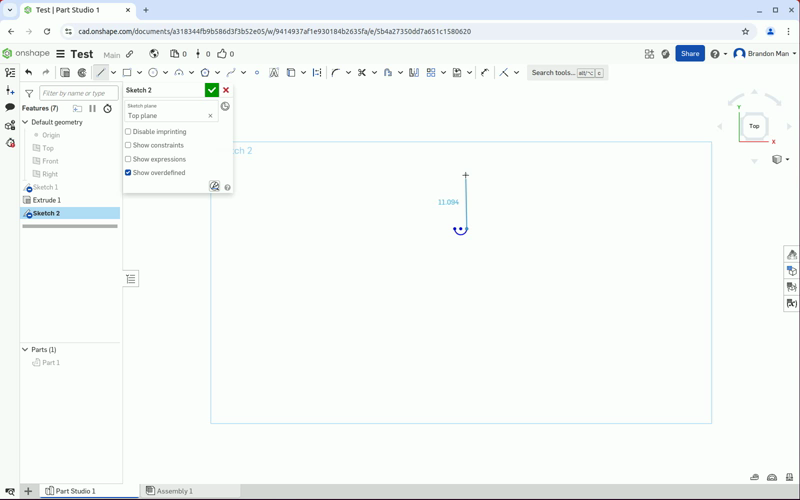
key_up(shift)
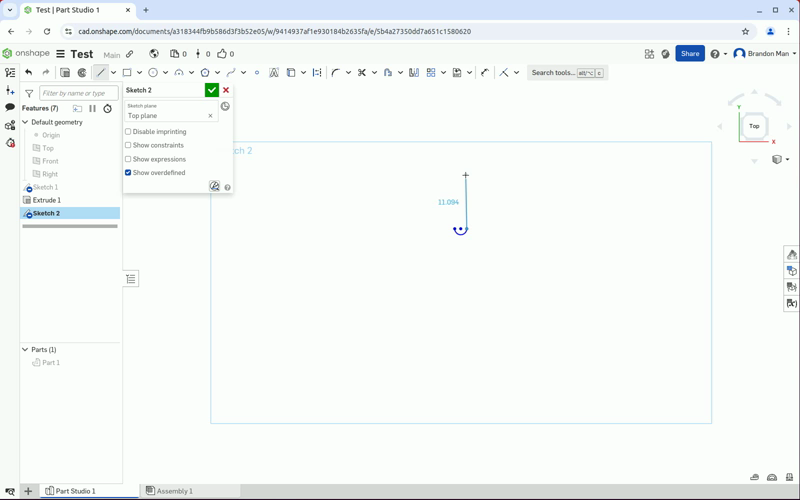
key(esc)
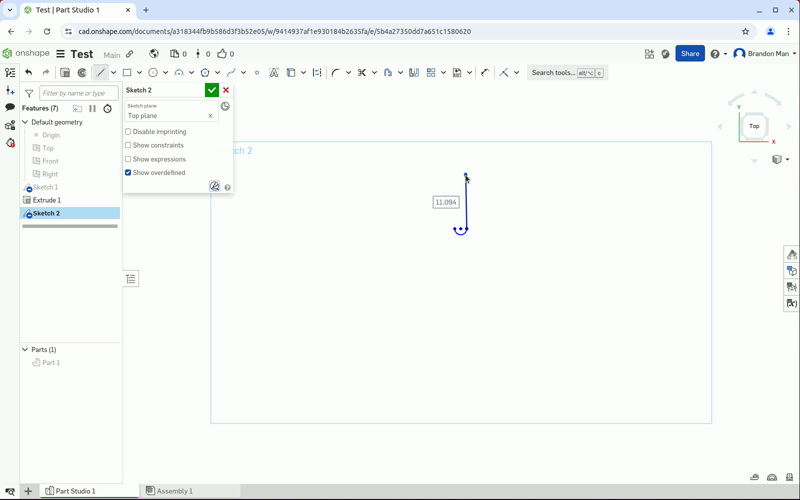
key(a)
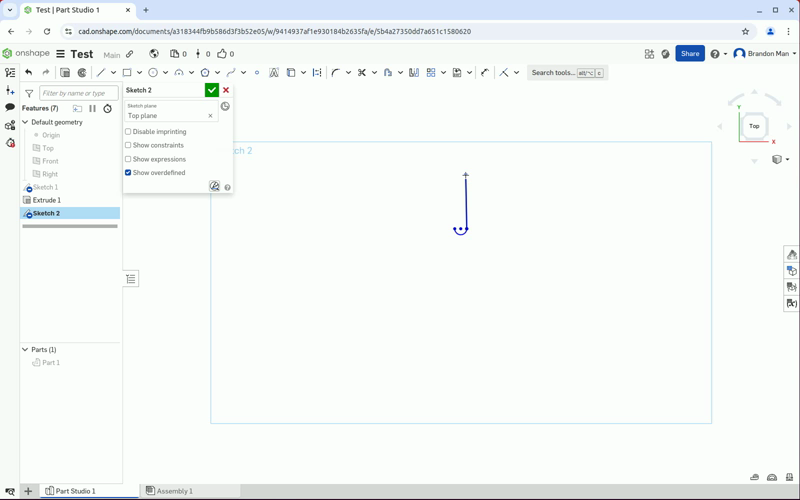
mouse_move(465, 174)
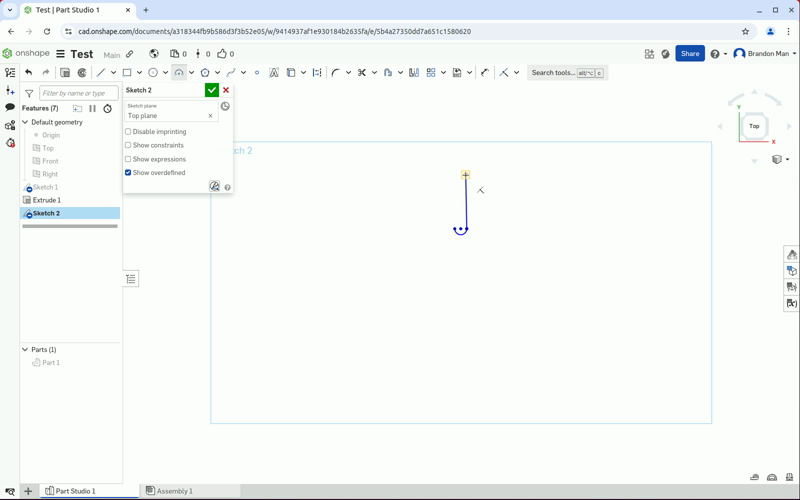
click(465, 174)
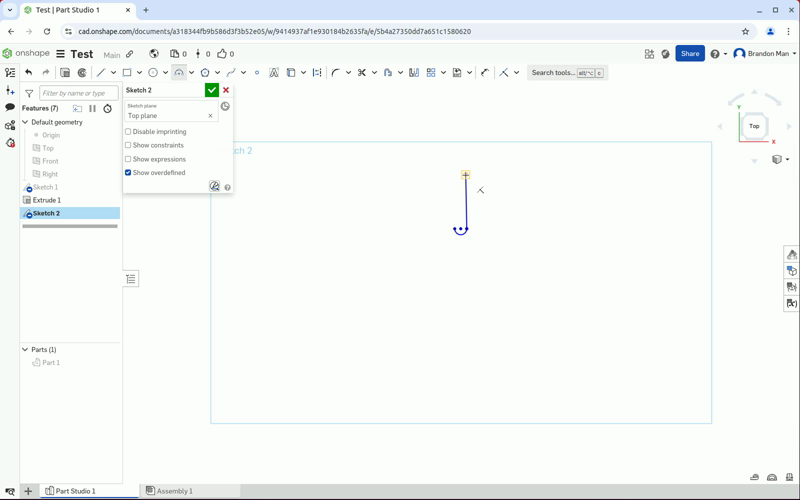
key_down(shift)
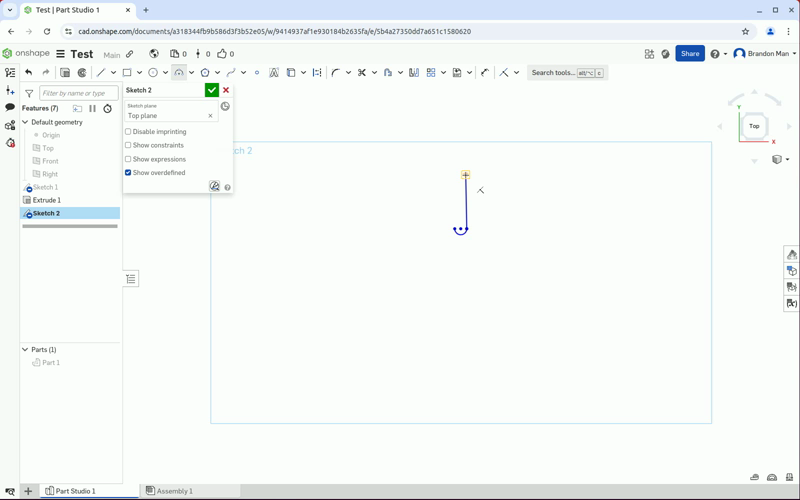
mouse_move(456, 174)
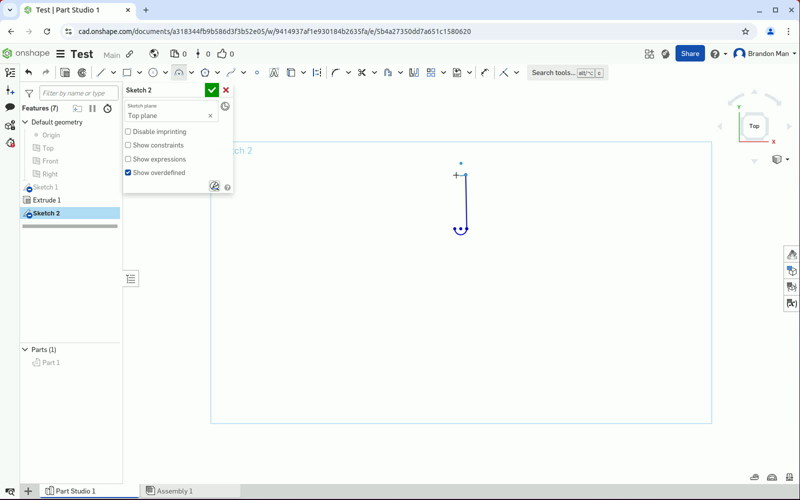
click(456, 174)
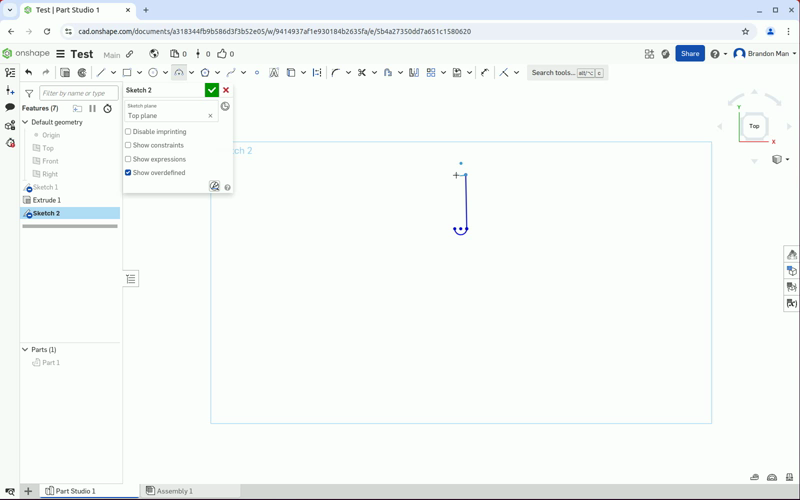
mouse_move(460, 170)
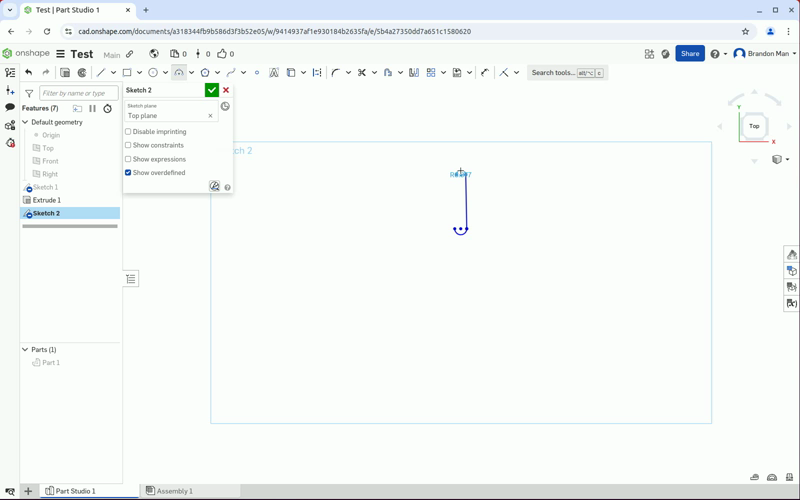
click(460, 170)
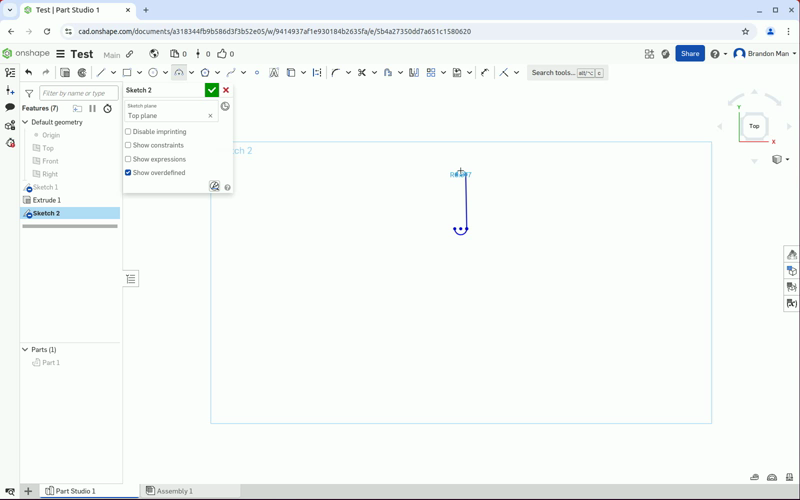
key_up(shift)
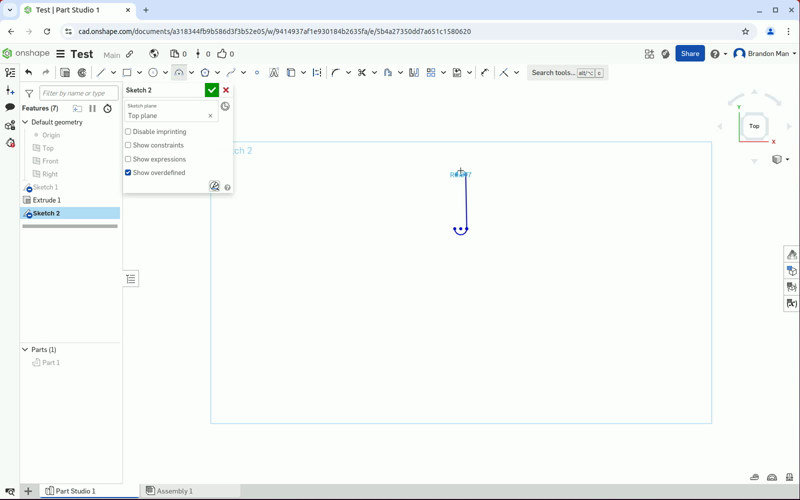
key(esc)
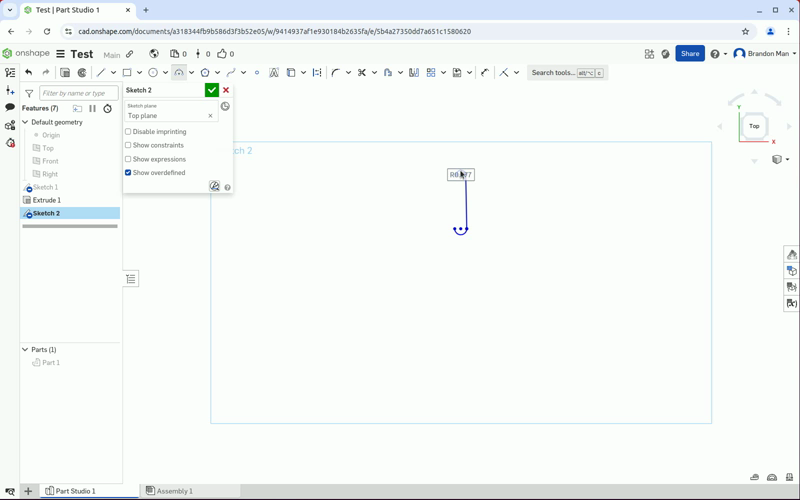
key(l)
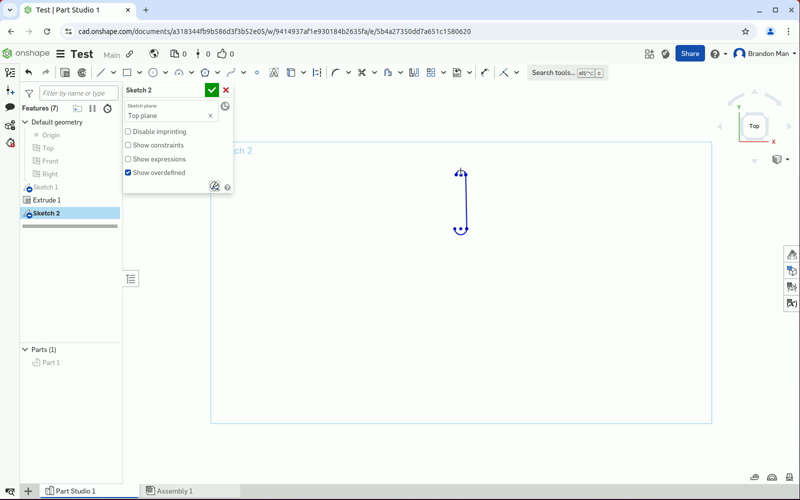
mouse_move(456, 174)
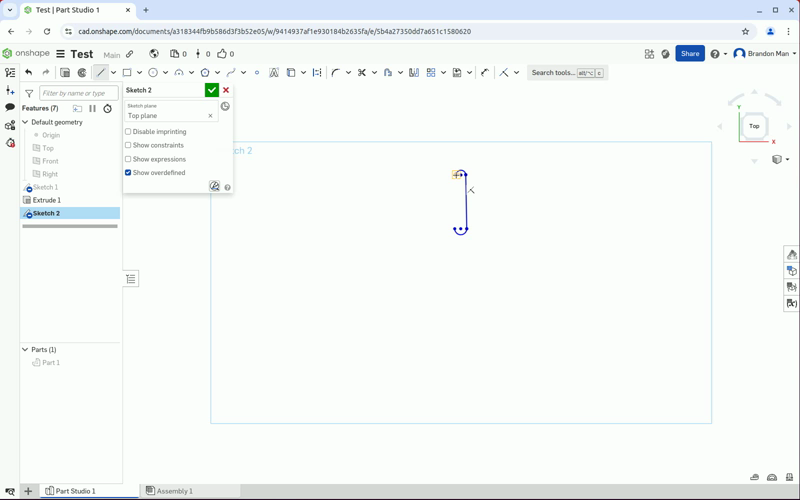
scroll(6)
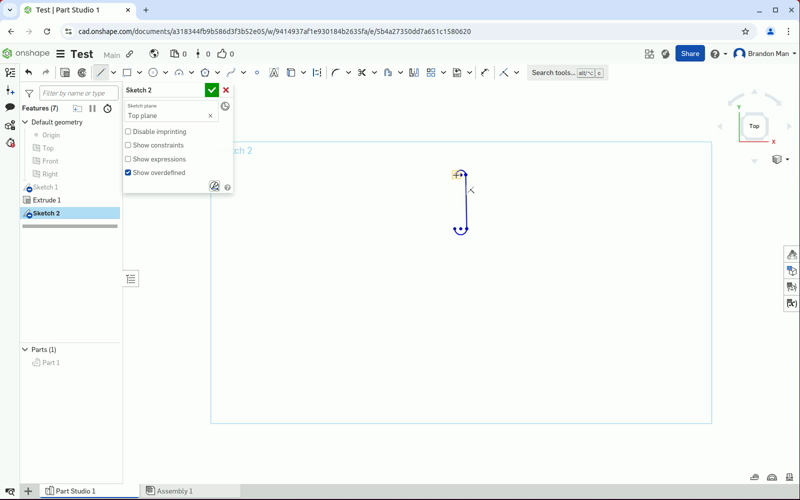
scroll(6)
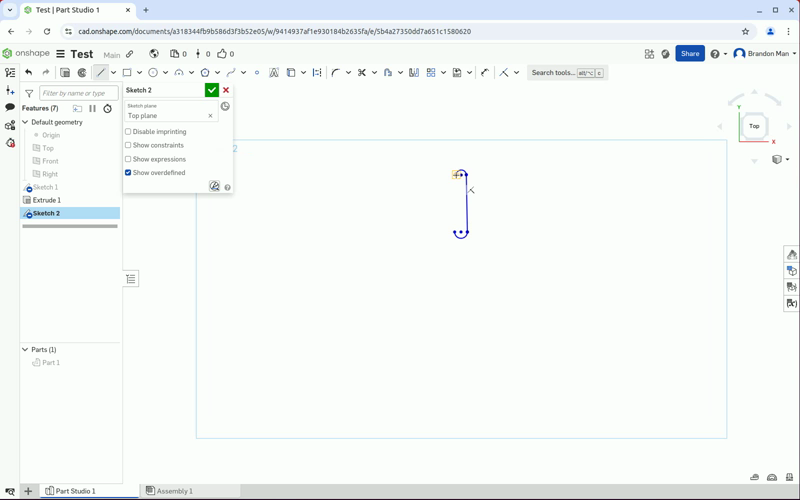
scroll(6)
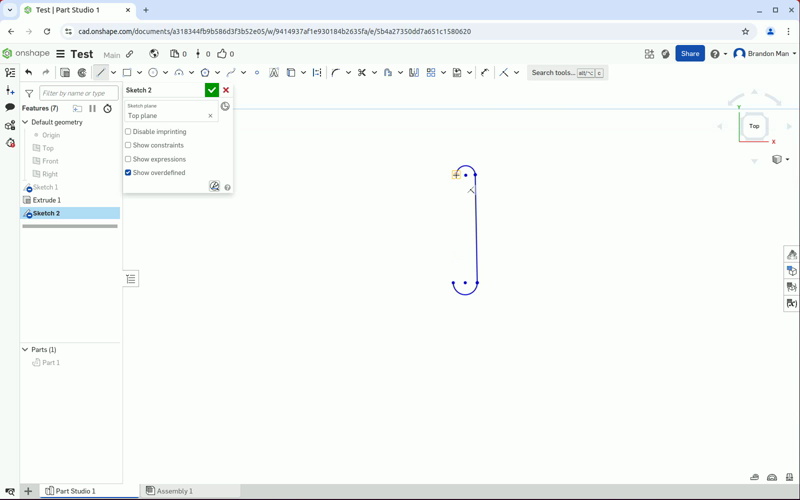
scroll(6)
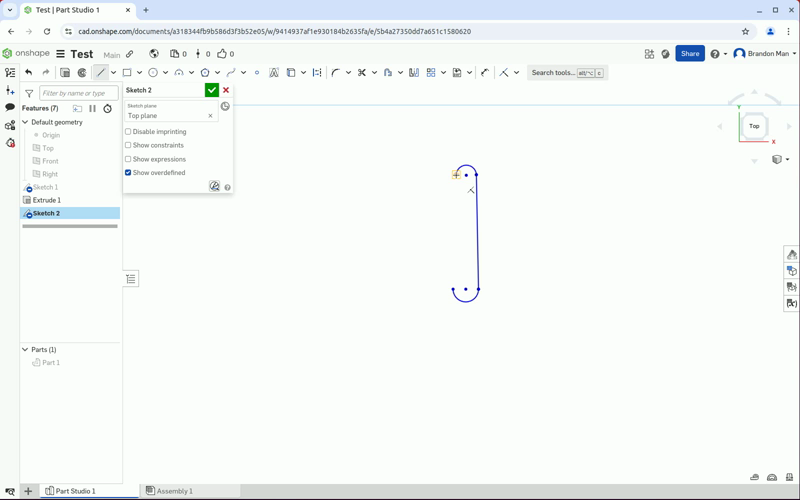
scroll(6)
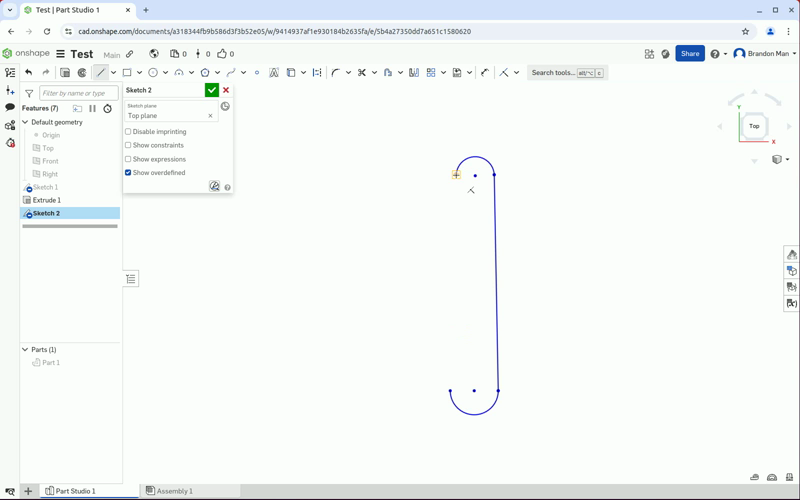
scroll(6)
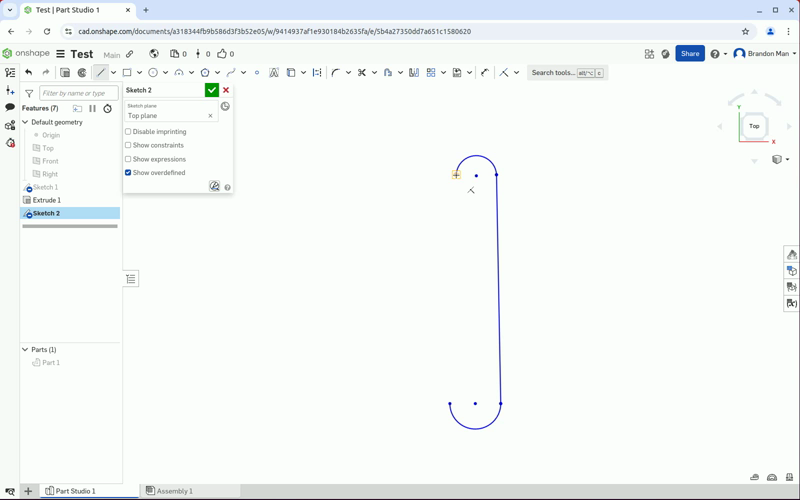
scroll(6)
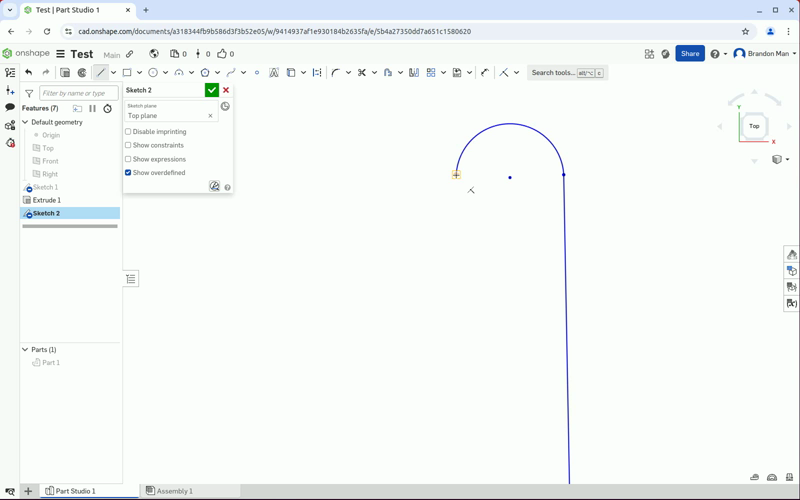
click(456, 174)
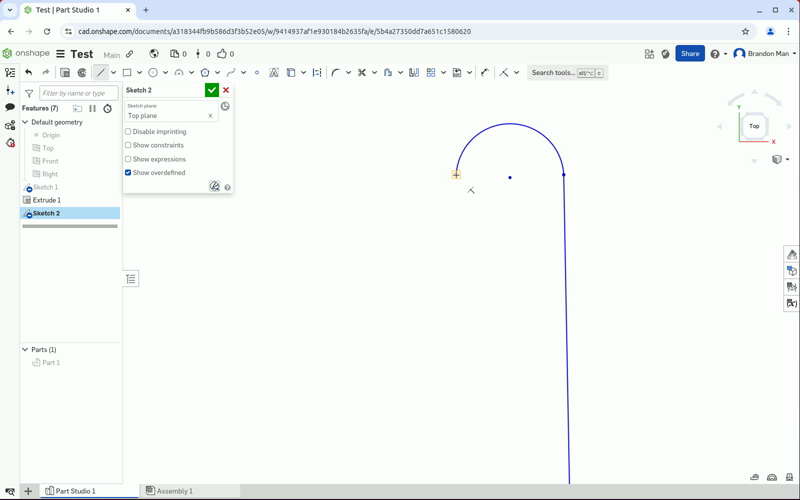
scroll(-6)
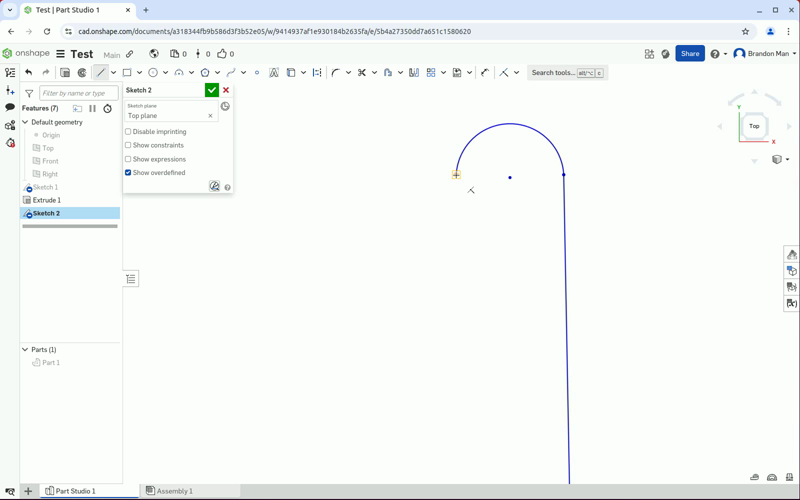
scroll(-6)
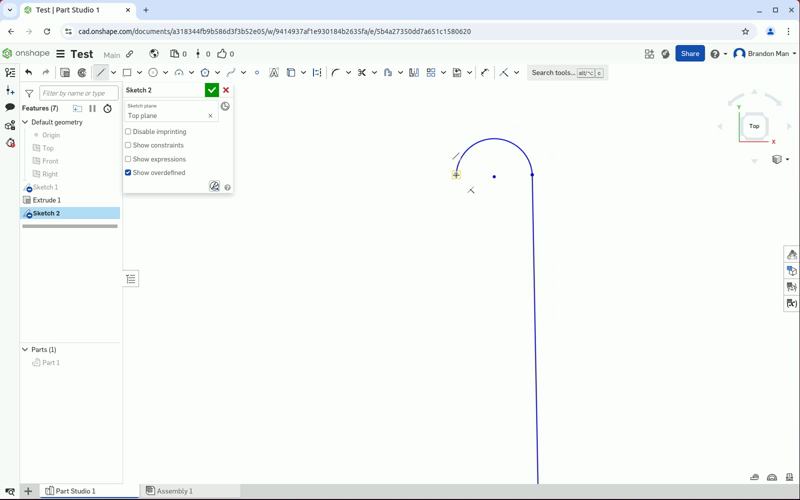
scroll(-6)
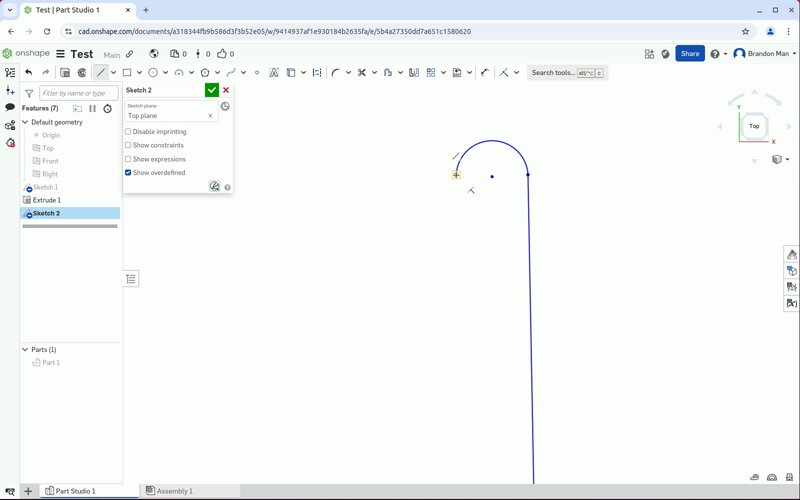
scroll(-6)
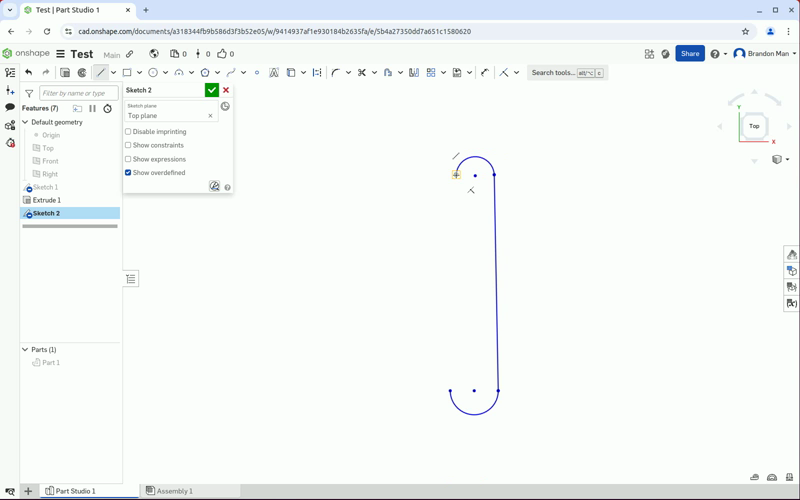
scroll(-6)
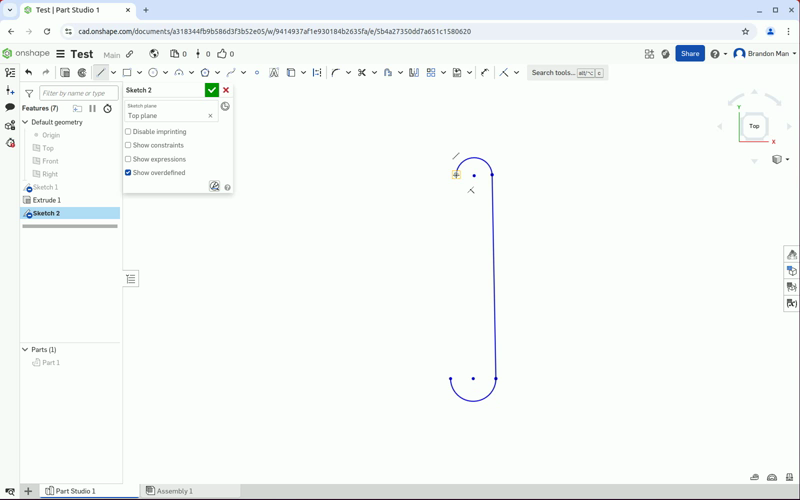
scroll(-6)
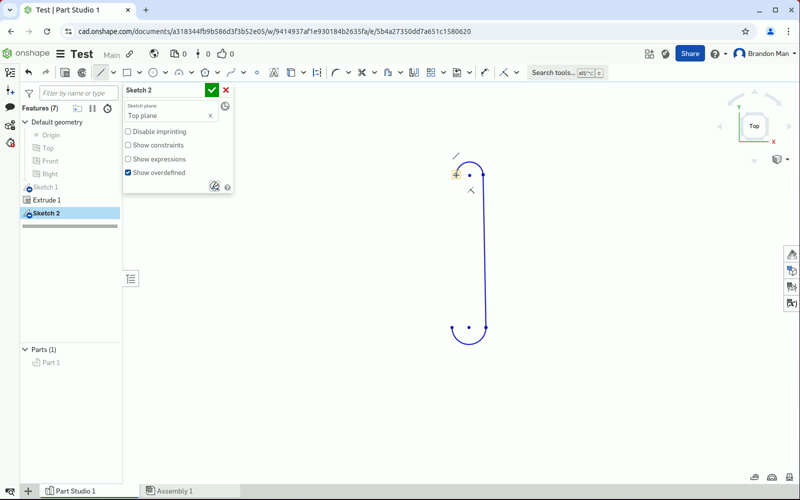
scroll(-6)
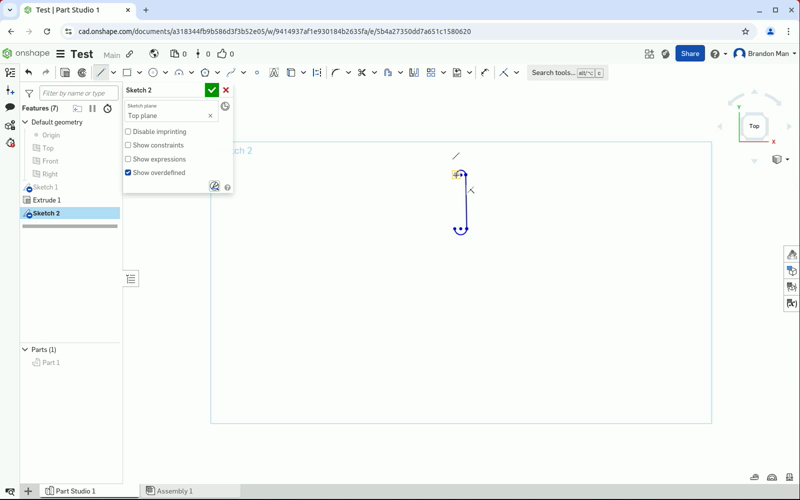
mouse_move(486, 174)
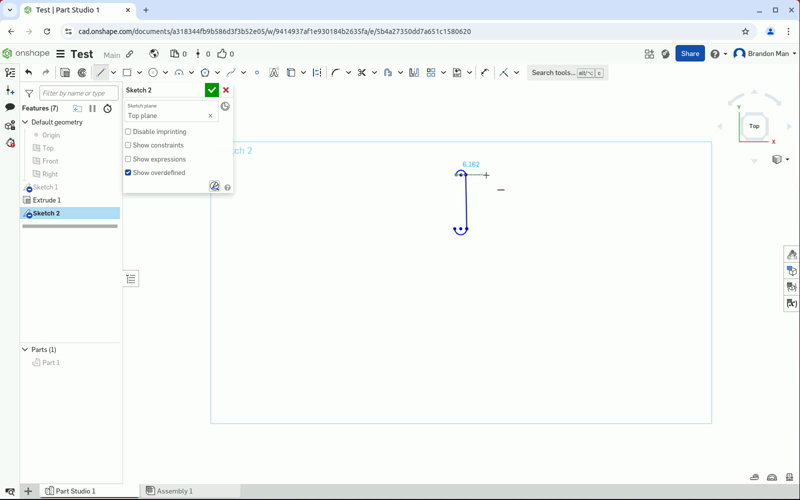
key_down(shift)
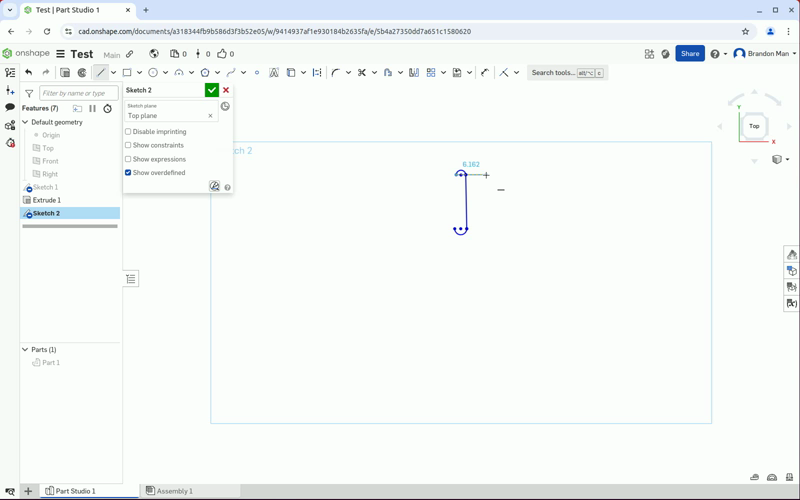
mouse_move(454, 228)
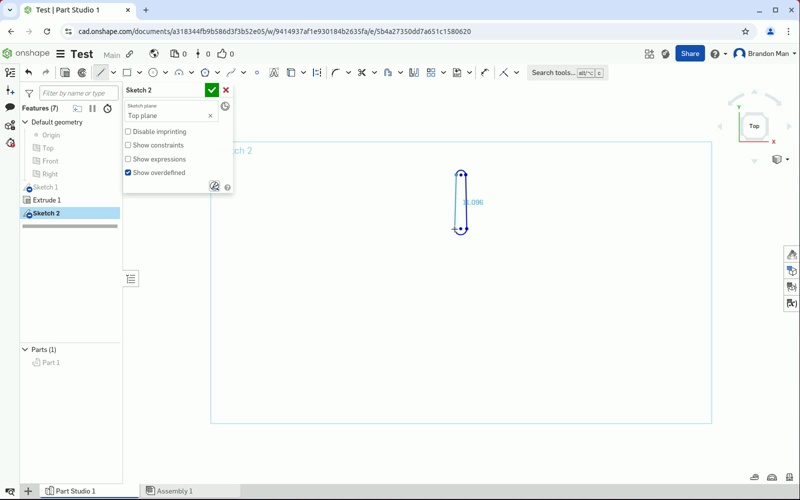
key_up(shift)
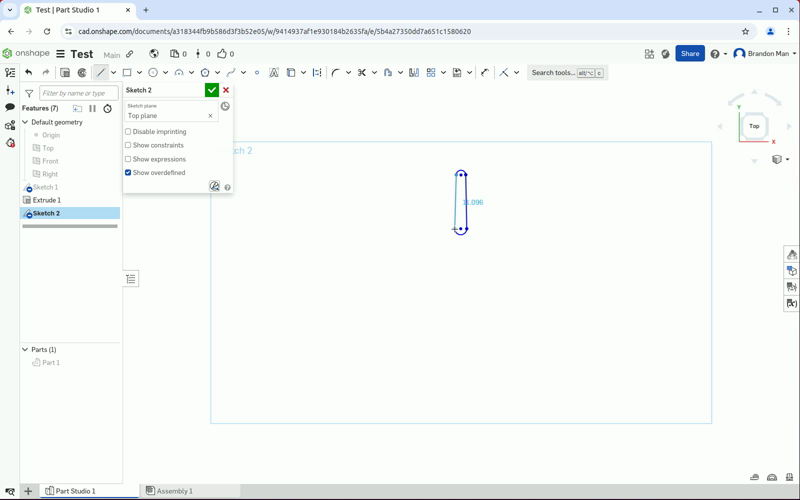
click(454, 228)
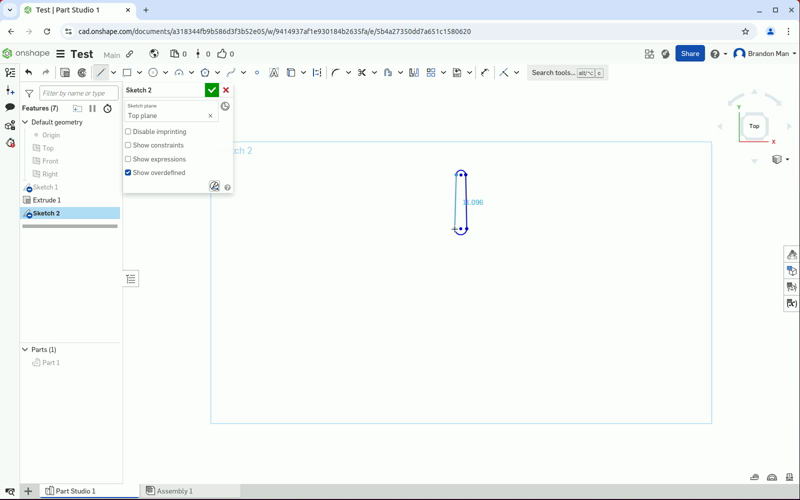
key(esc)
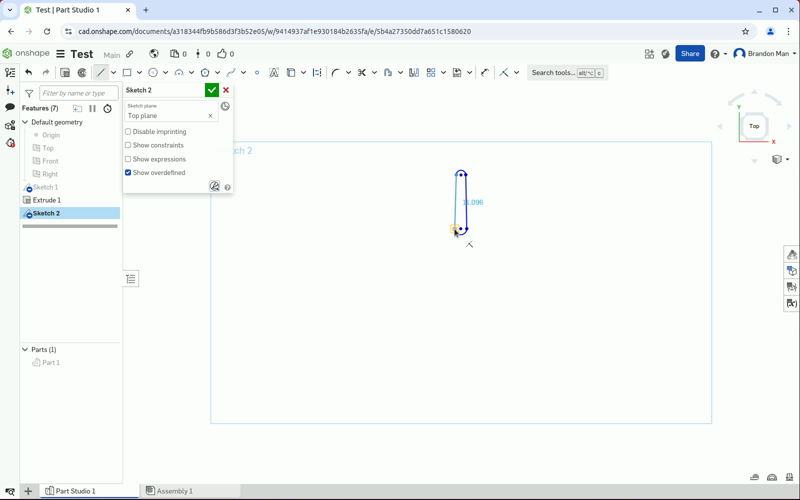
key(c)
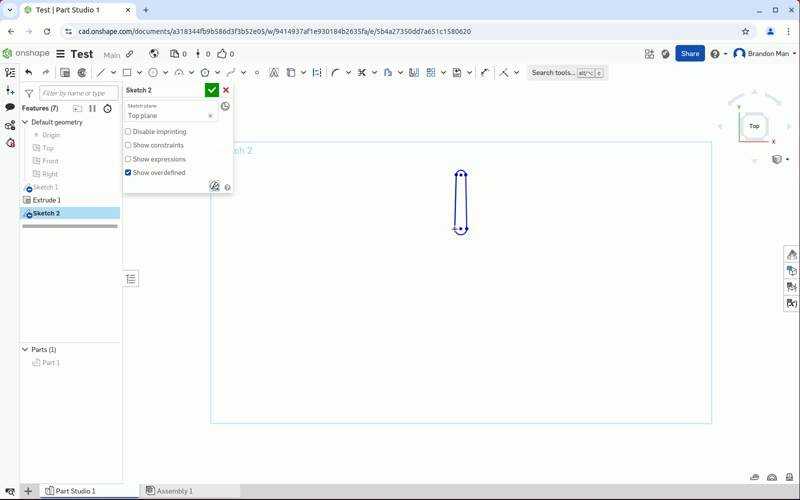
key_down(shift)
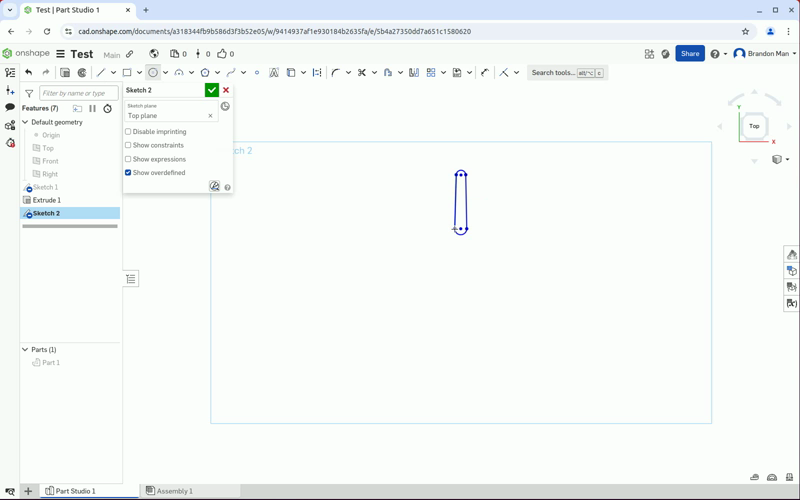
mouse_move(460, 228)
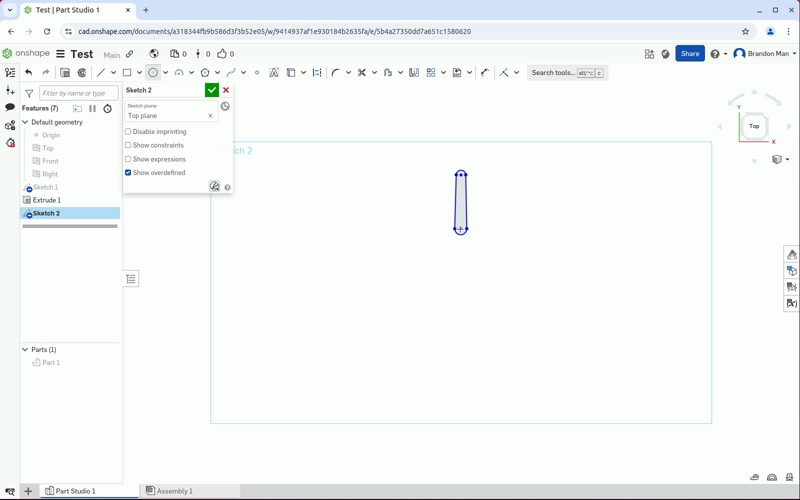
click(460, 228)
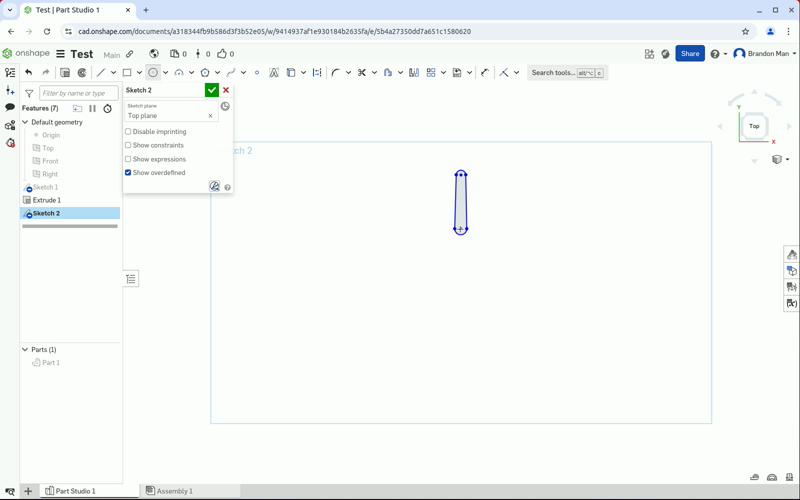
key_up(shift)
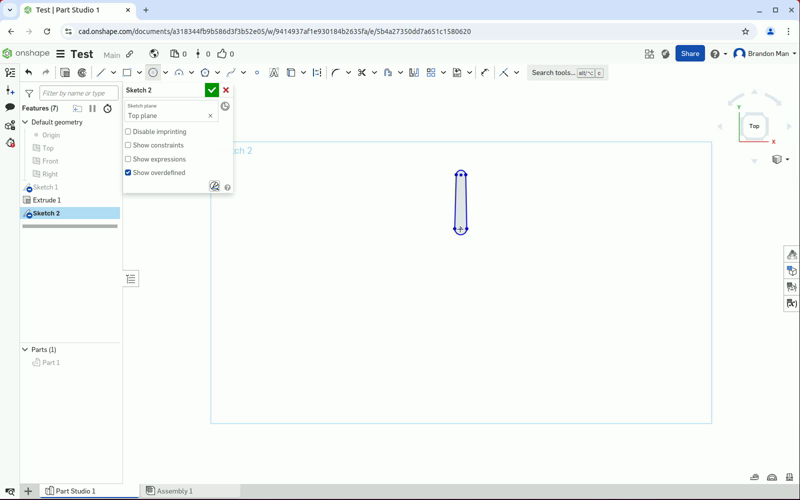
mouse_move(461, 228)
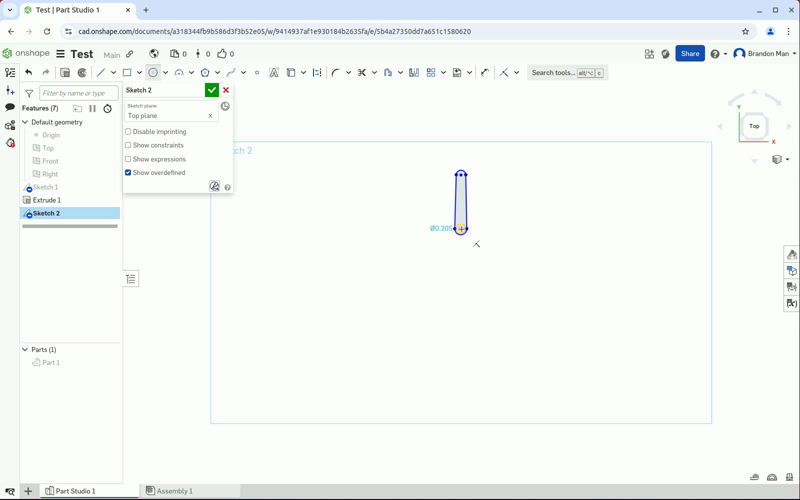
scroll(6)
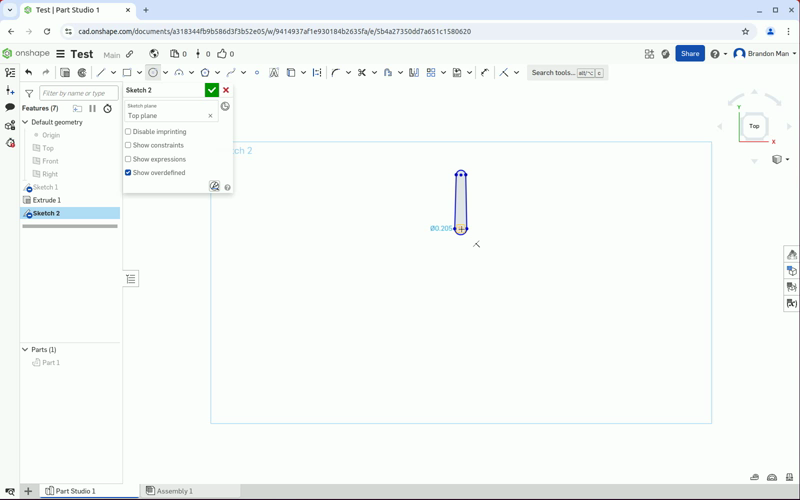
scroll(6)
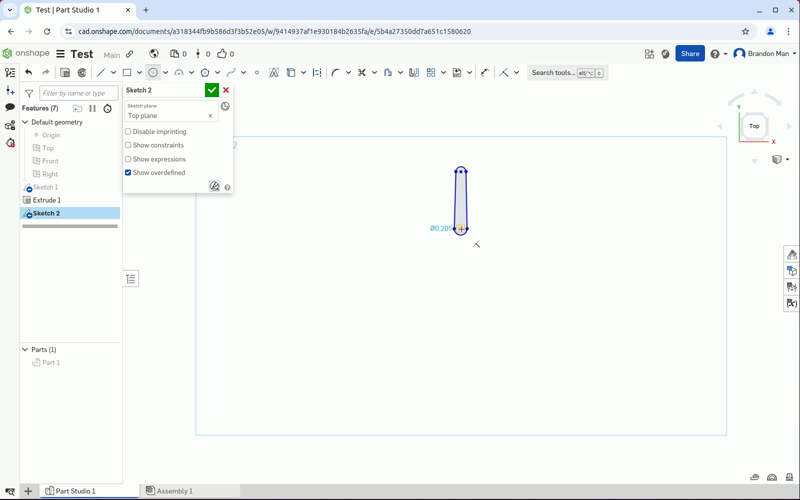
scroll(6)
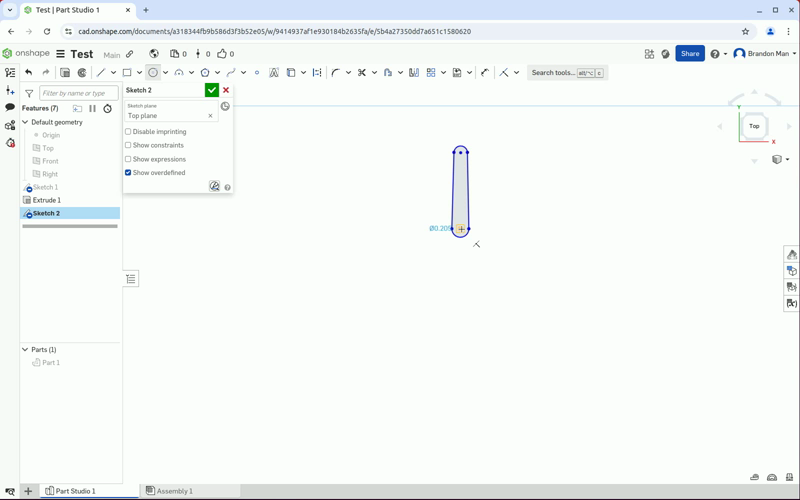
scroll(6)
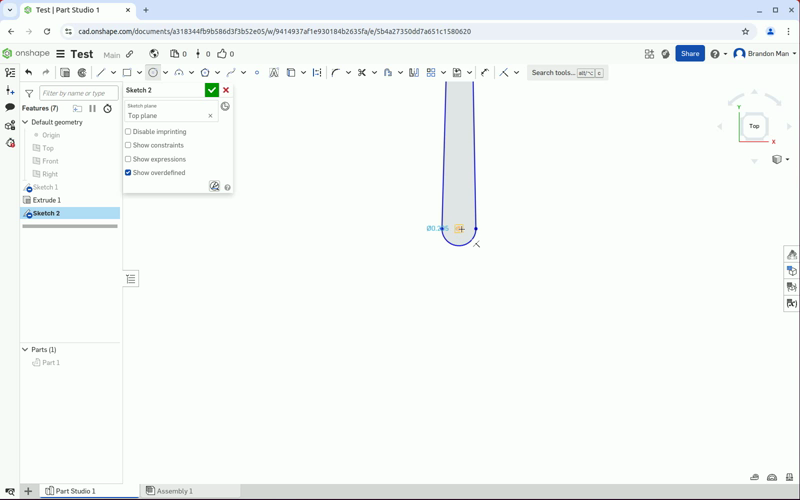
scroll(6)
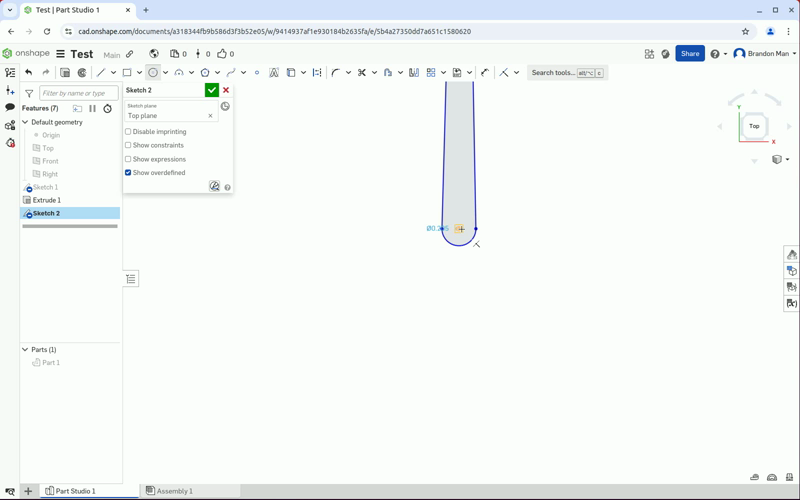
scroll(6)
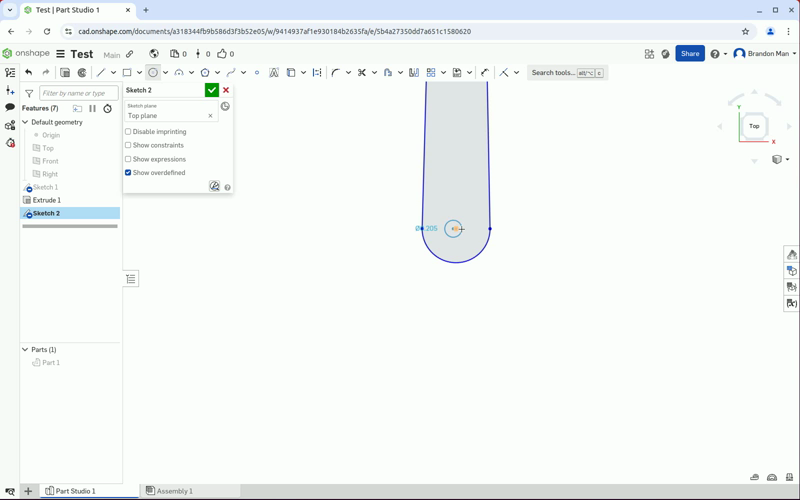
scroll(6)
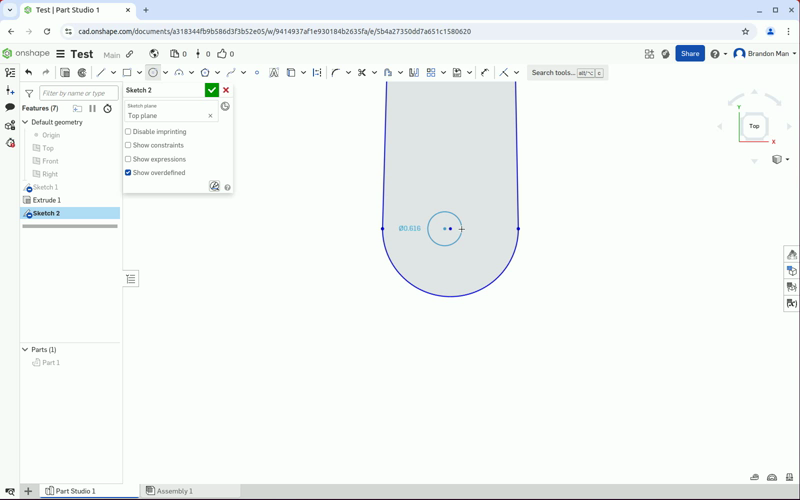
click(461, 228)
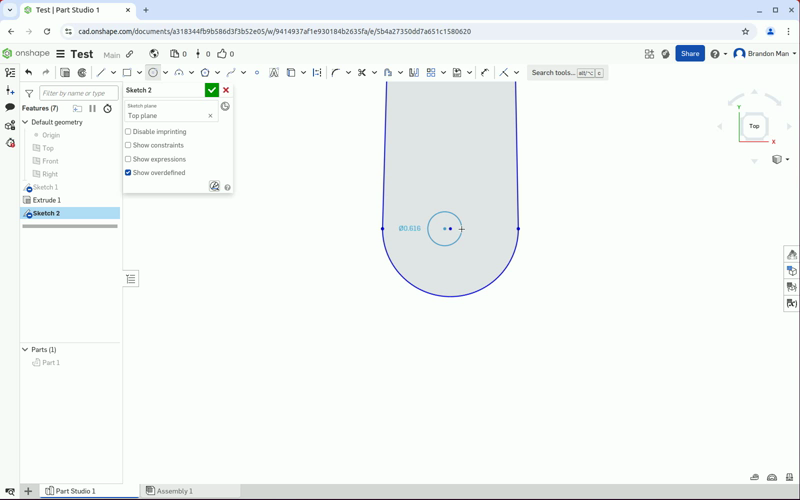
scroll(-6)
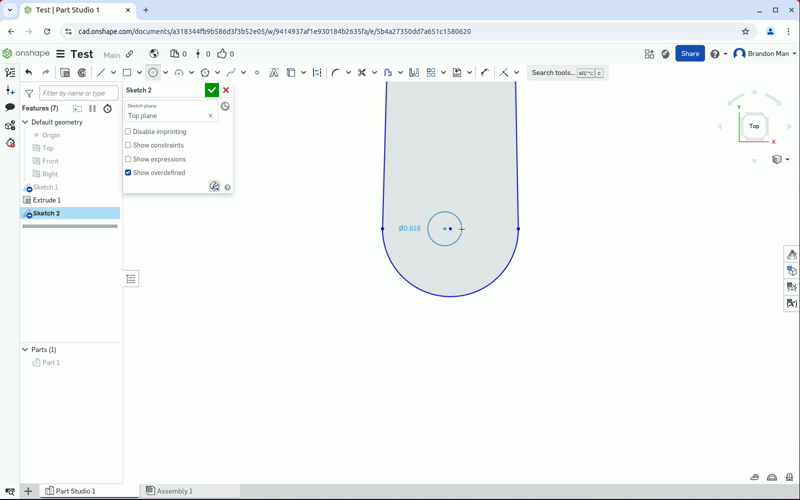
scroll(-6)
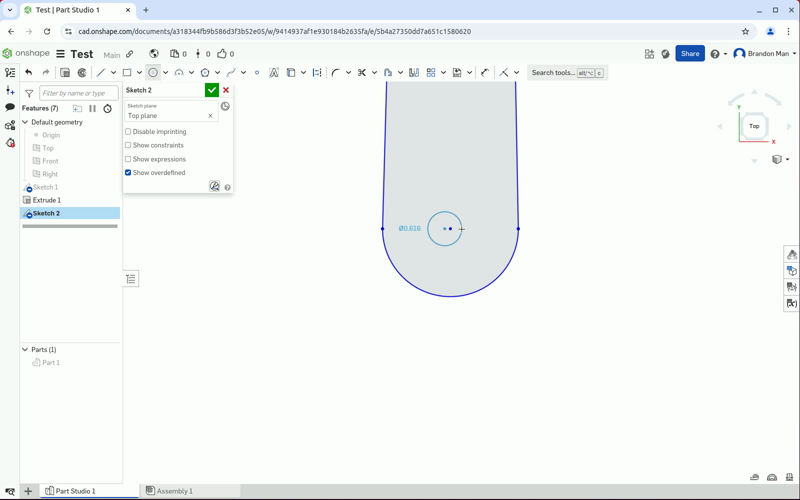
scroll(-6)
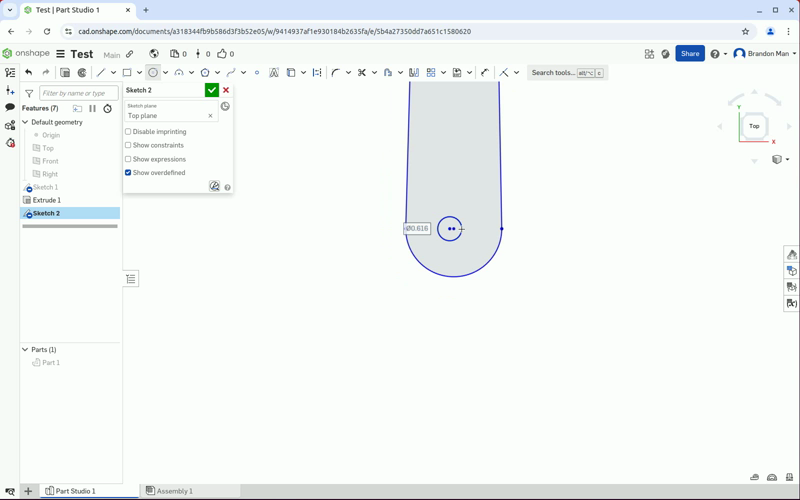
scroll(-6)
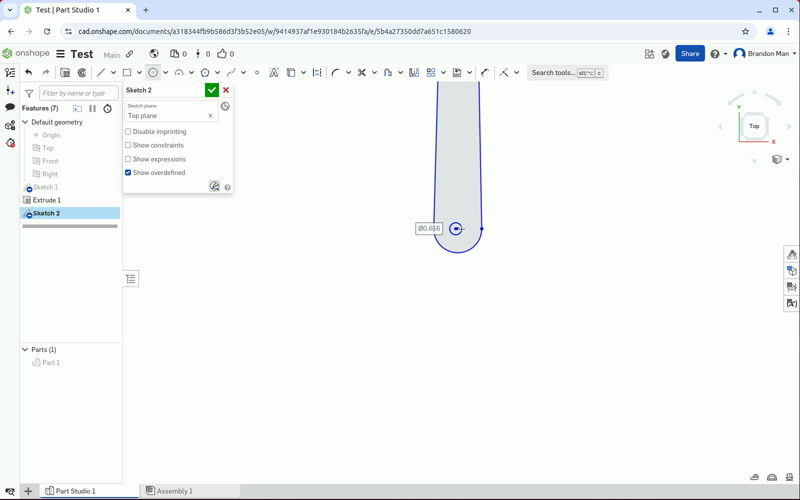
scroll(-6)
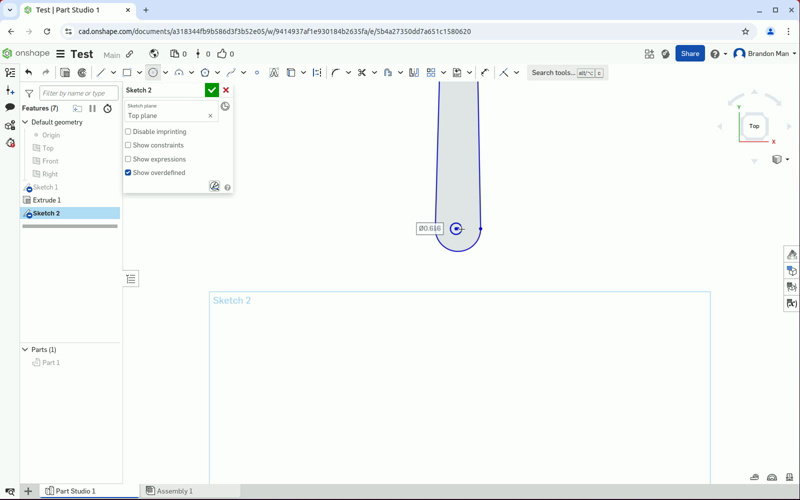
scroll(-6)
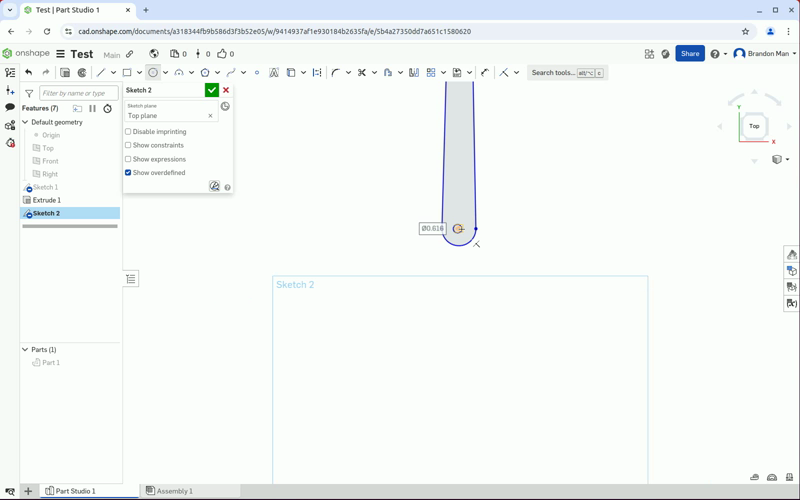
scroll(-6)
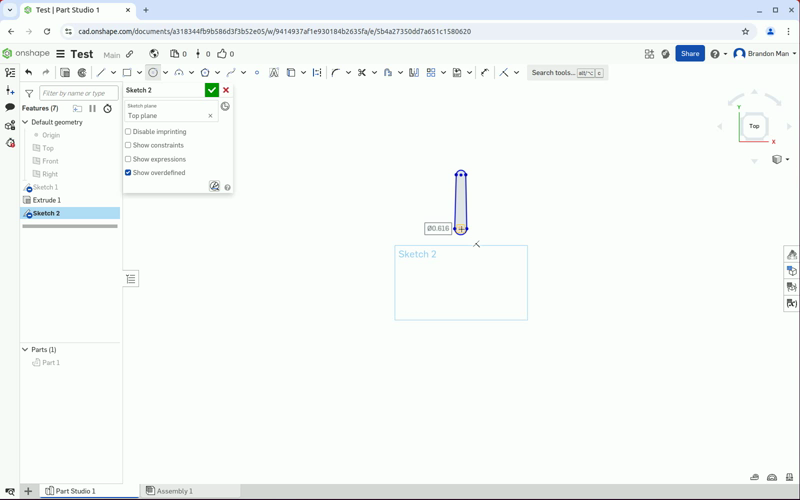
key(esc)
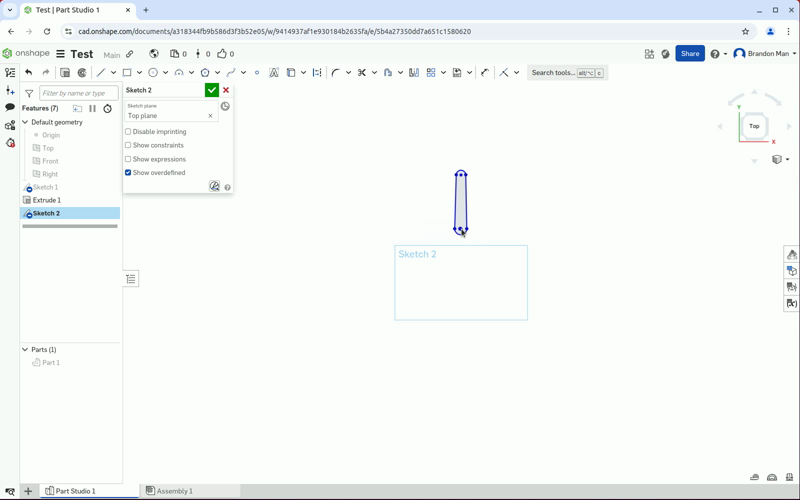
key(c)
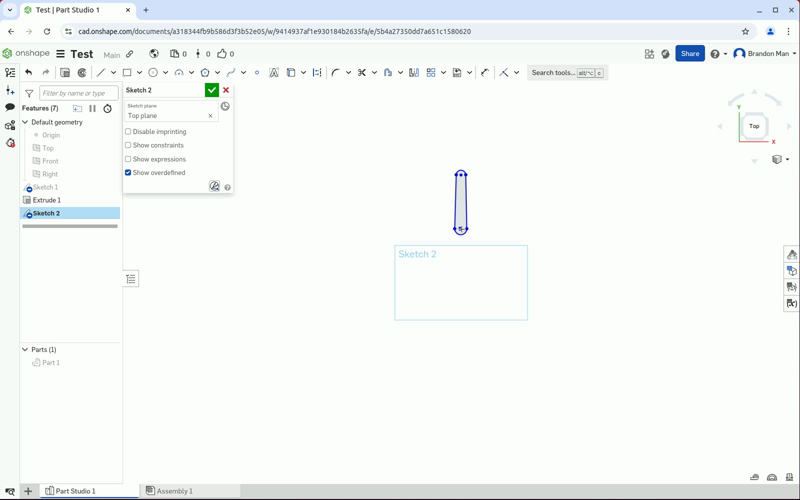
key_down(shift)
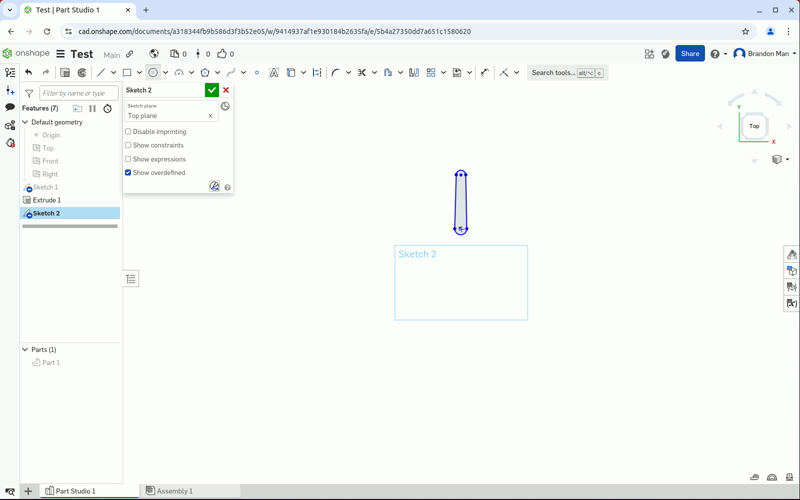
mouse_move(460, 174)
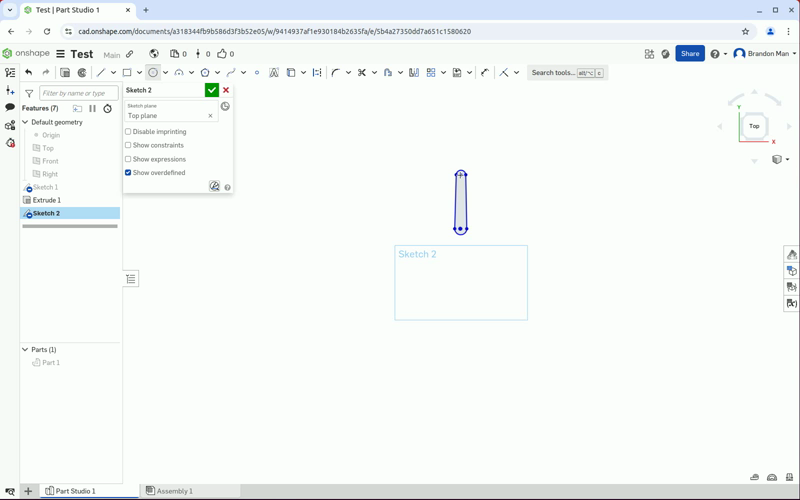
scroll(6)
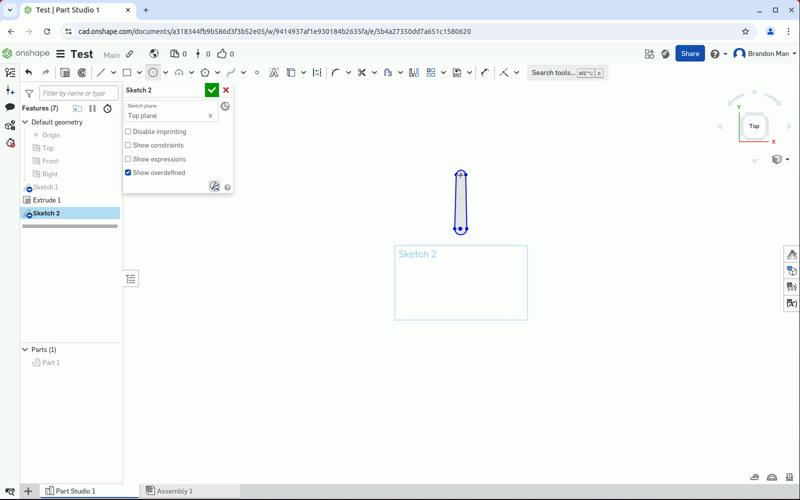
scroll(6)
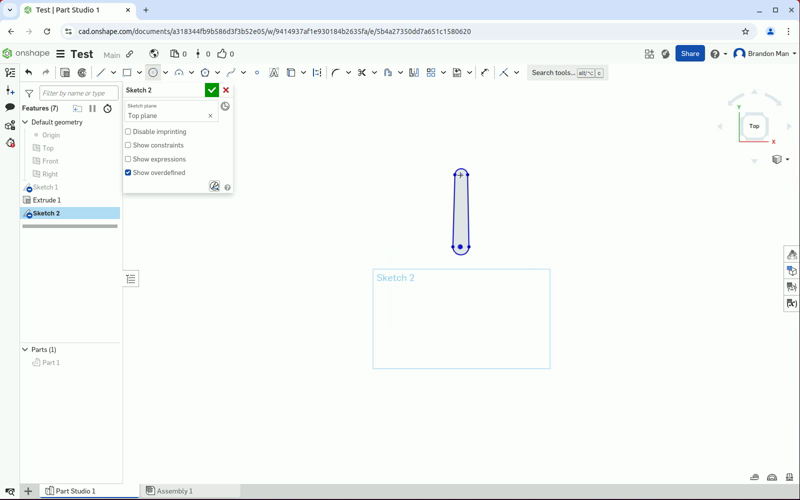
scroll(6)
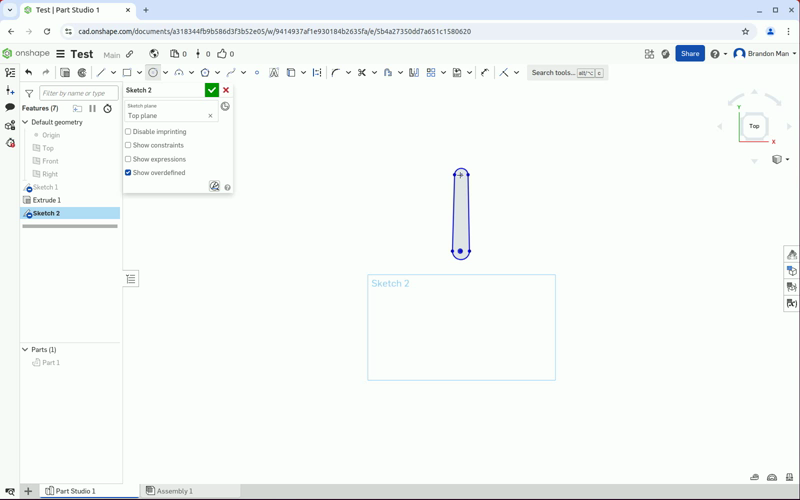
scroll(6)
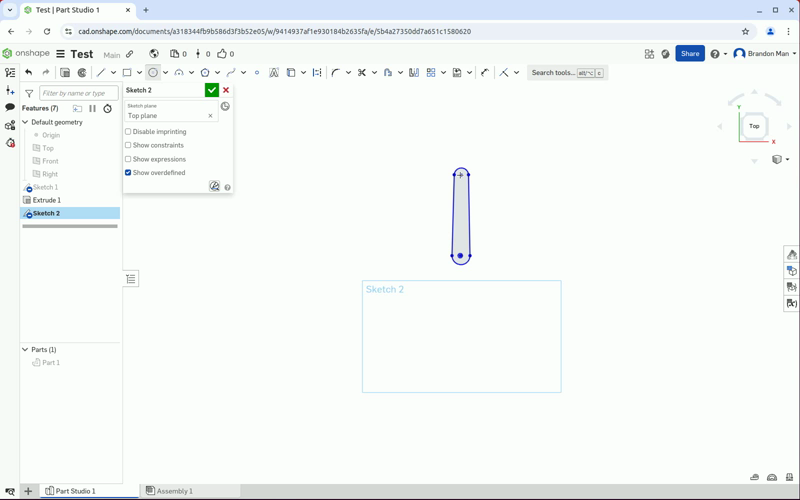
scroll(6)
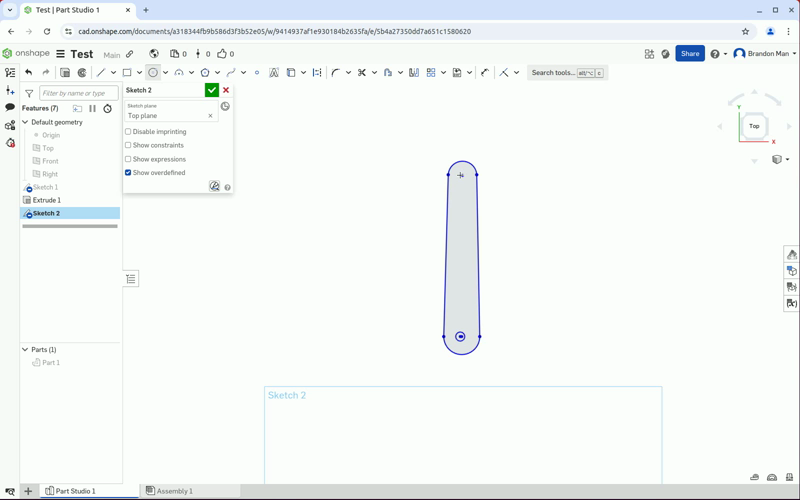
scroll(6)
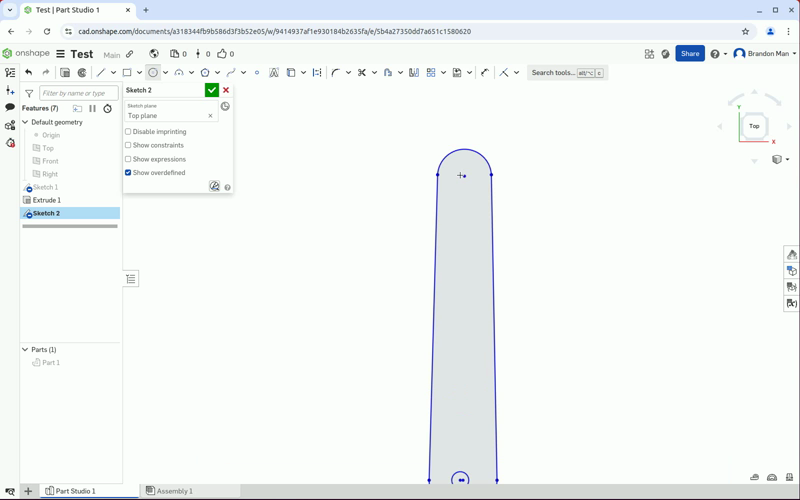
scroll(6)
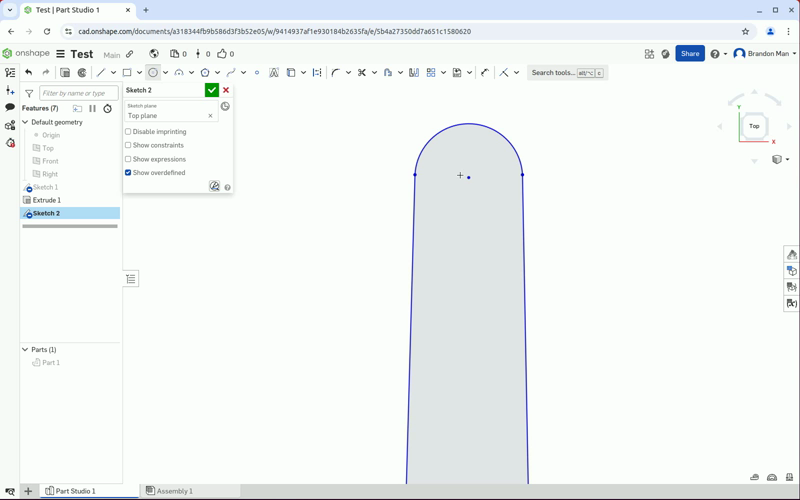
click(460, 174)
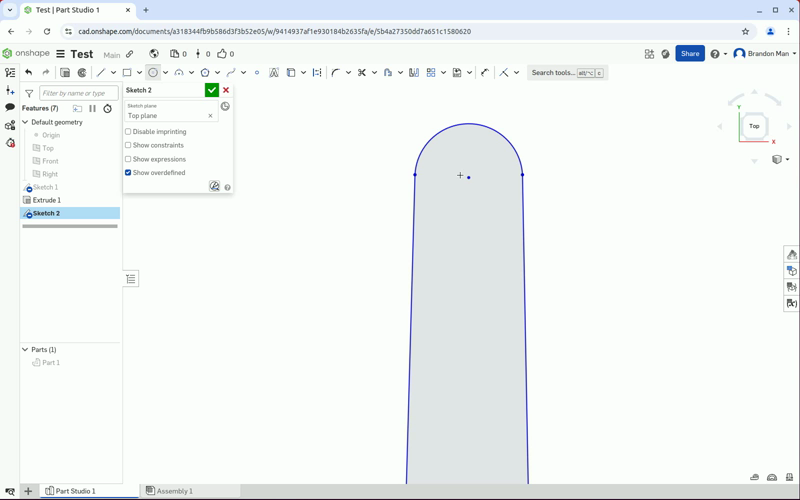
scroll(-6)
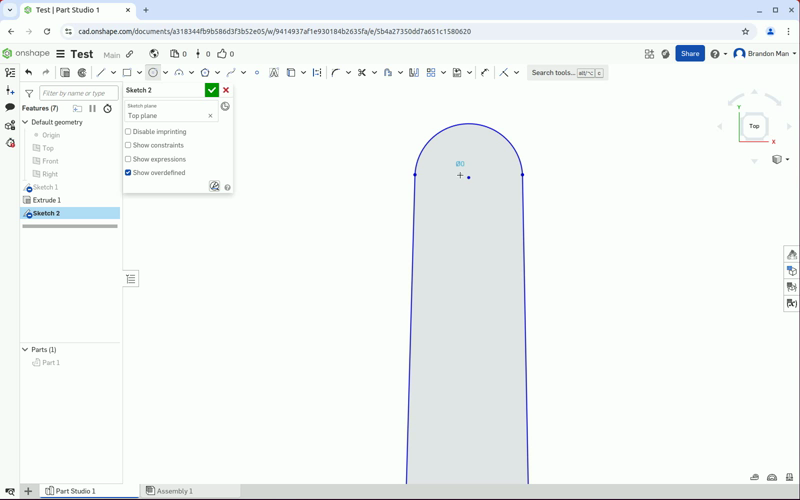
scroll(-6)
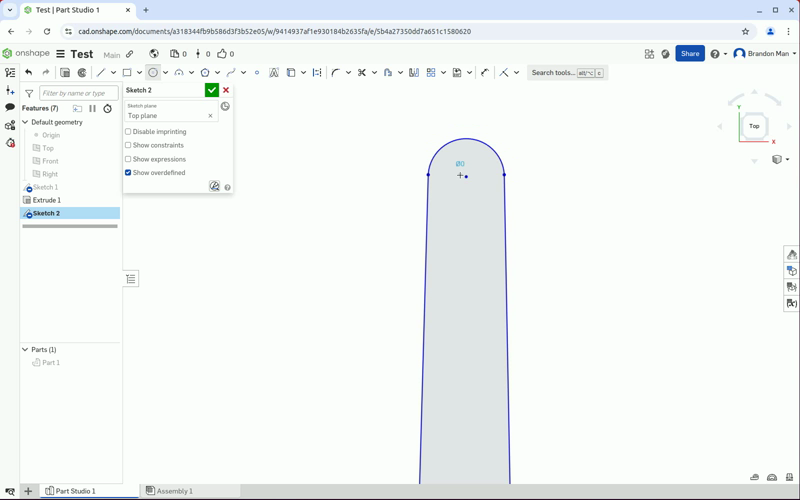
scroll(-6)
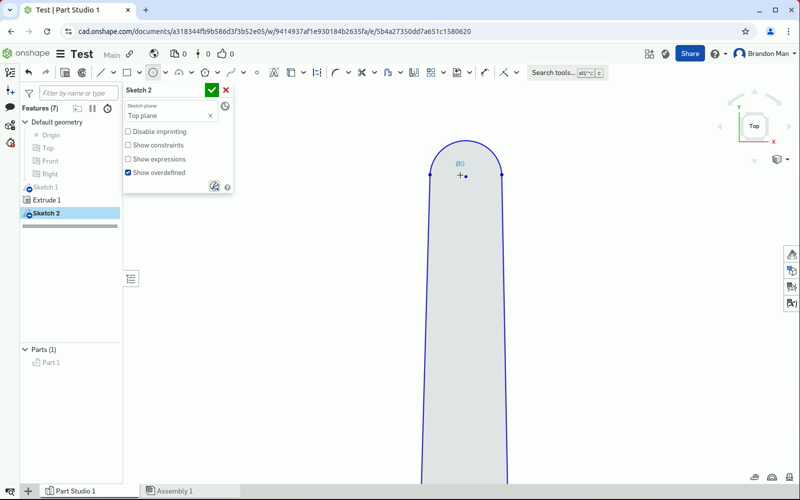
scroll(-6)
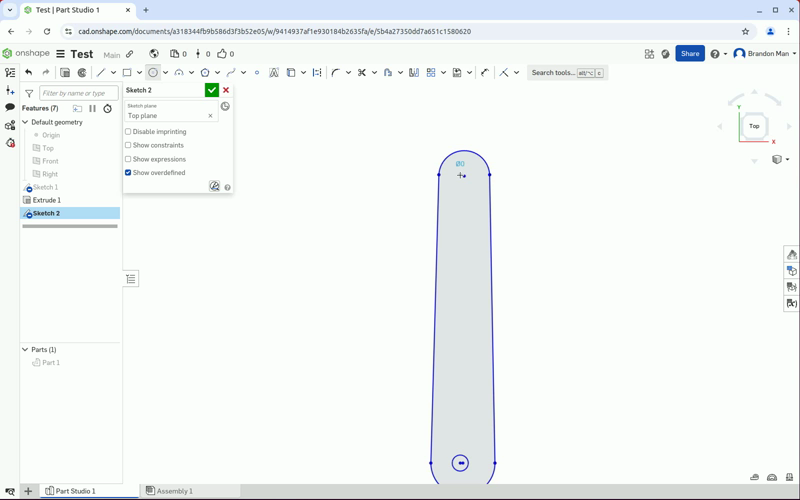
scroll(-6)
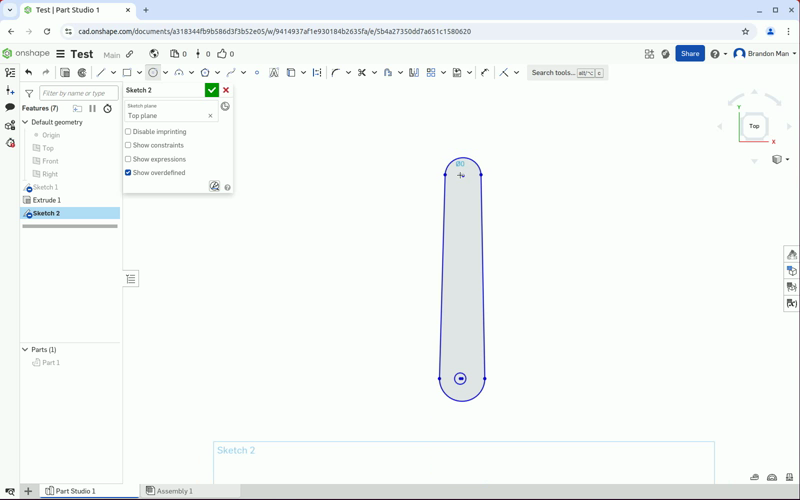
scroll(-6)
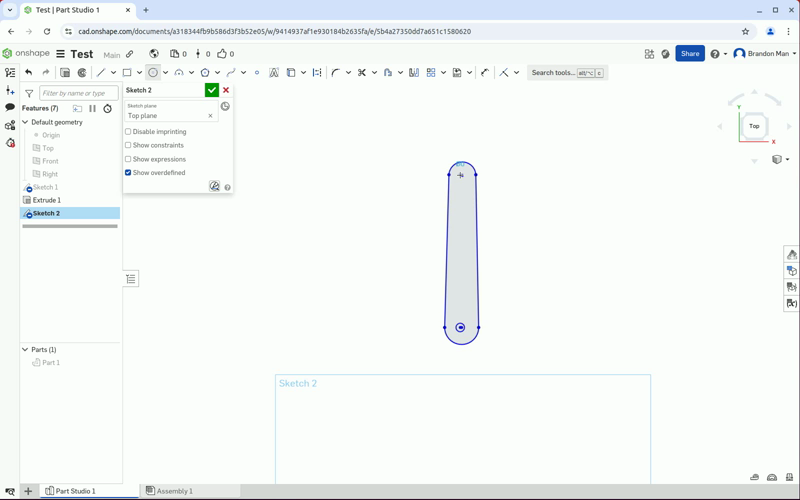
scroll(-6)
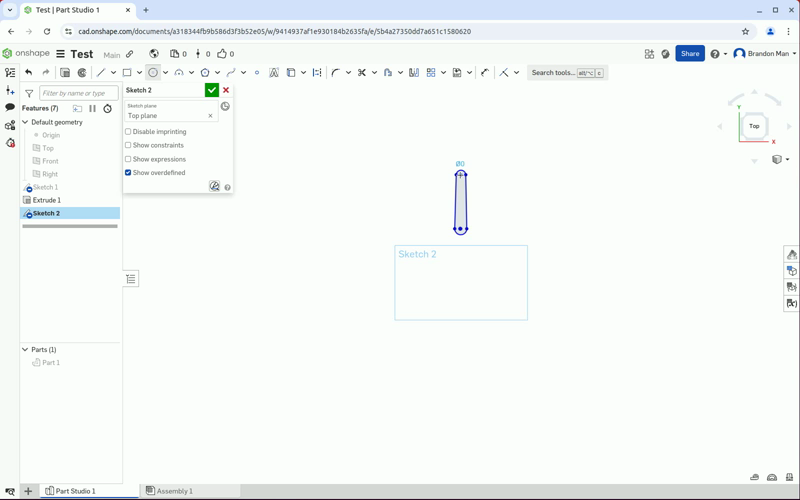
key_up(shift)
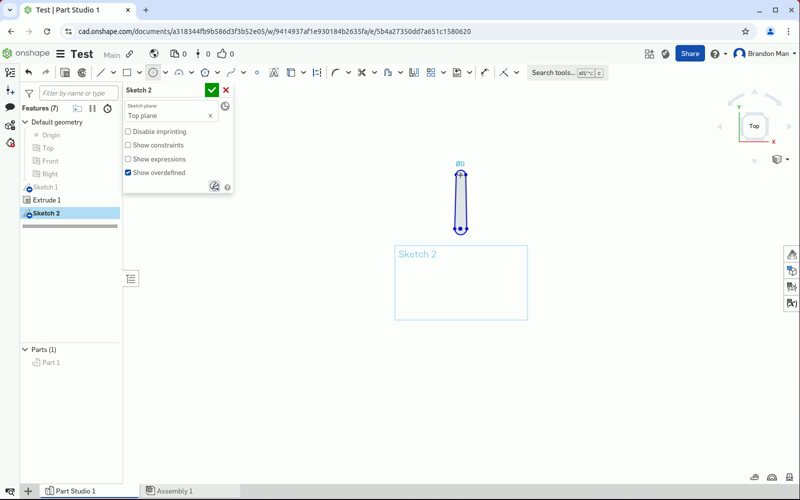
mouse_move(461, 174)
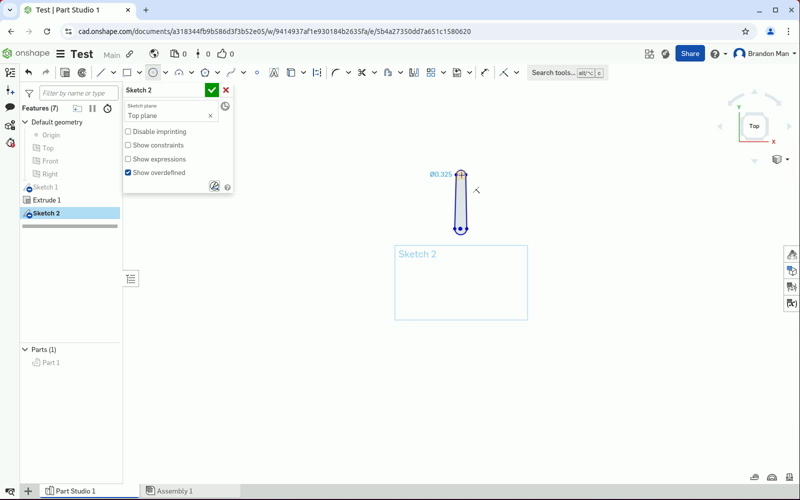
scroll(6)
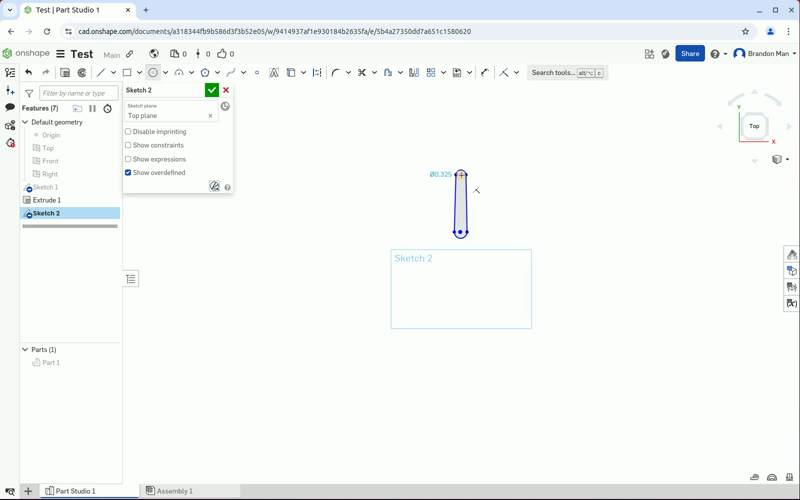
scroll(6)
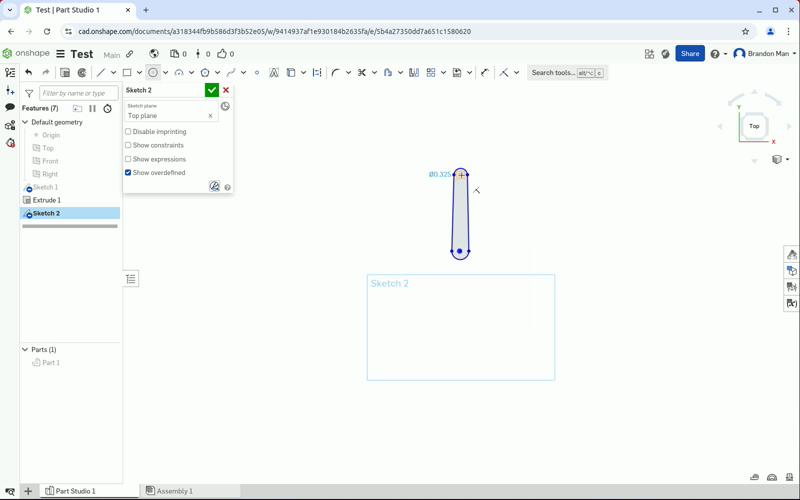
scroll(6)
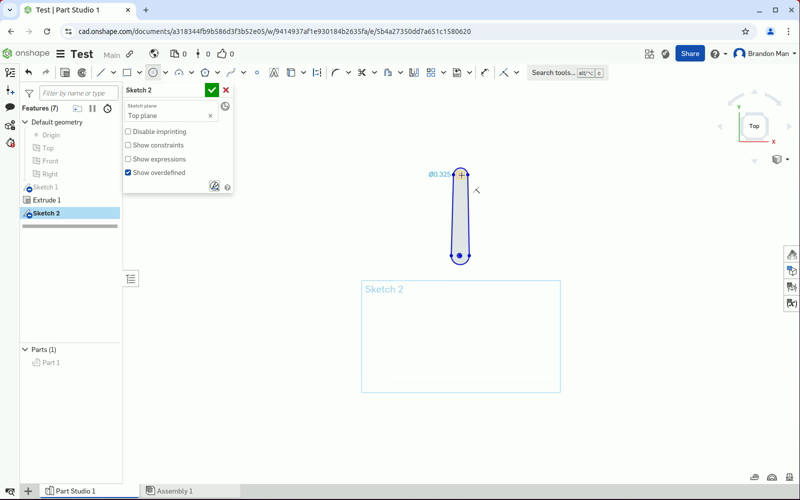
scroll(6)
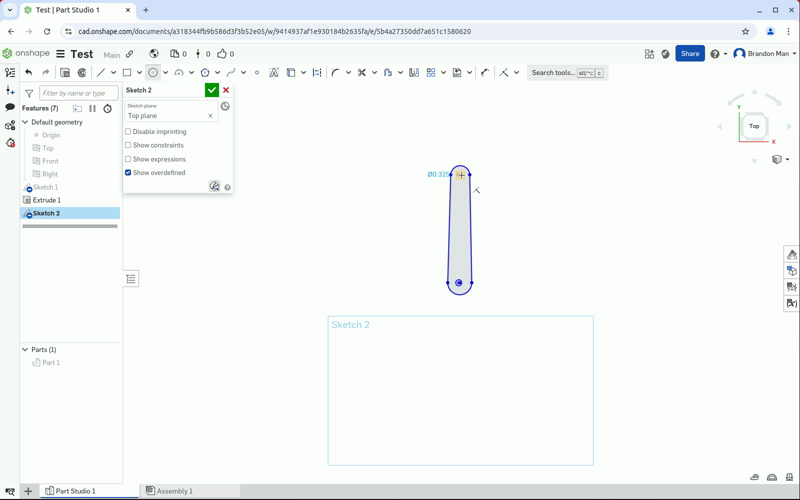
scroll(6)
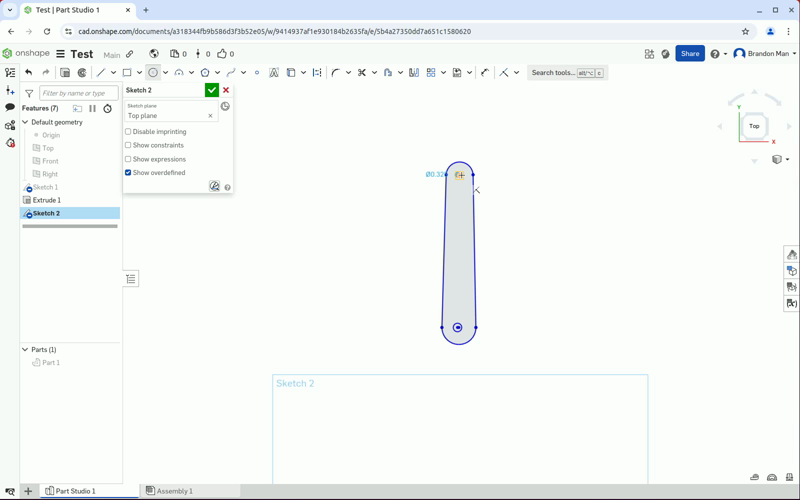
scroll(6)
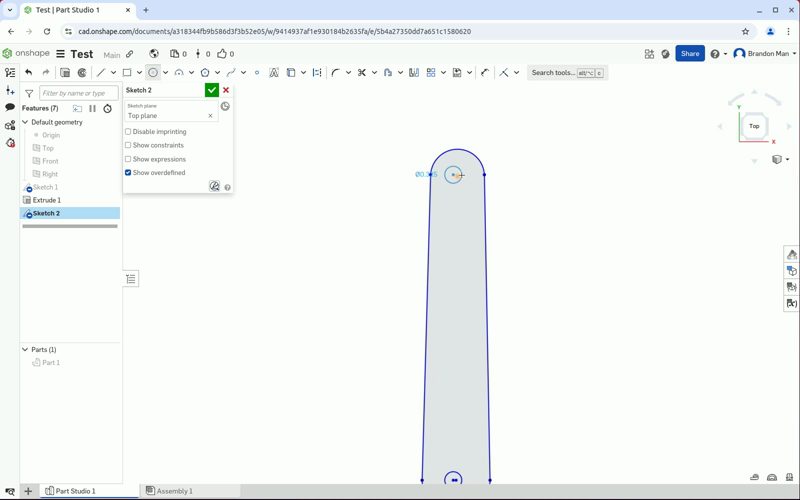
scroll(6)
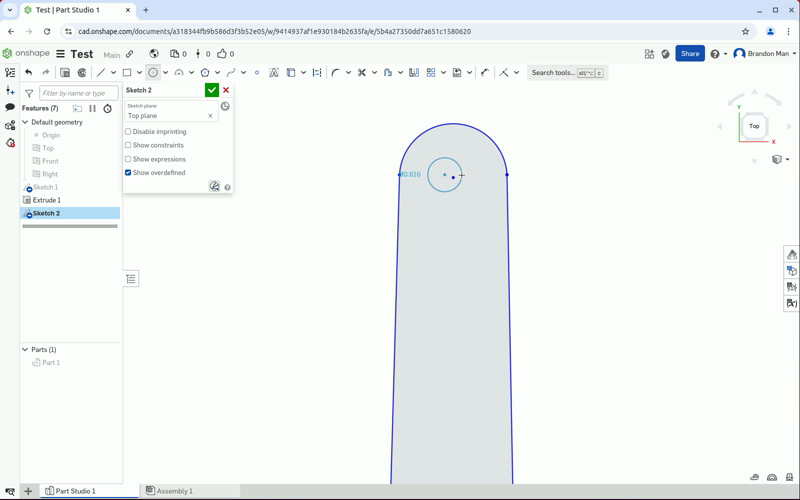
click(461, 174)
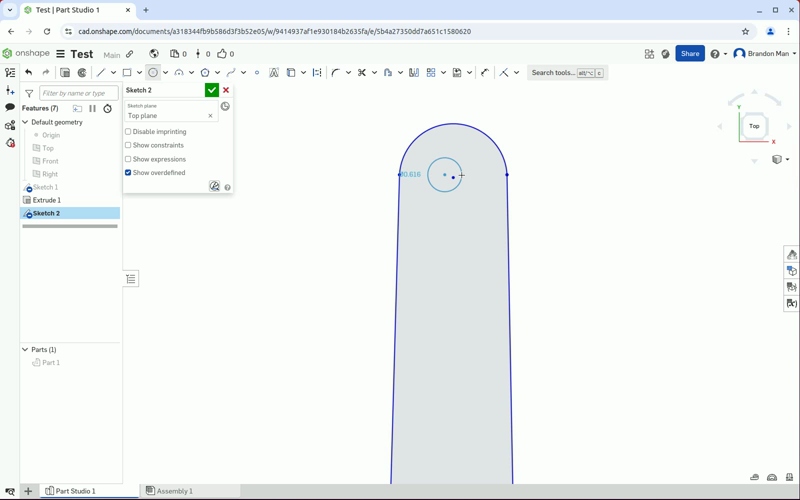
scroll(-6)
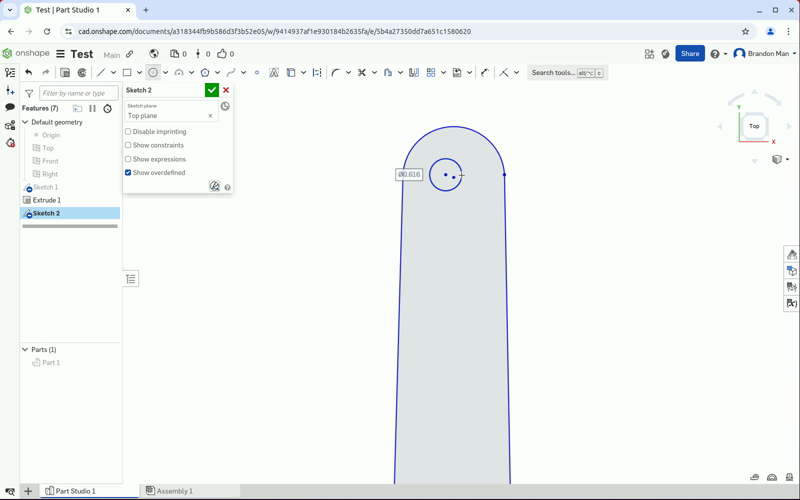
scroll(-6)
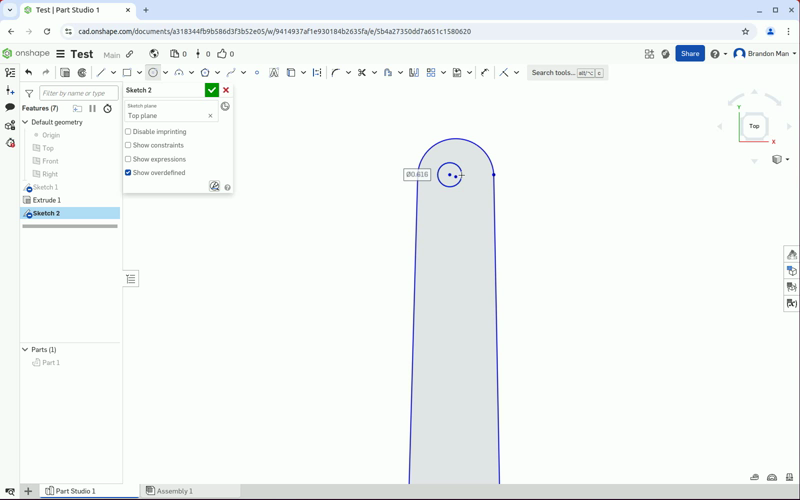
scroll(-6)
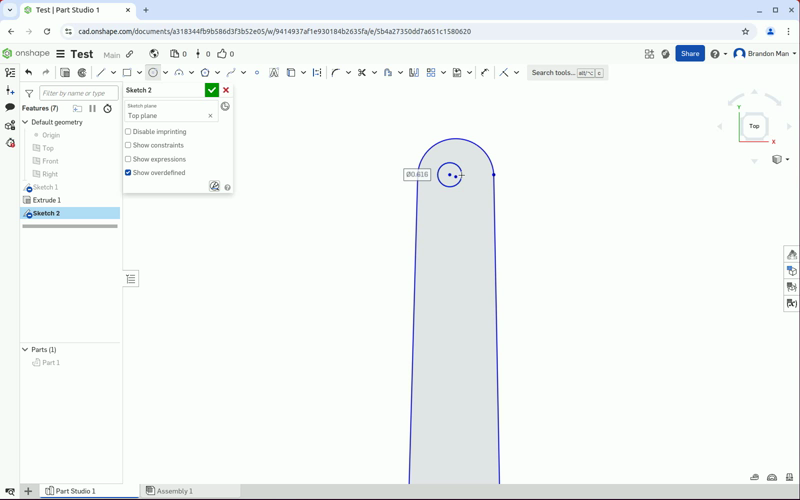
scroll(-6)
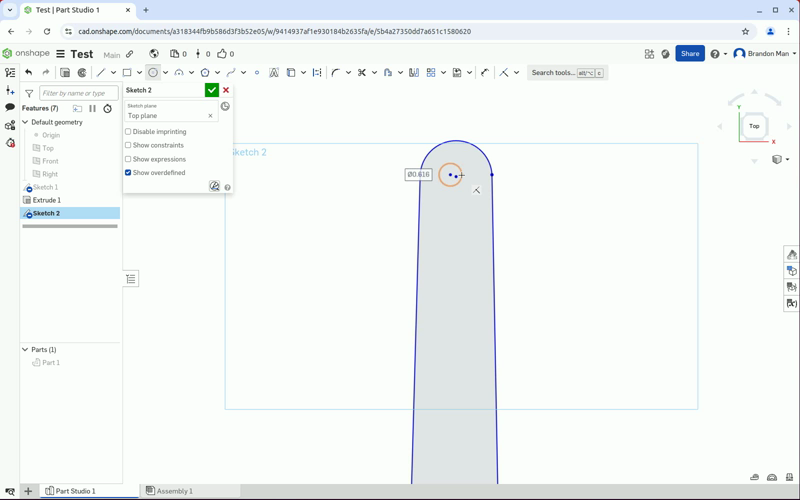
scroll(-6)
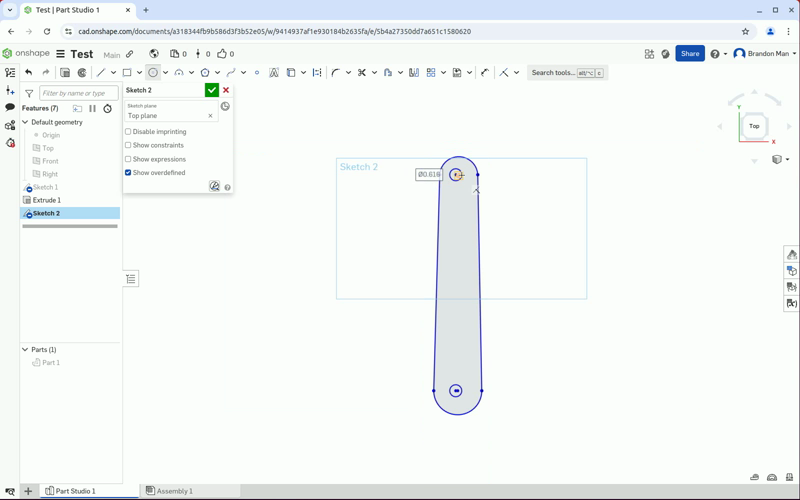
scroll(-6)
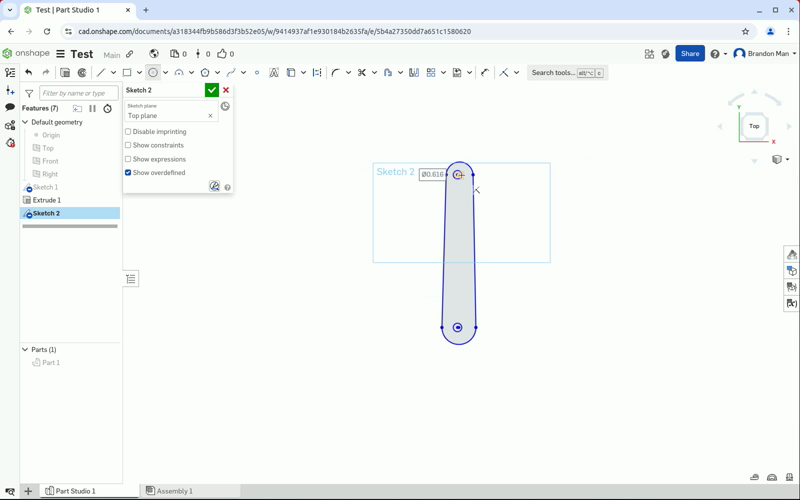
scroll(-6)
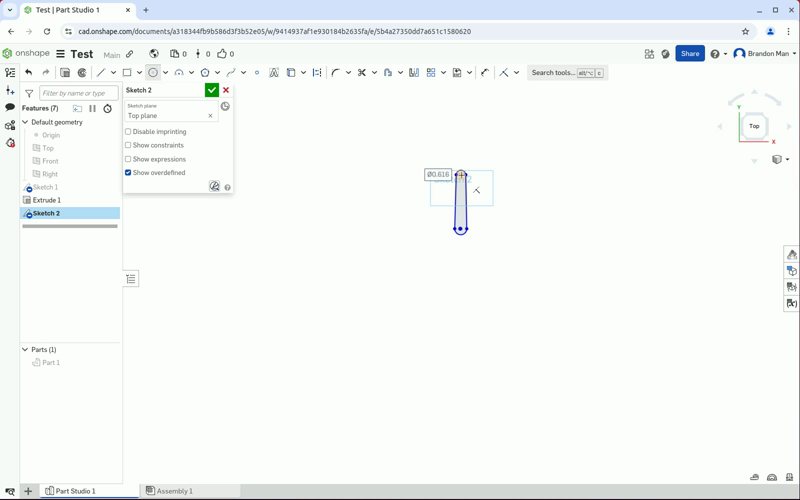
key(esc)
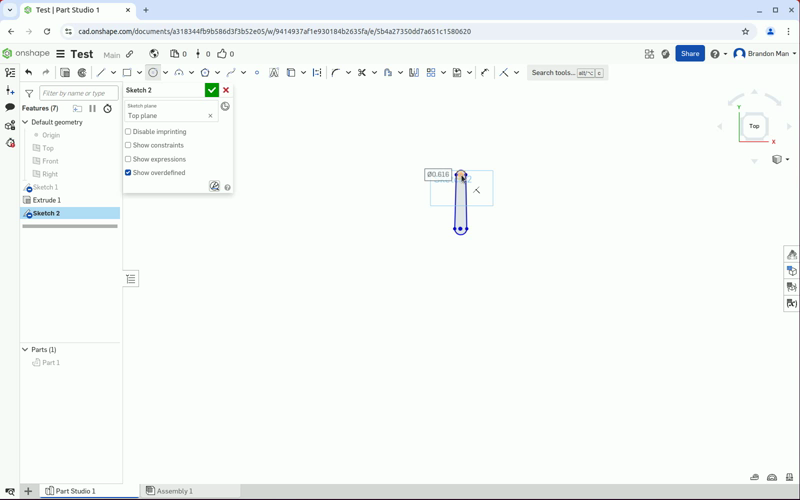
mouse_move(461, 201)
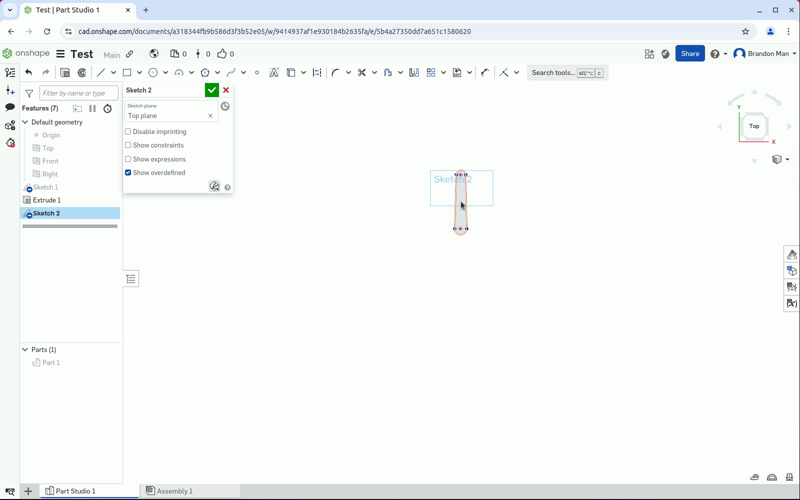
scroll(6)
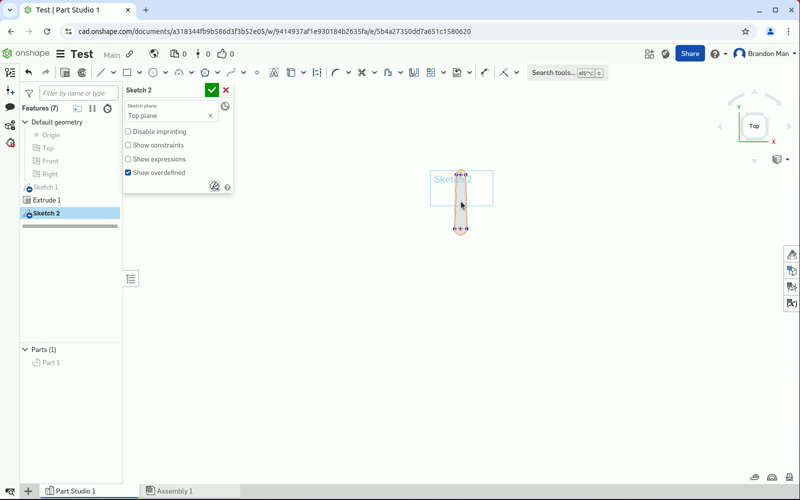
scroll(6)
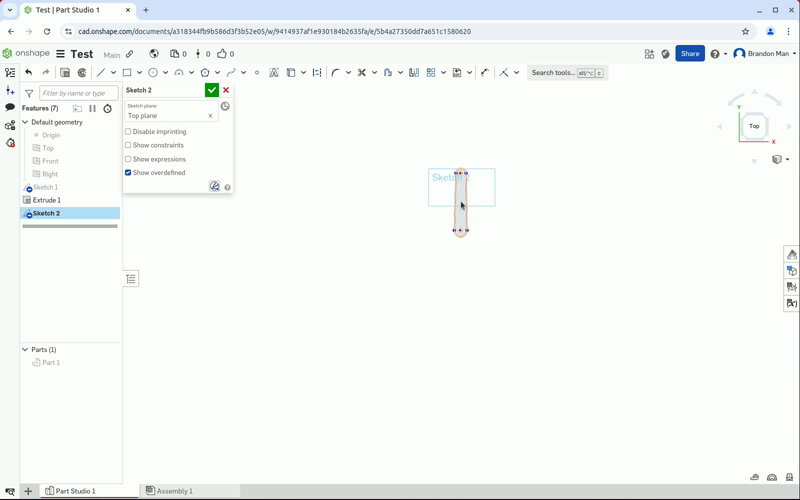
scroll(6)
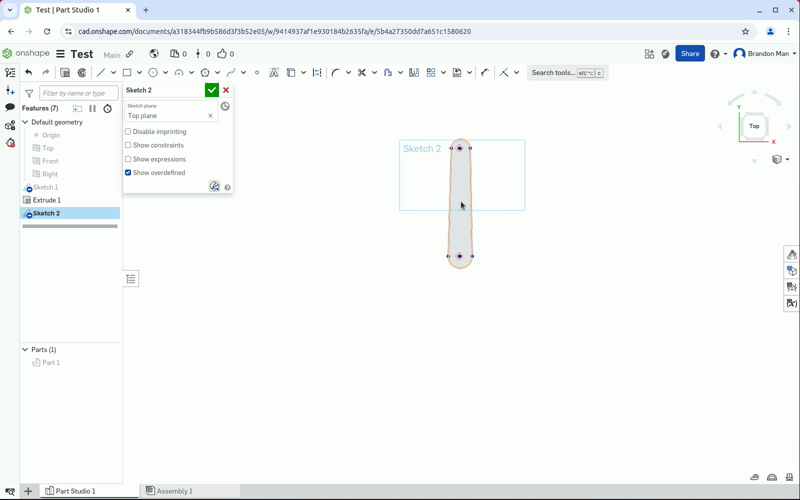
scroll(6)
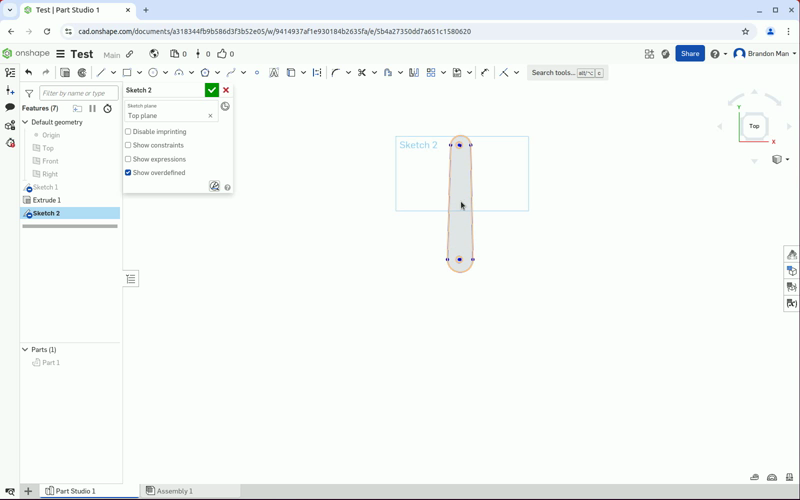
scroll(6)
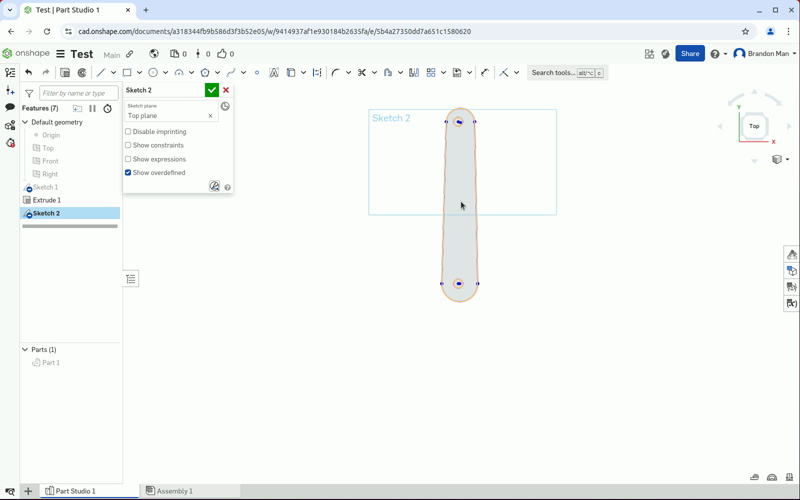
scroll(6)
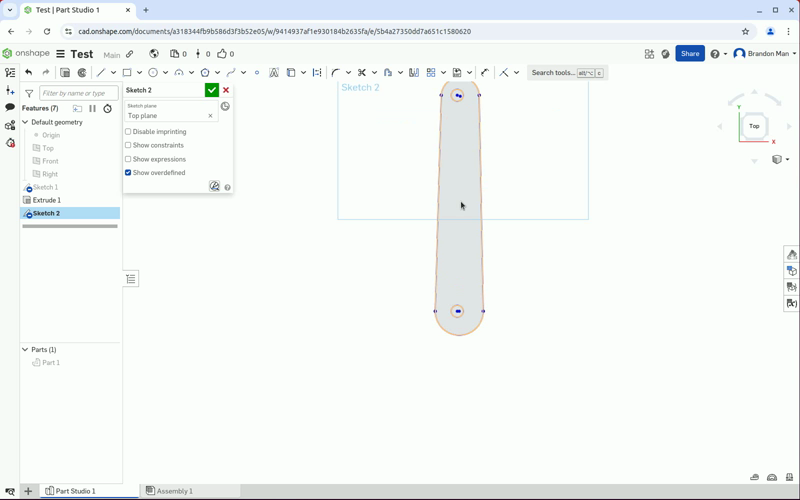
scroll(6)
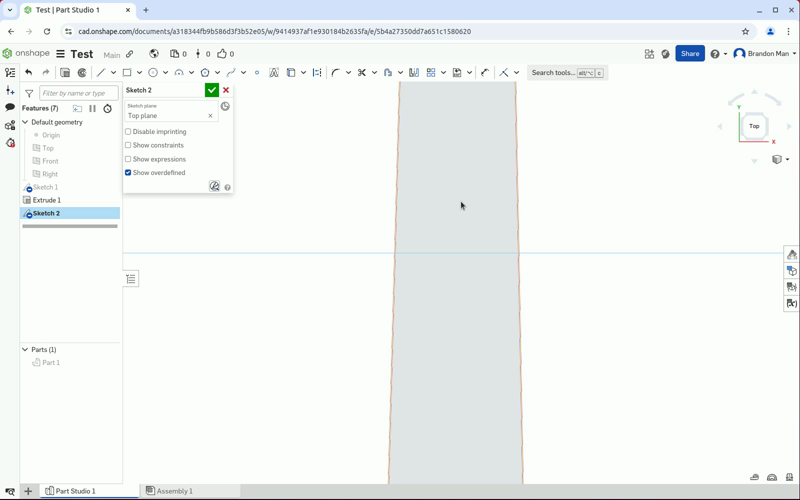
click(461, 201)
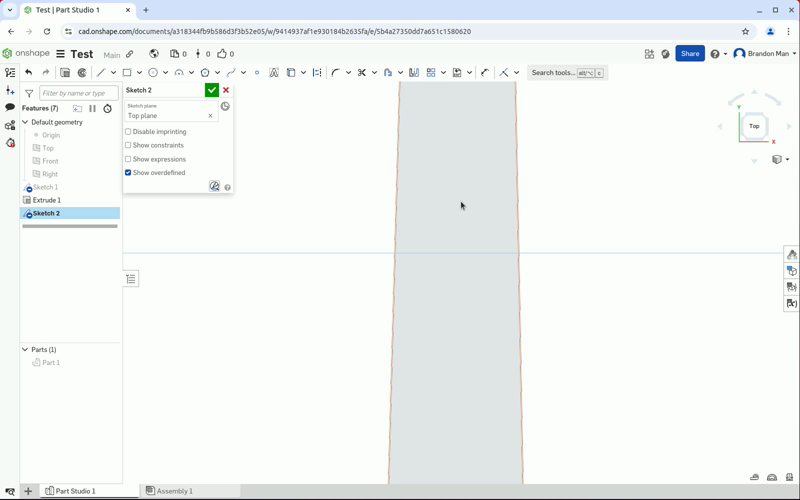
scroll(-6)
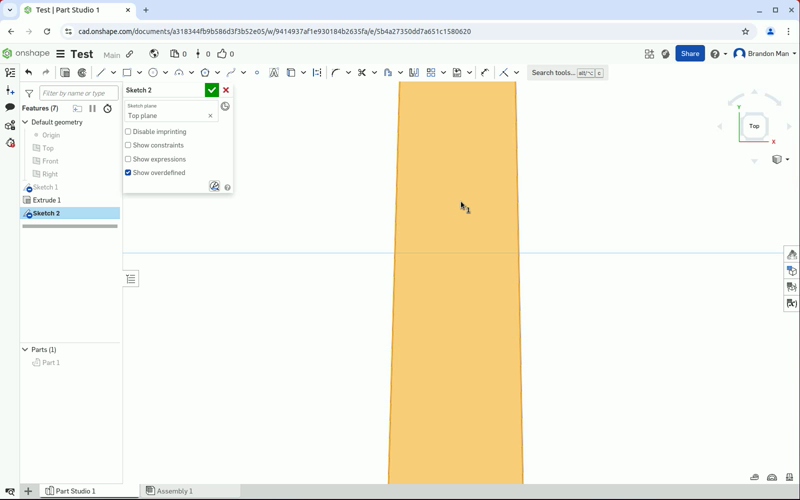
scroll(-6)
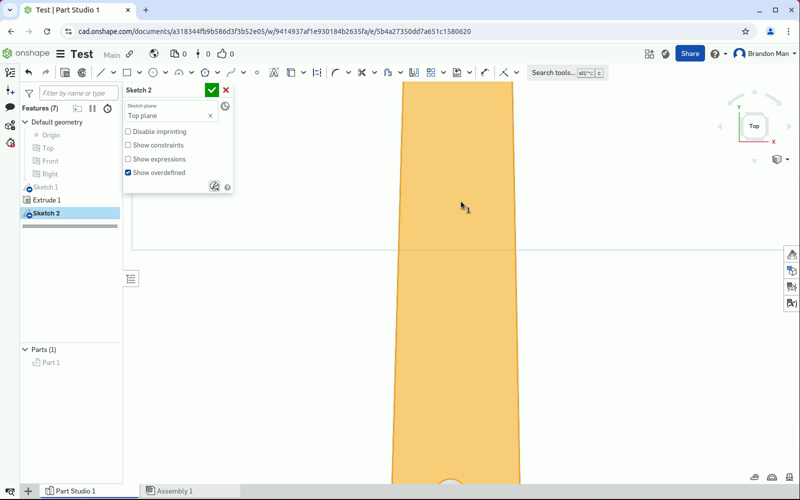
scroll(-6)
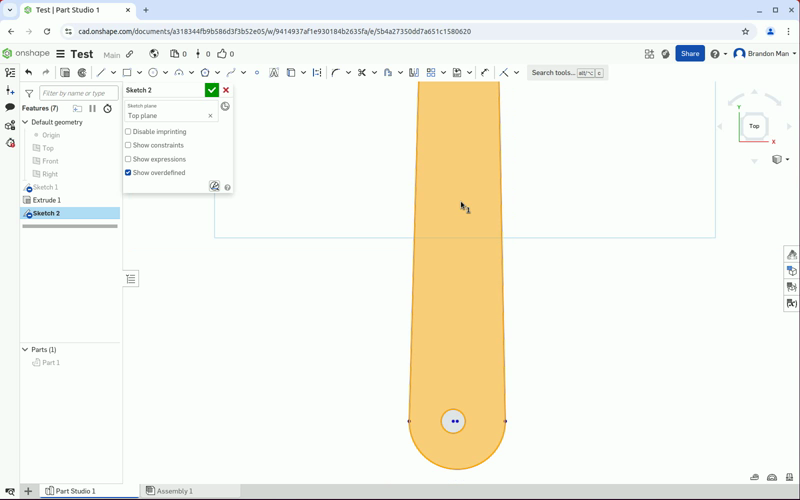
scroll(-6)
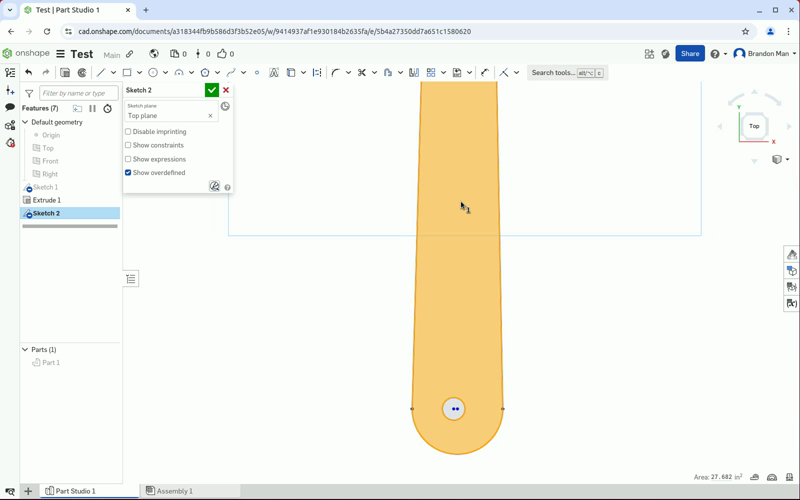
scroll(-6)
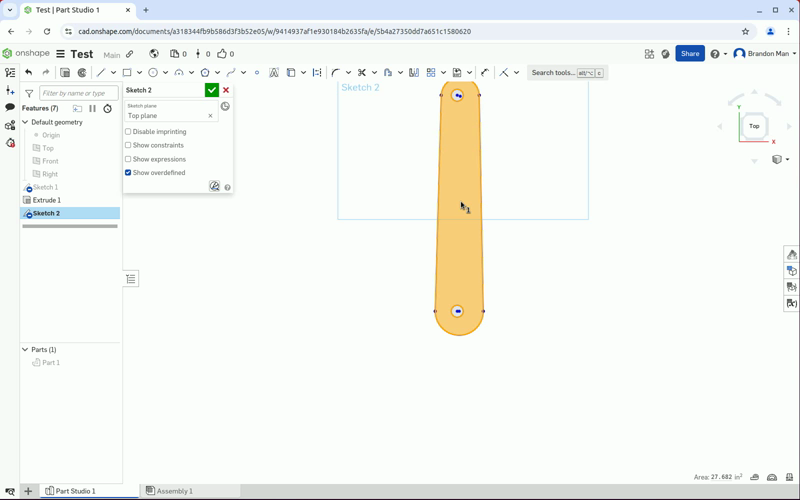
scroll(-6)
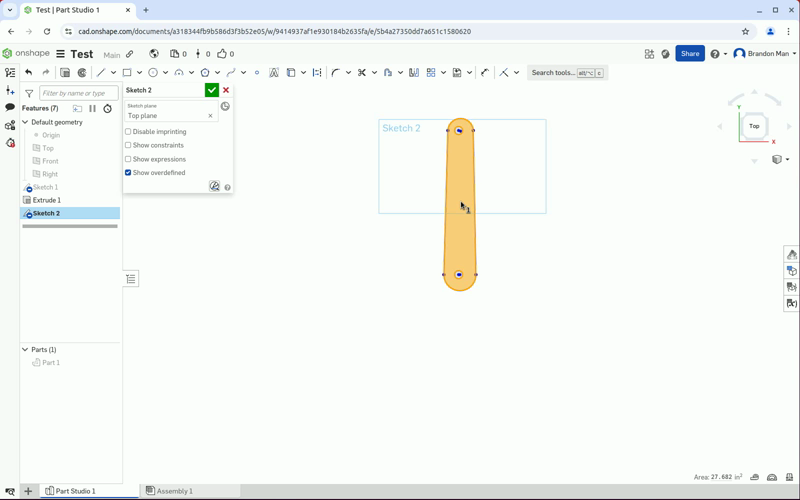
scroll(-6)
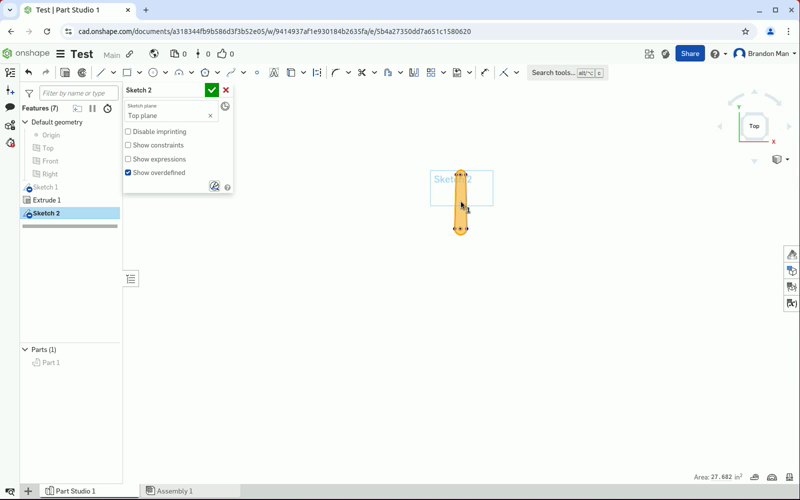
mouse_move(73, 352)
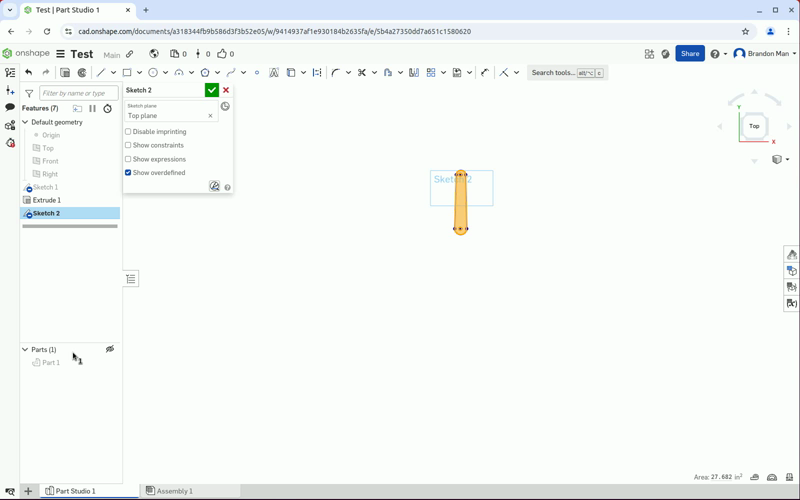
key(shift+y)
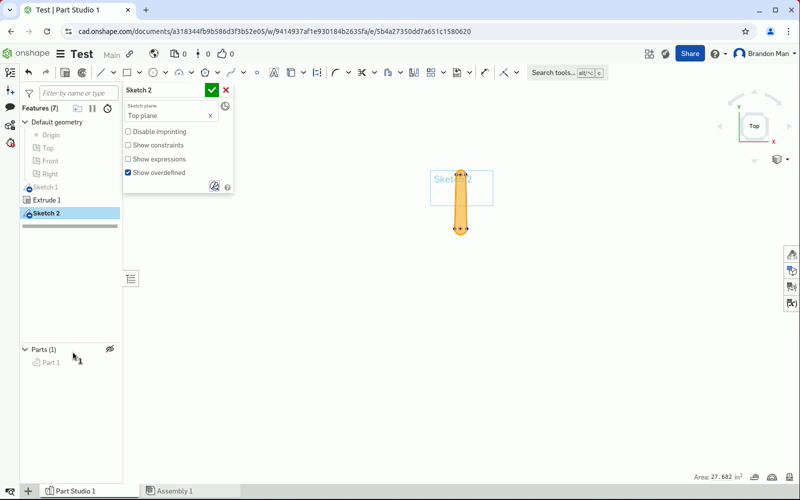
key(shift+e)
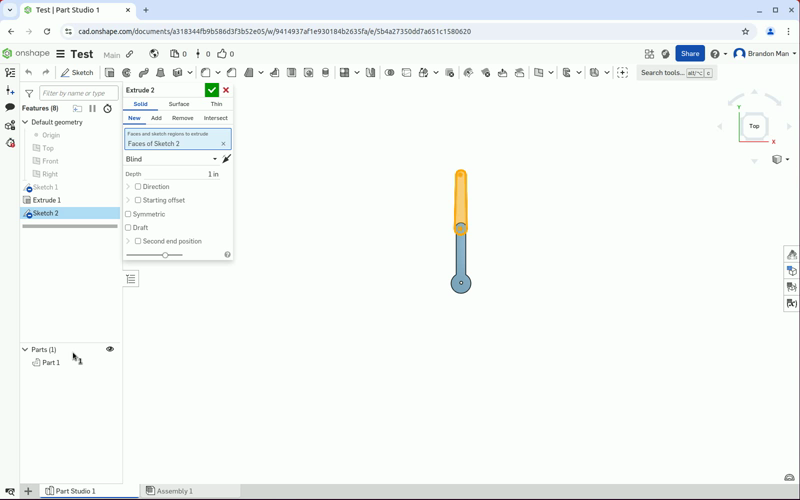
mouse_move(143, 106)
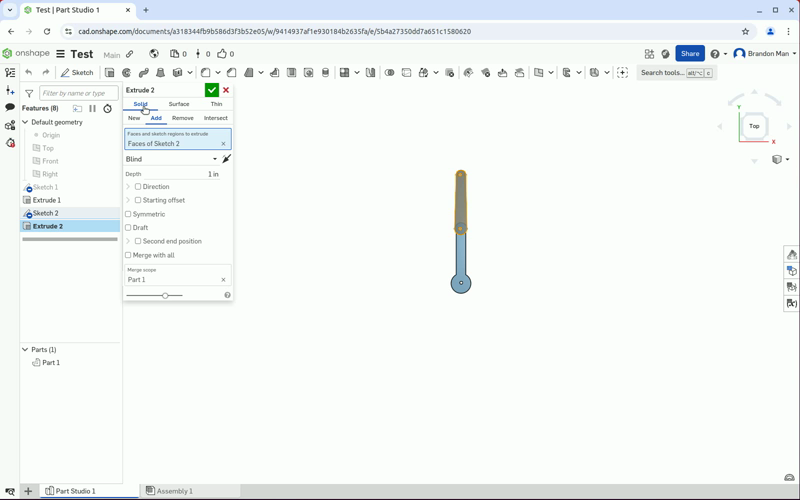
click(143, 106)
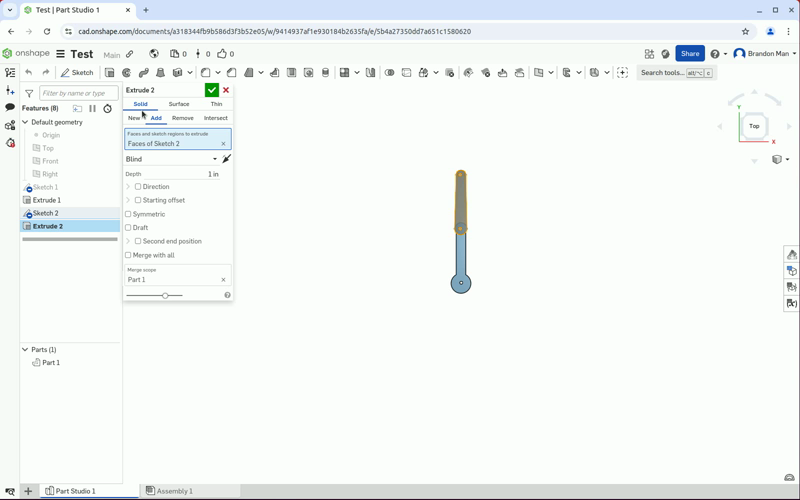
mouse_move(137, 120)
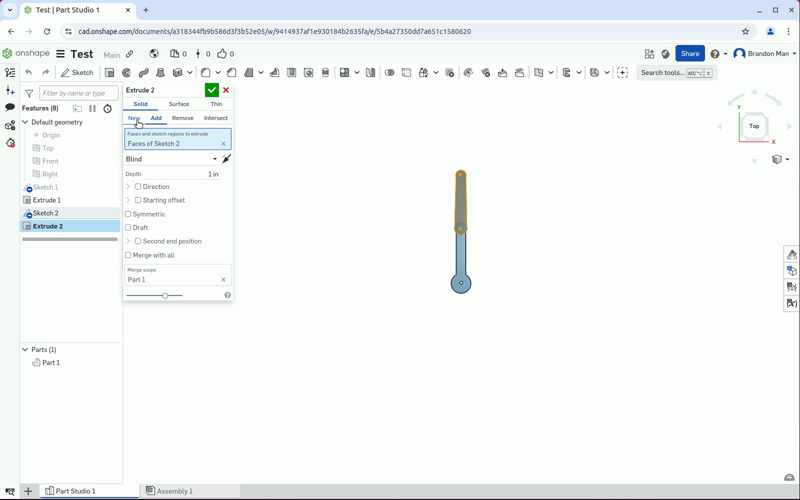
click(137, 120)
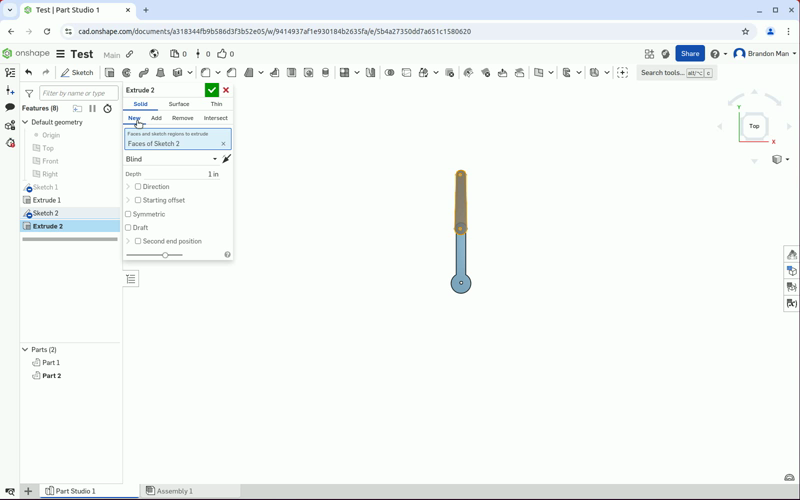
key(tab, 4)
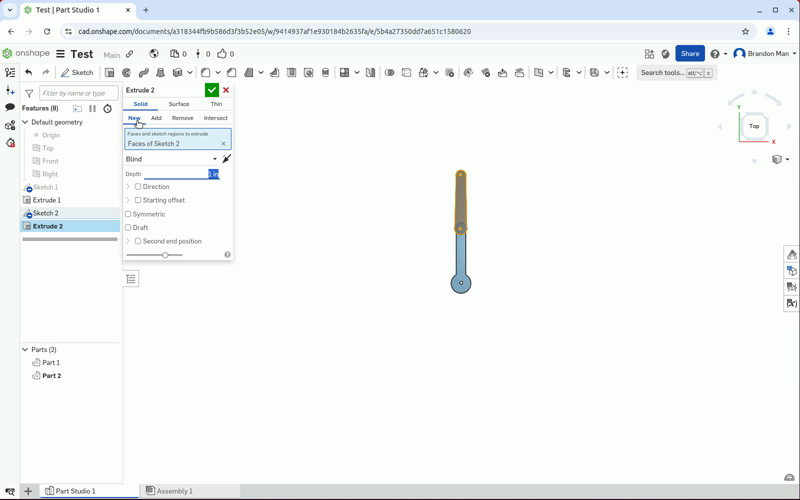
text(0.481)
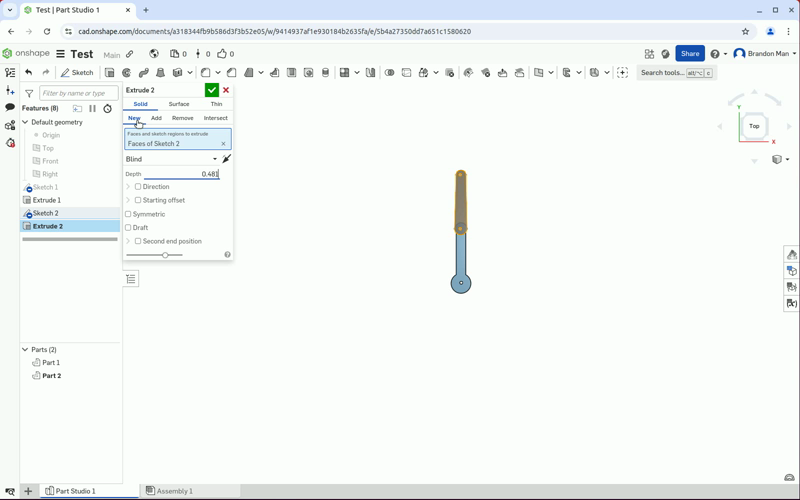
key(enter)
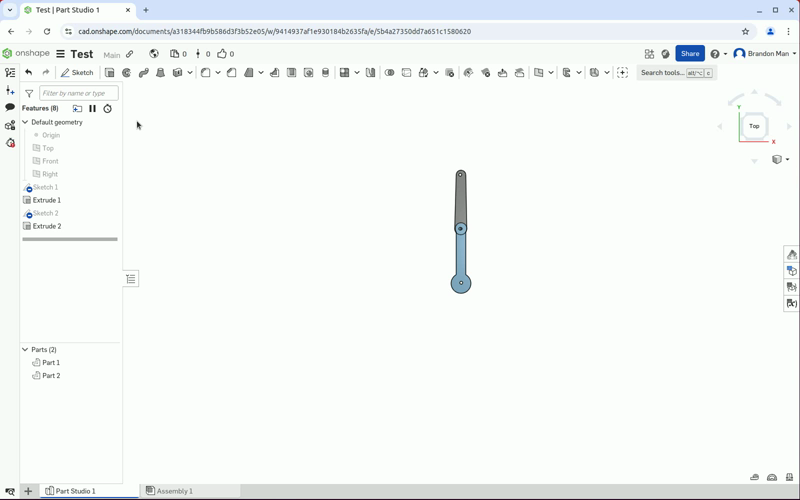
key(shift+h)
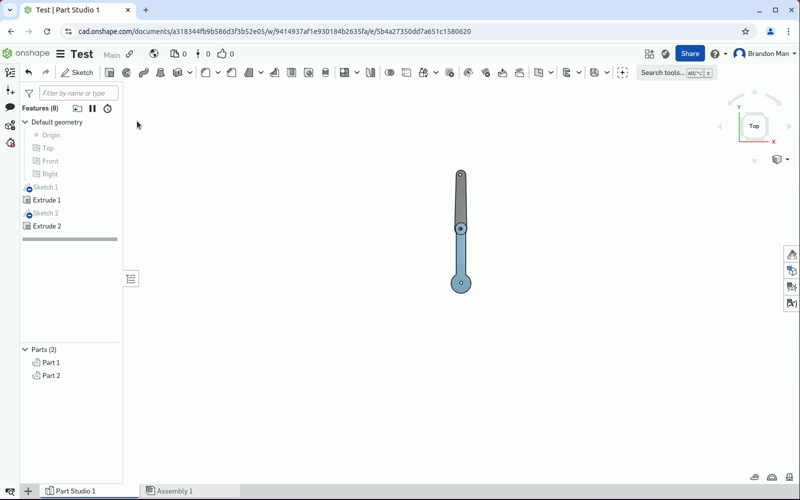
key(shift+h)
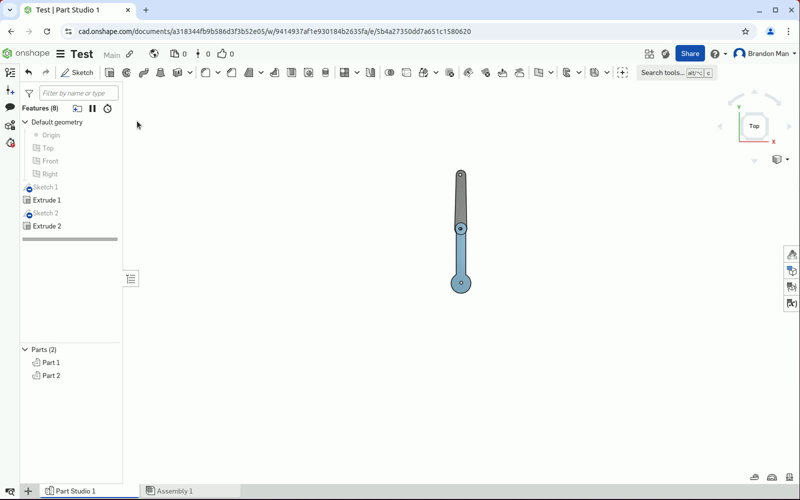
mouse_move(73, 189)
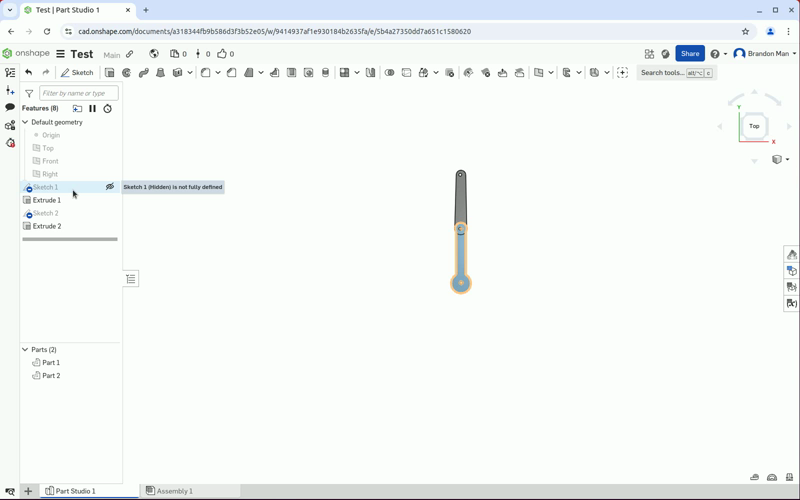
click(73, 189)
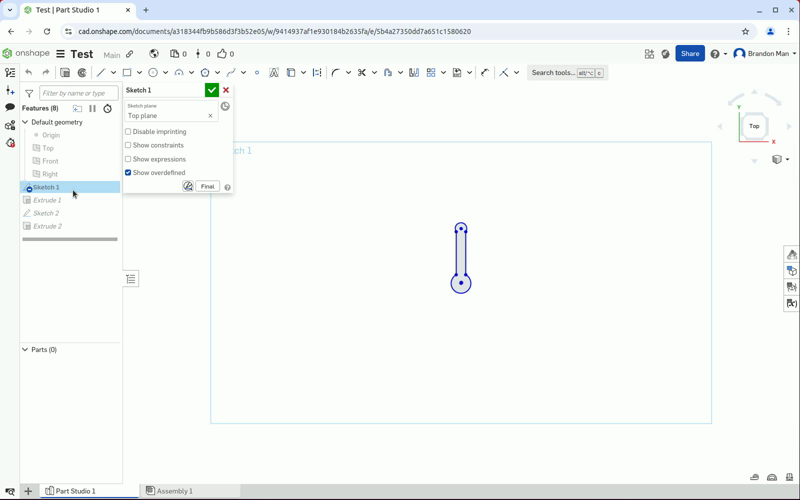
mouse_move(229, 92)
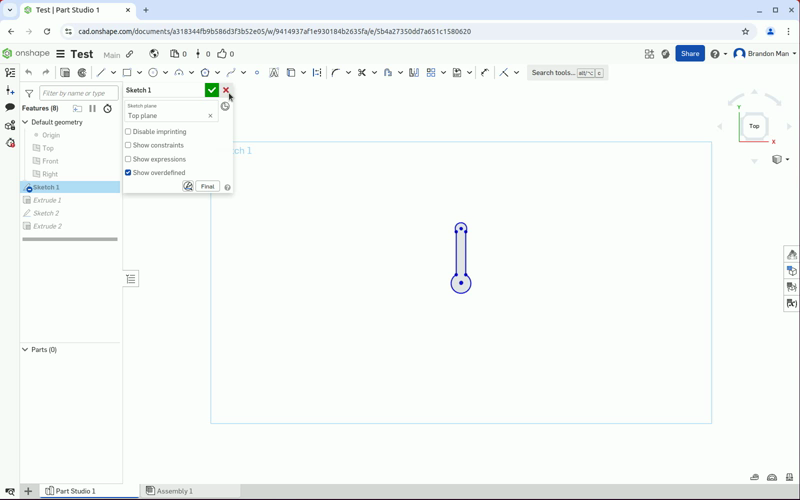
click(229, 92)
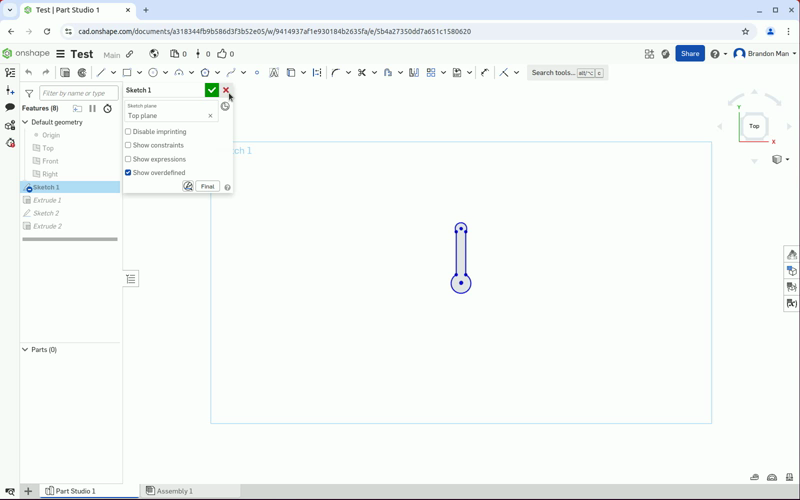
key(shift+s)
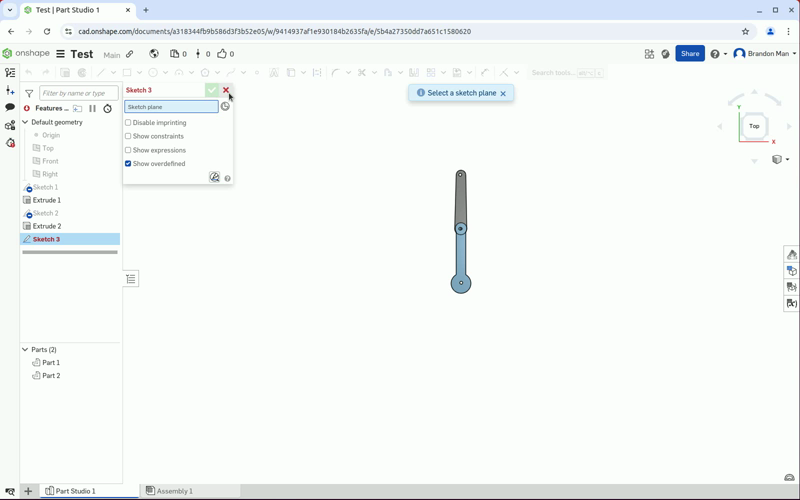
mouse_move(73, 150)
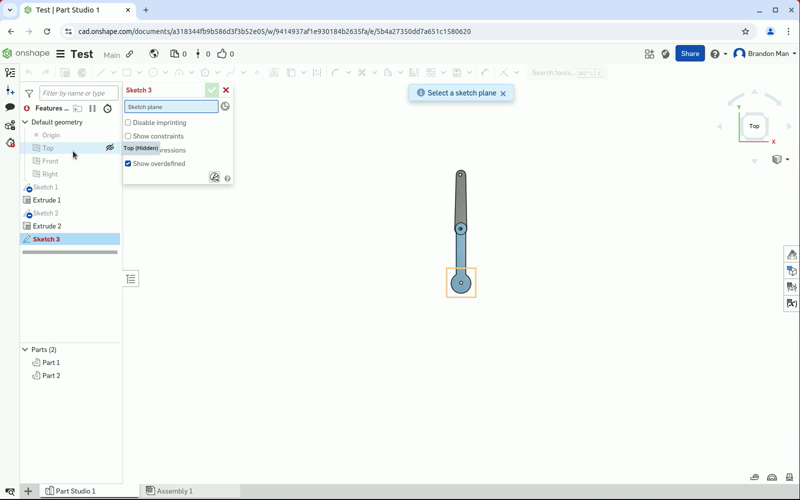
click(73, 150)
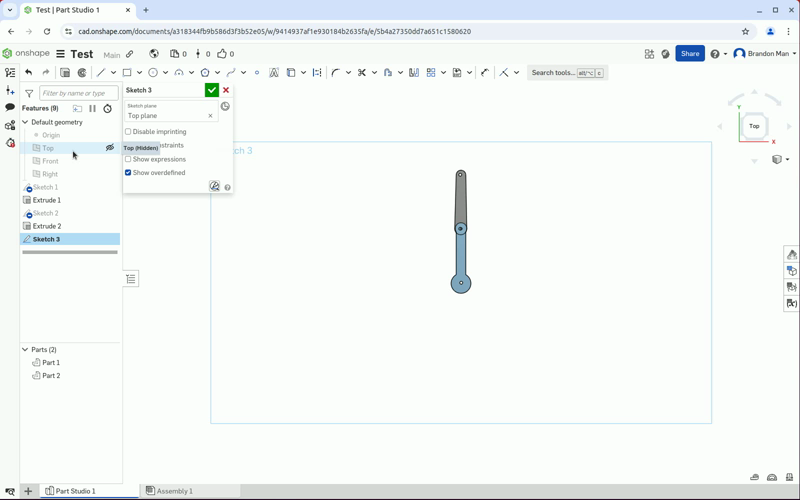
mouse_move(73, 352)
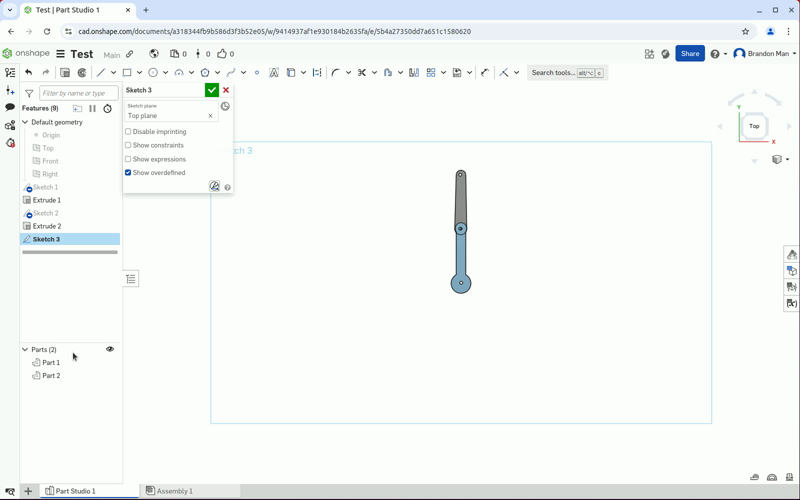
key(y)
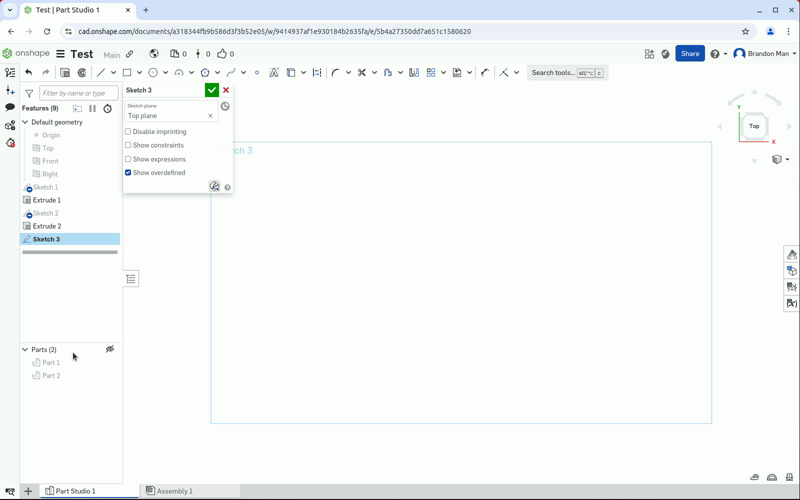
key(c)
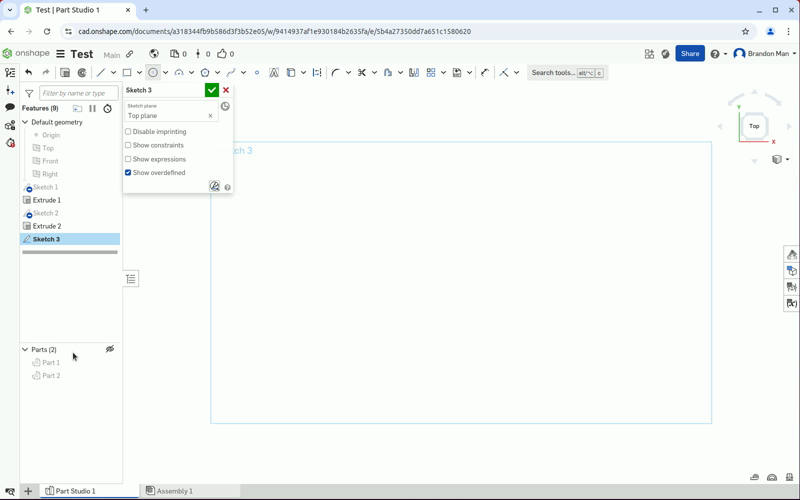
key_down(shift)
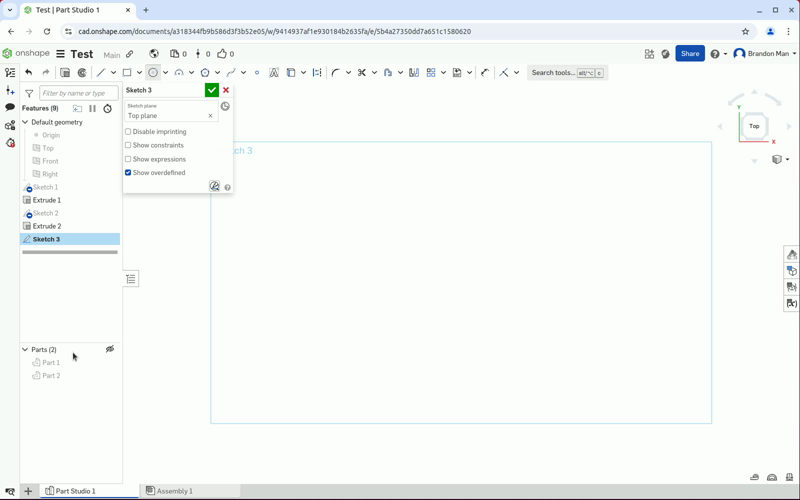
mouse_move(461, 282)
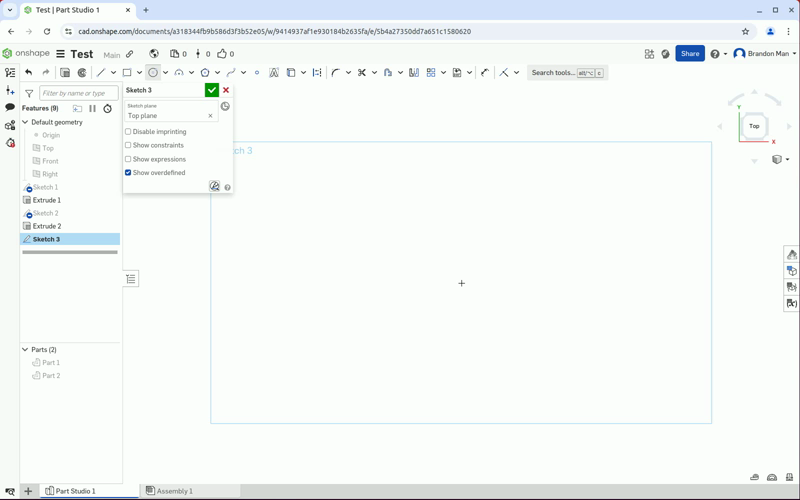
click(461, 282)
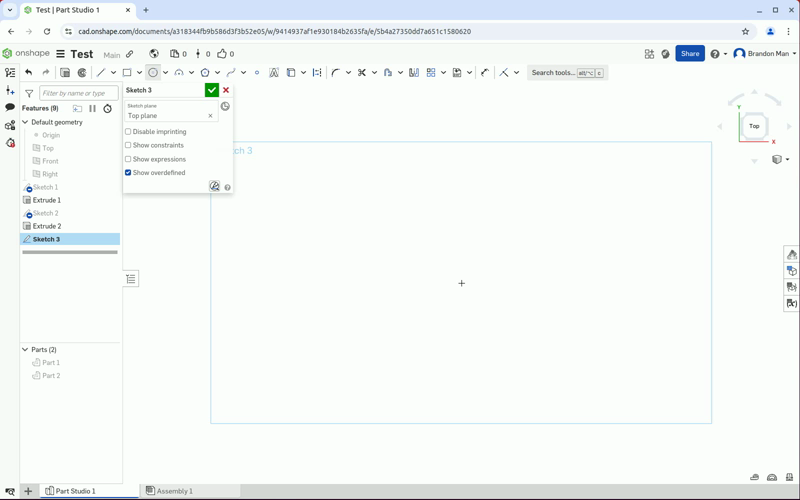
key_up(shift)
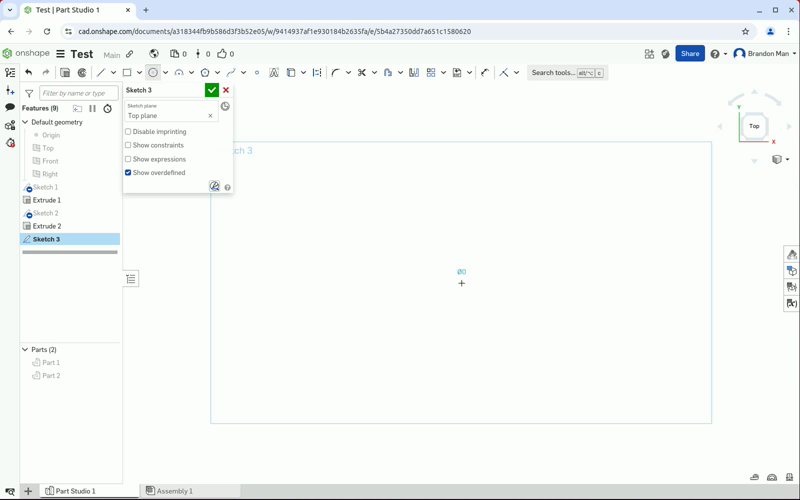
mouse_move(464, 282)
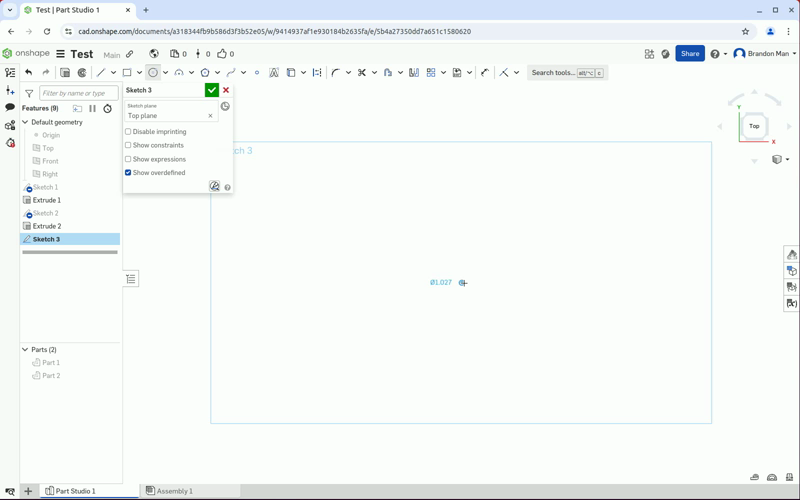
scroll(6)
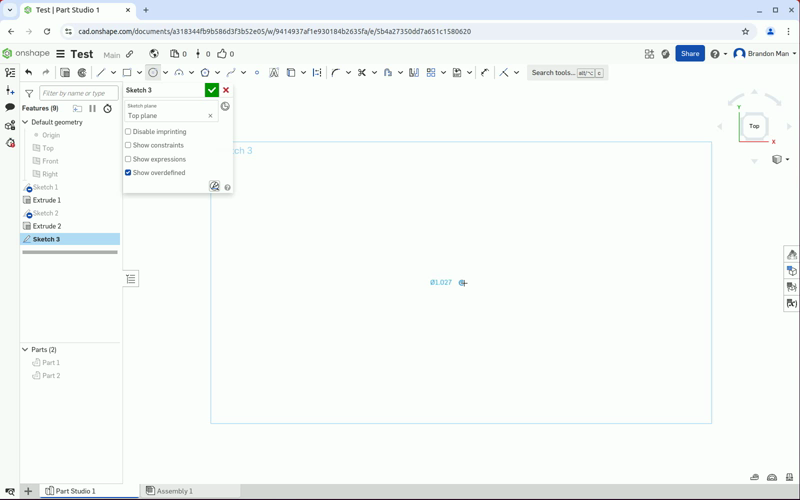
scroll(6)
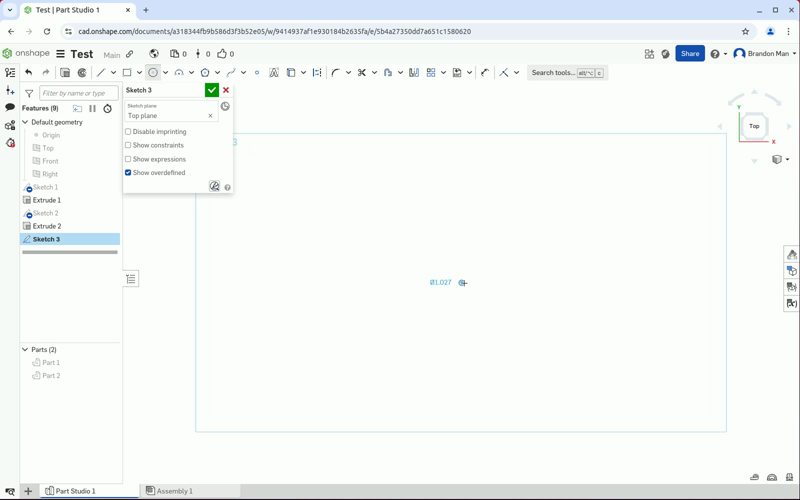
scroll(6)
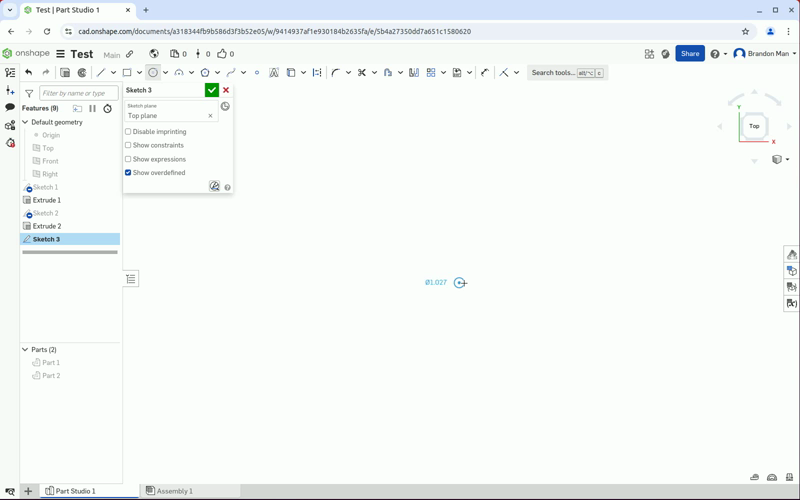
scroll(6)
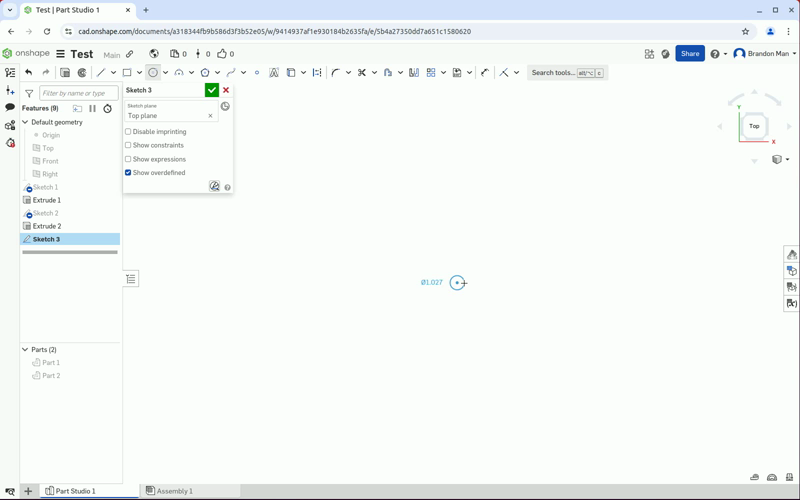
scroll(6)
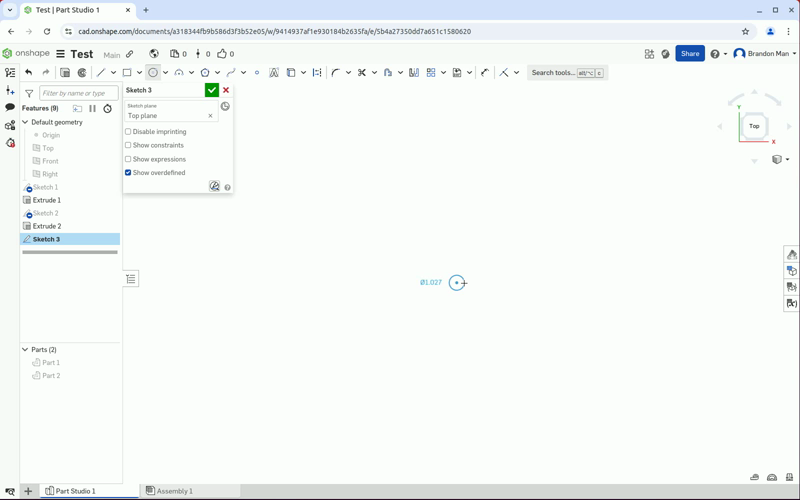
scroll(6)
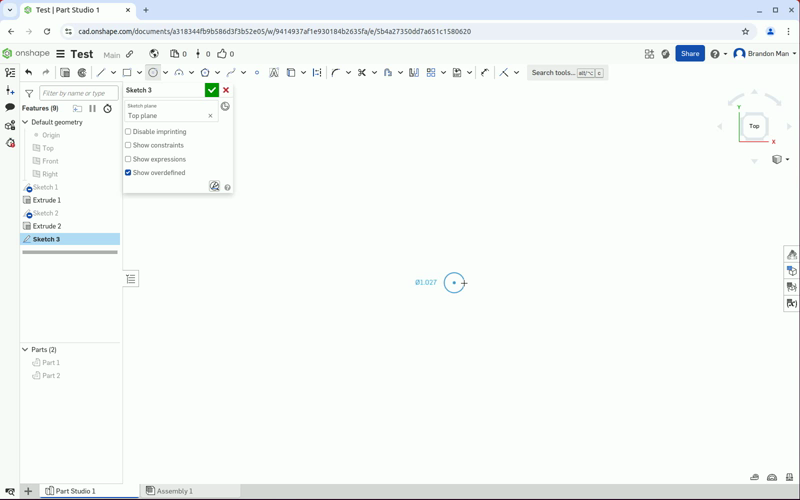
scroll(6)
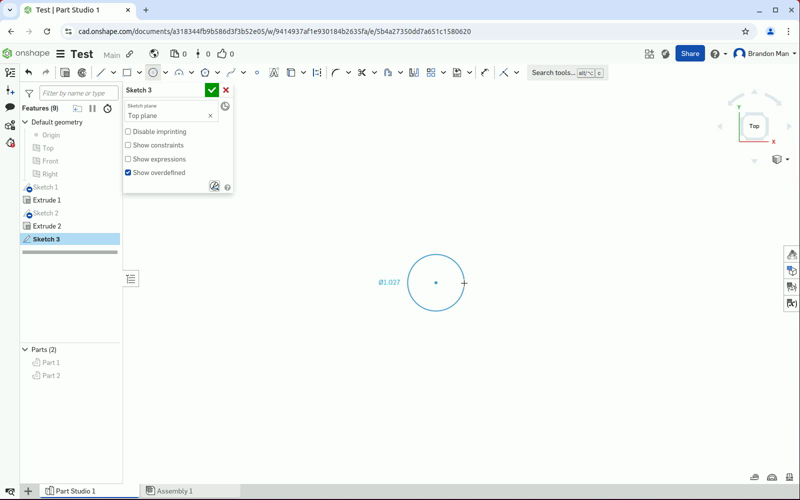
click(464, 282)
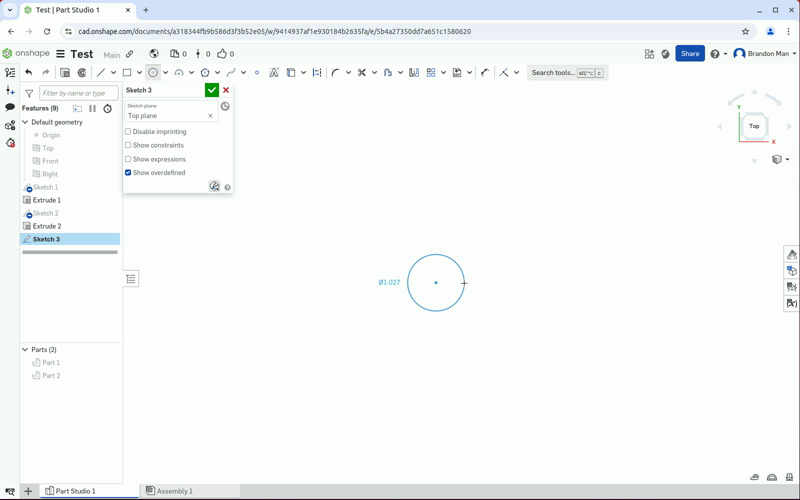
scroll(-6)
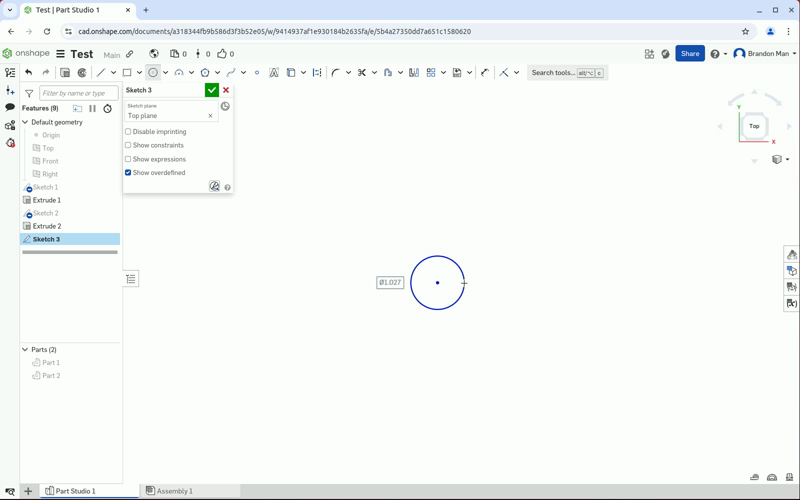
scroll(-6)
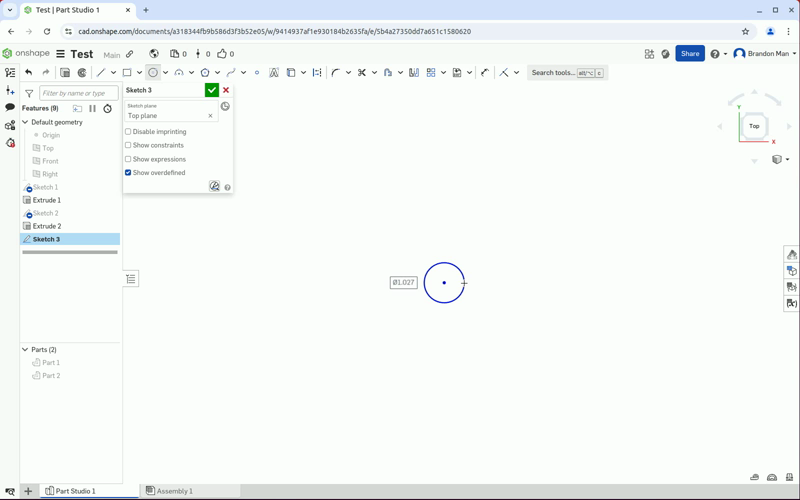
scroll(-6)
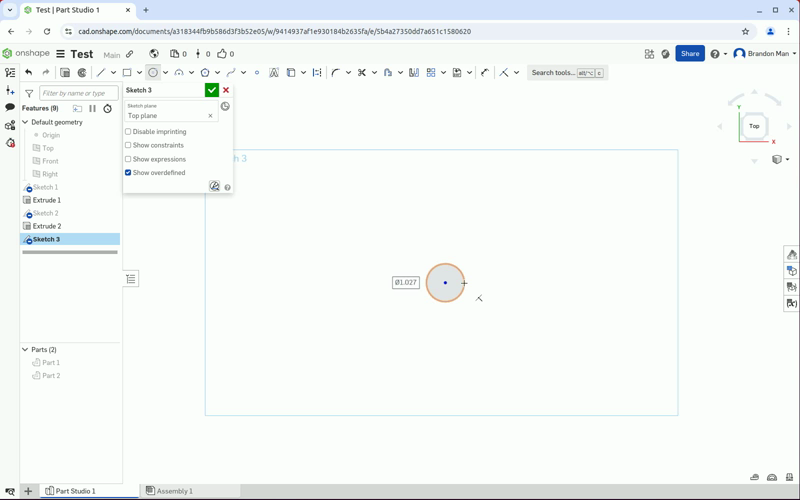
scroll(-6)
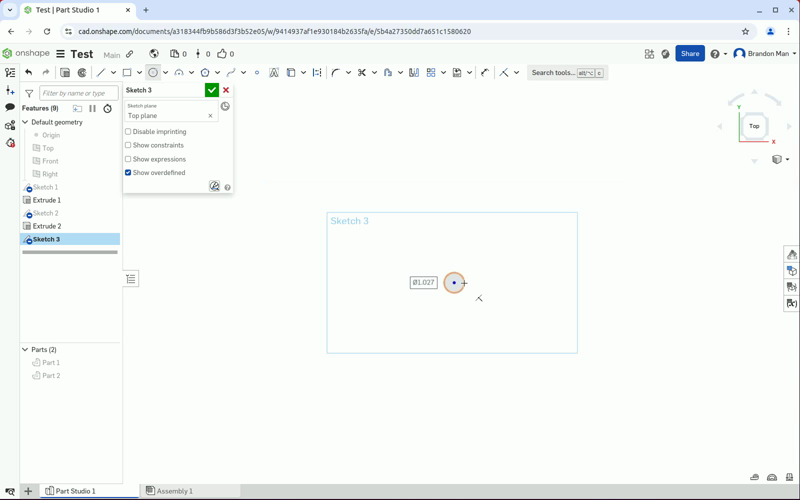
scroll(-6)
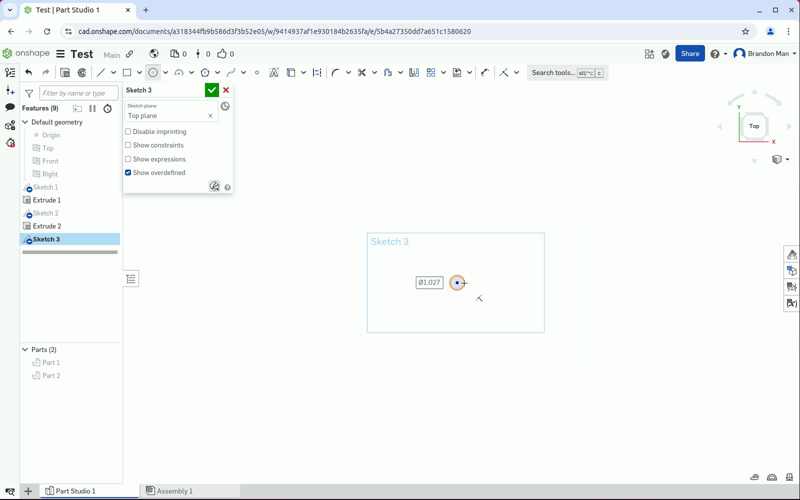
scroll(-6)
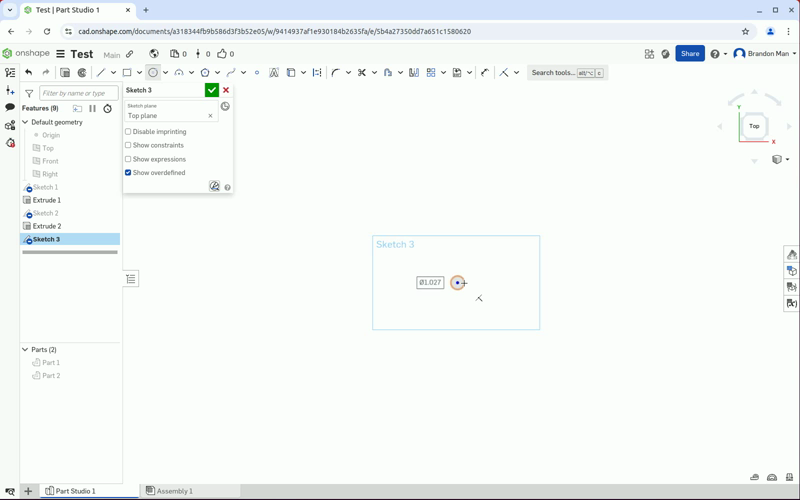
scroll(-6)
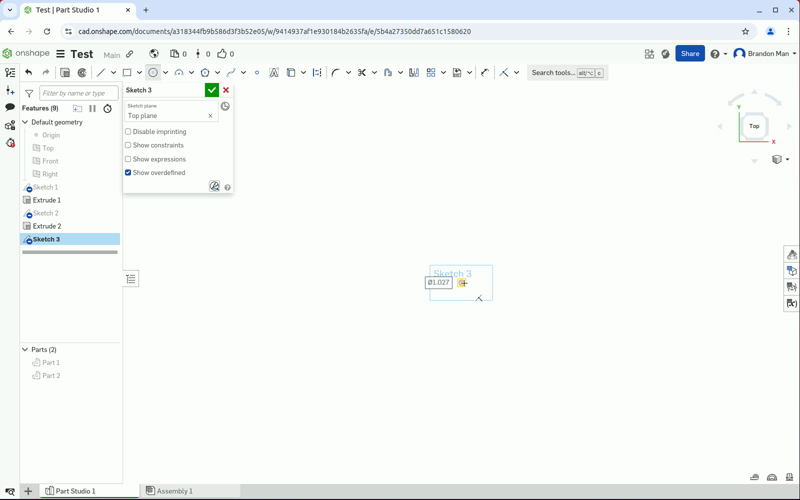
key(esc)
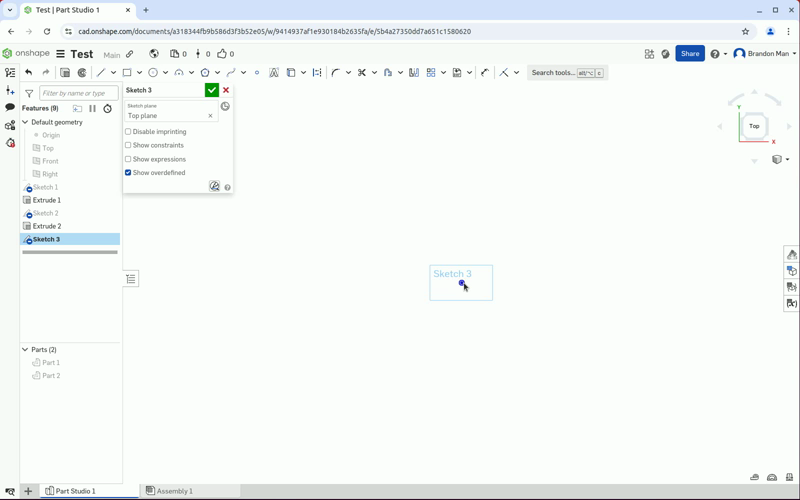
mouse_move(463, 281)
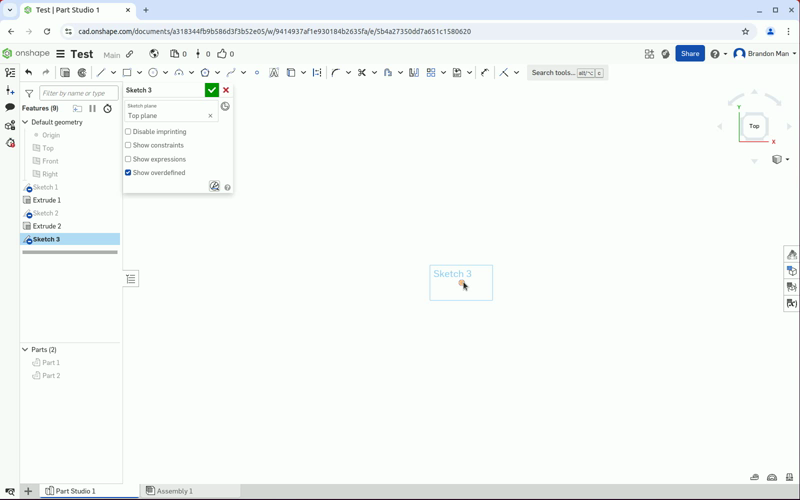
scroll(6)
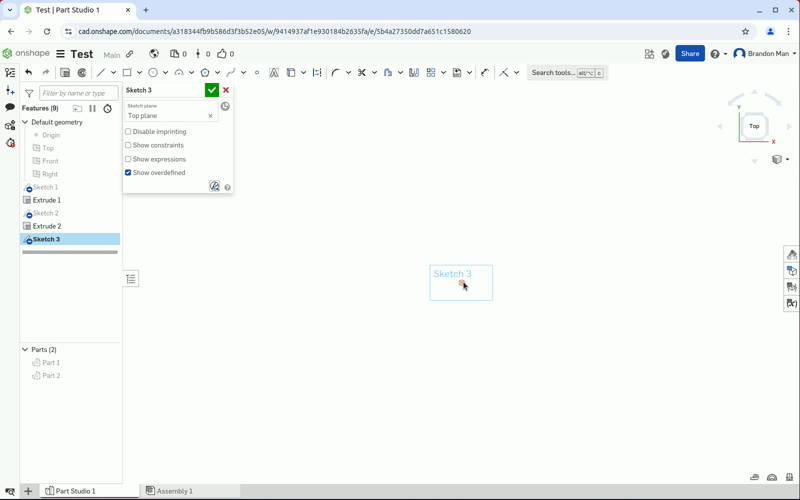
scroll(6)
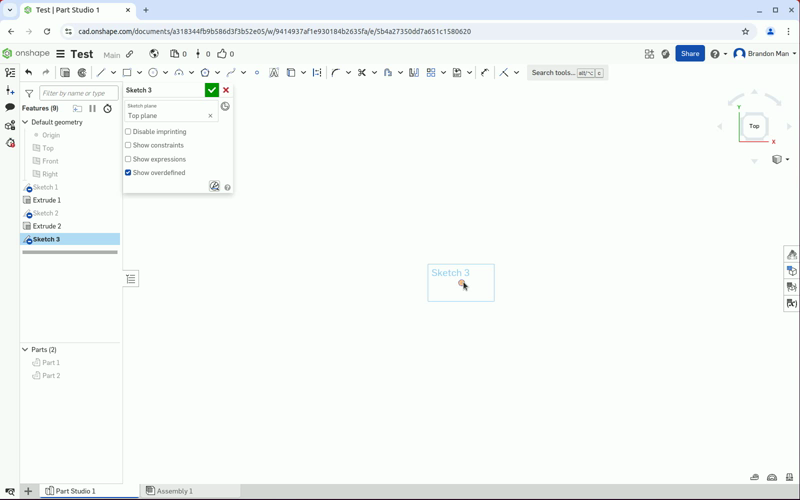
scroll(6)
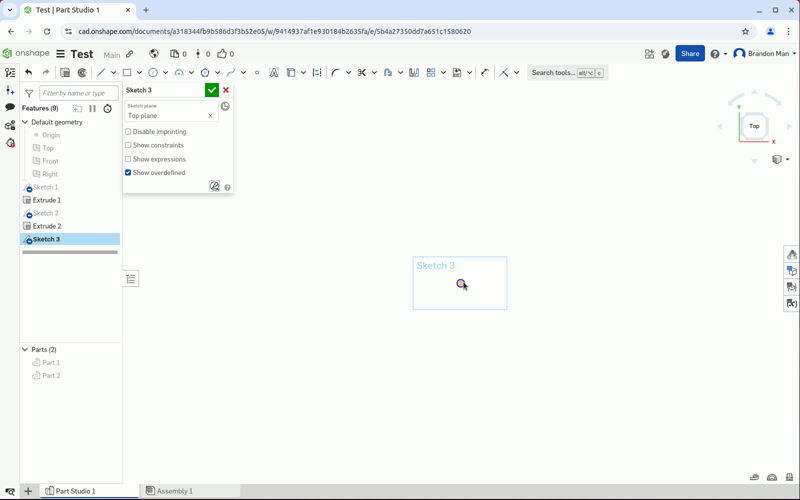
scroll(6)
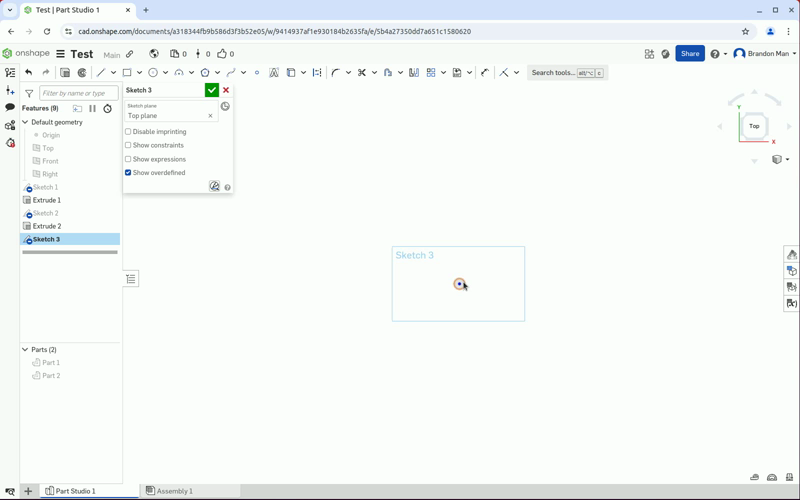
scroll(6)
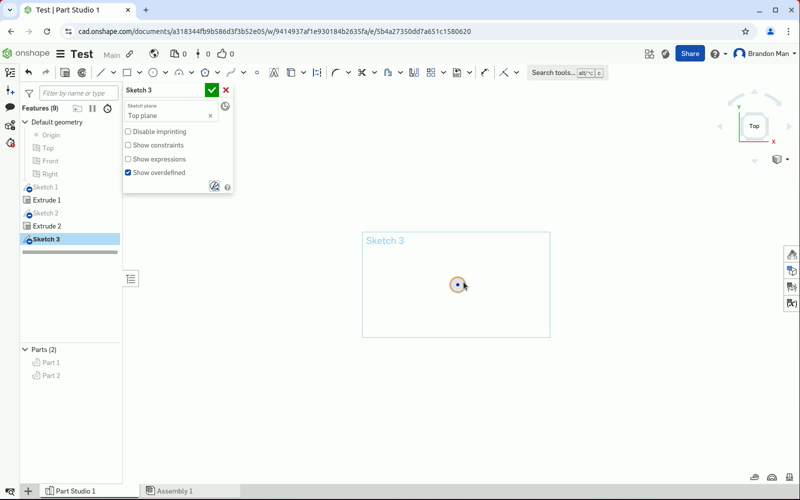
scroll(6)
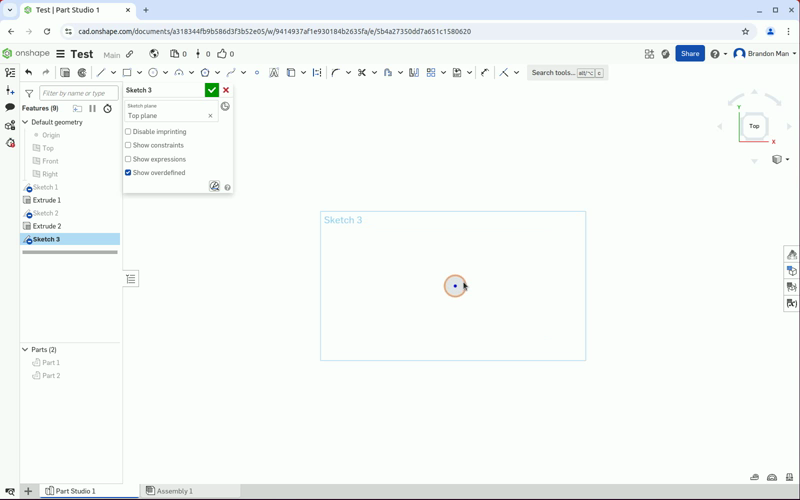
scroll(6)
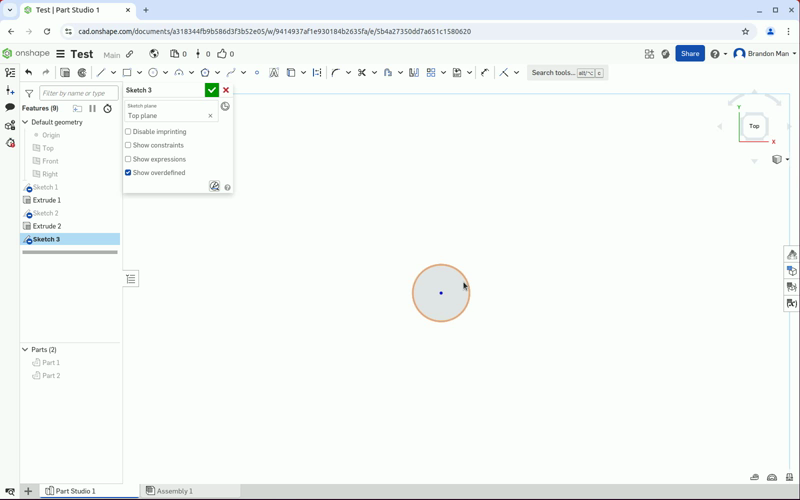
click(463, 281)
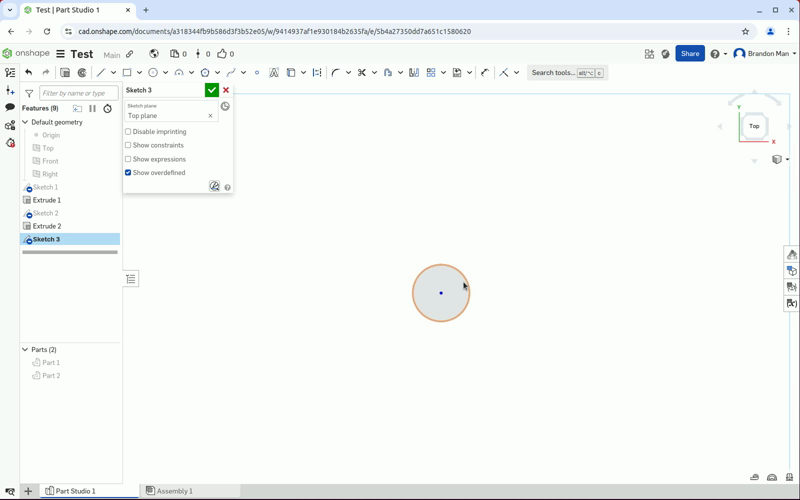
scroll(-6)
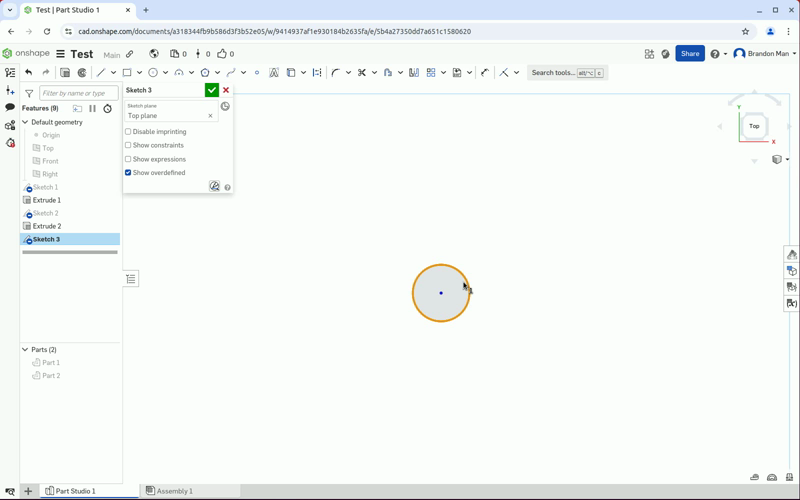
scroll(-6)
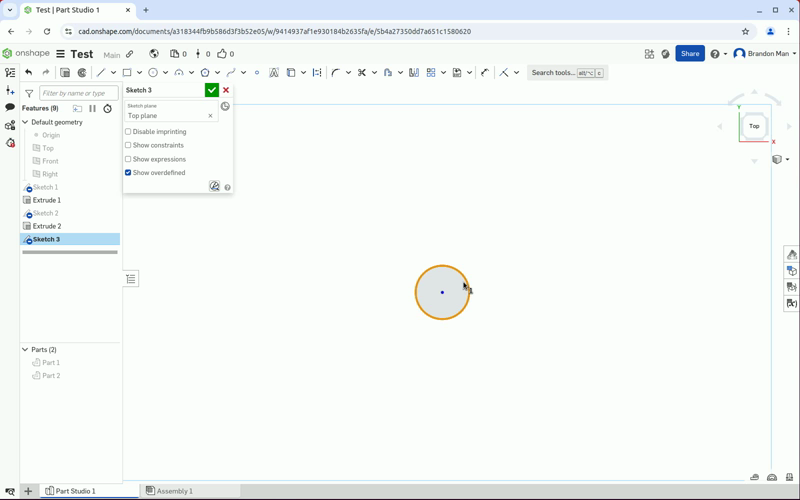
scroll(-6)
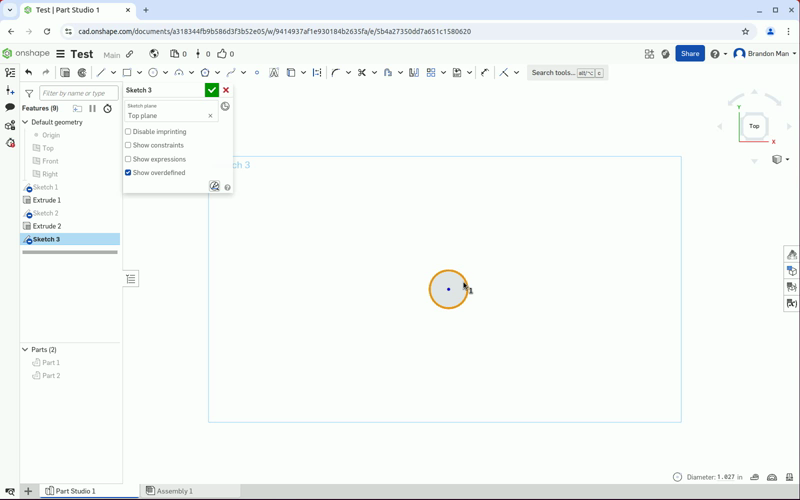
scroll(-6)
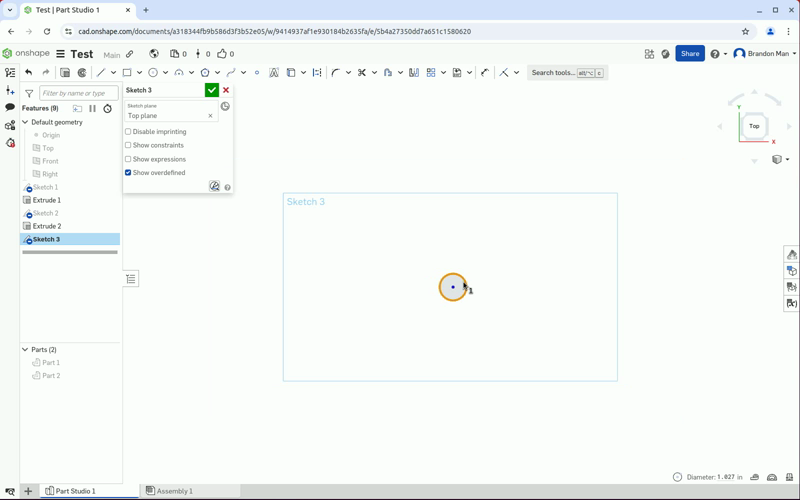
scroll(-6)
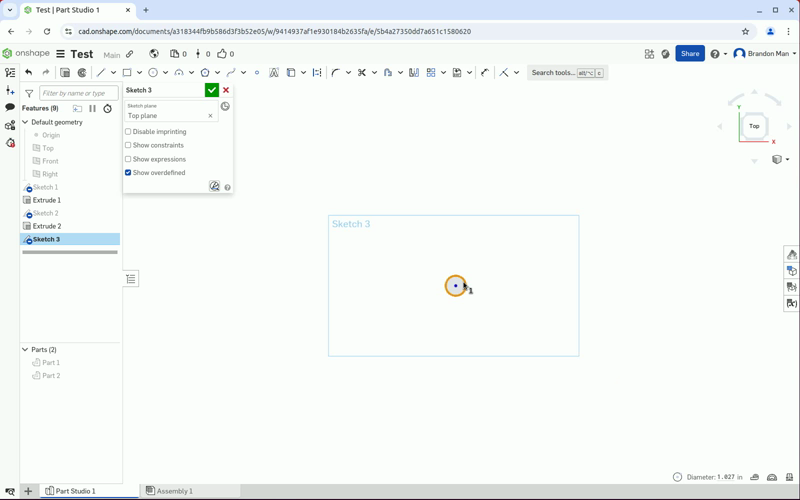
scroll(-6)
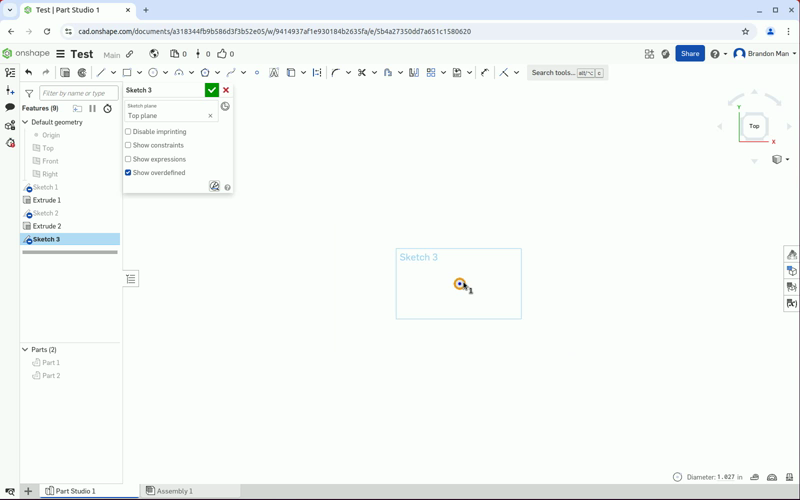
scroll(-6)
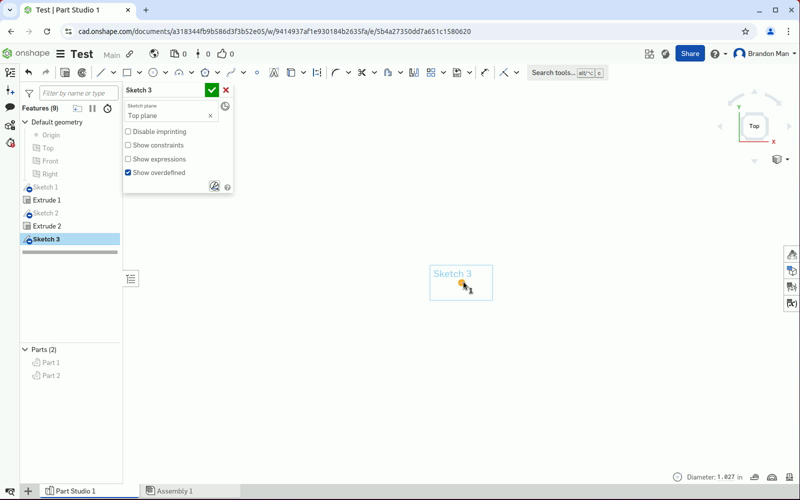
mouse_move(73, 352)
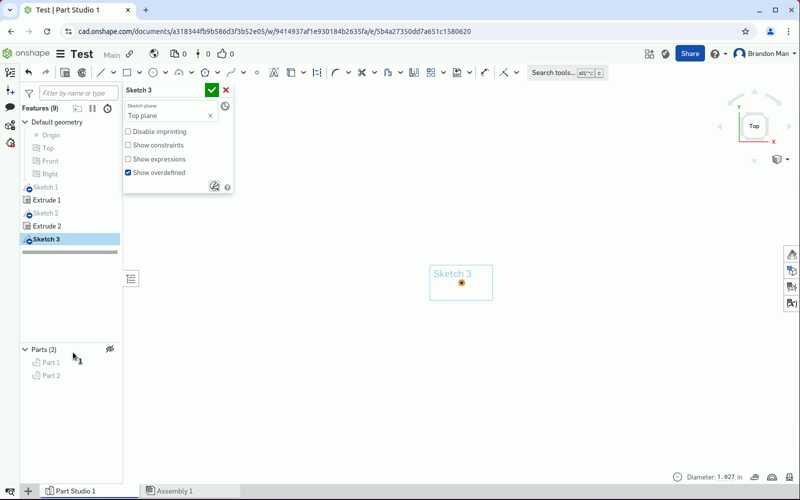
key(shift+y)
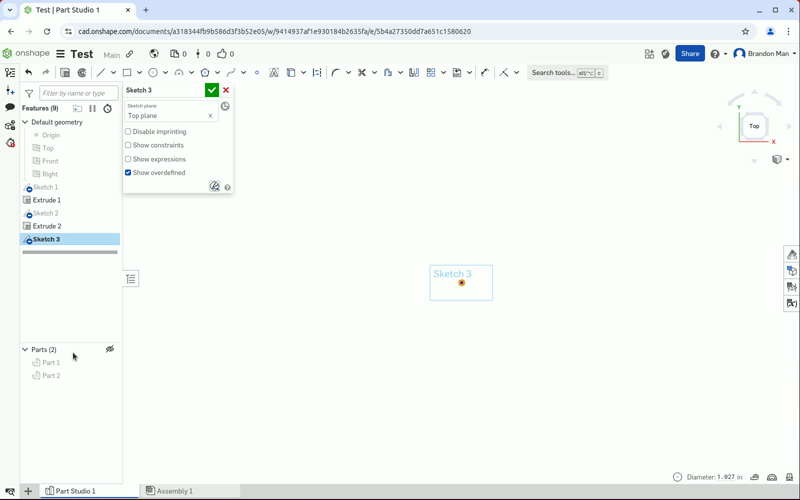
key(shift+e)
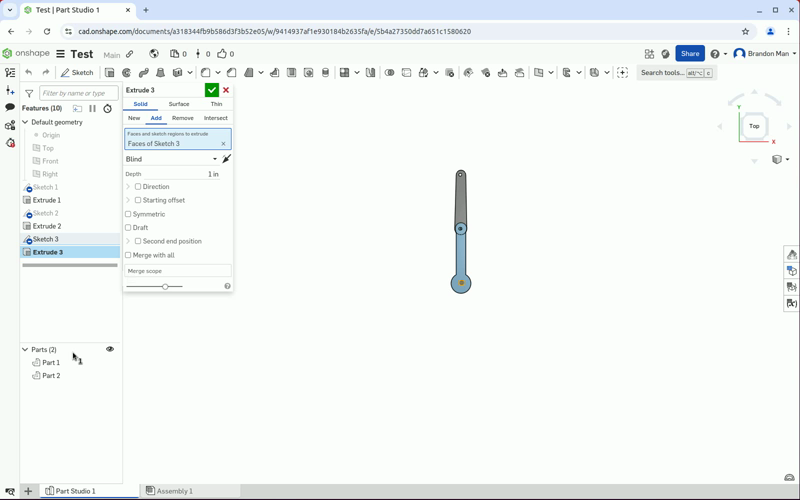
mouse_move(143, 106)
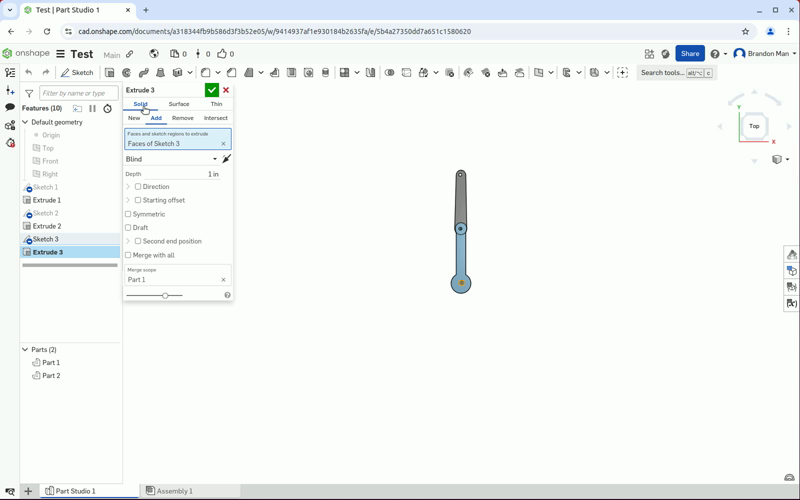
click(143, 106)
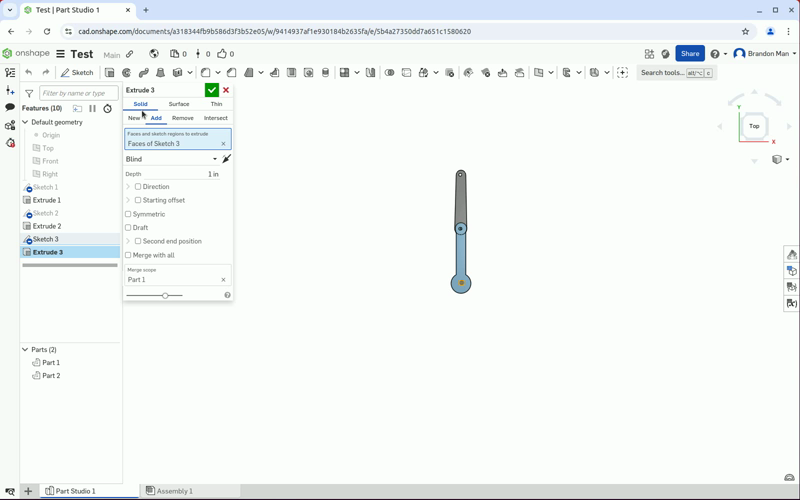
mouse_move(137, 120)
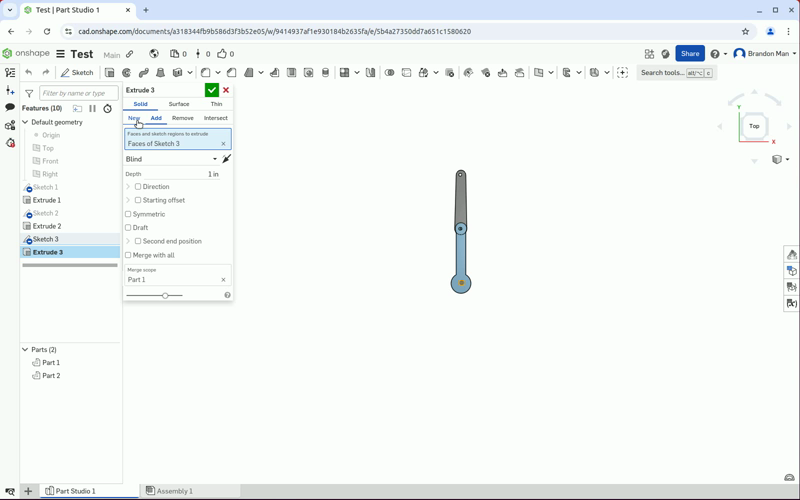
click(137, 120)
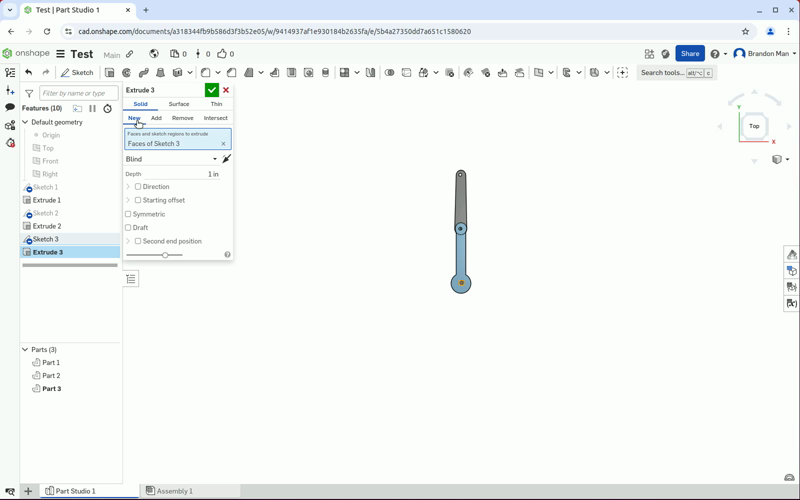
key(tab, 4)
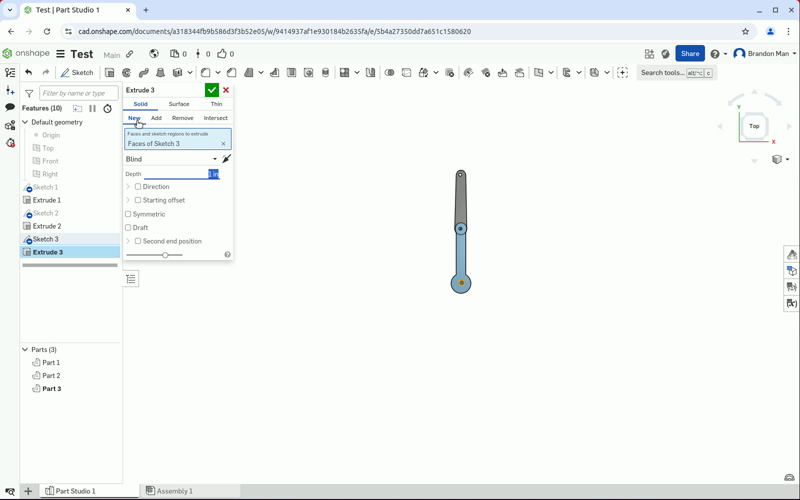
text(1.204)
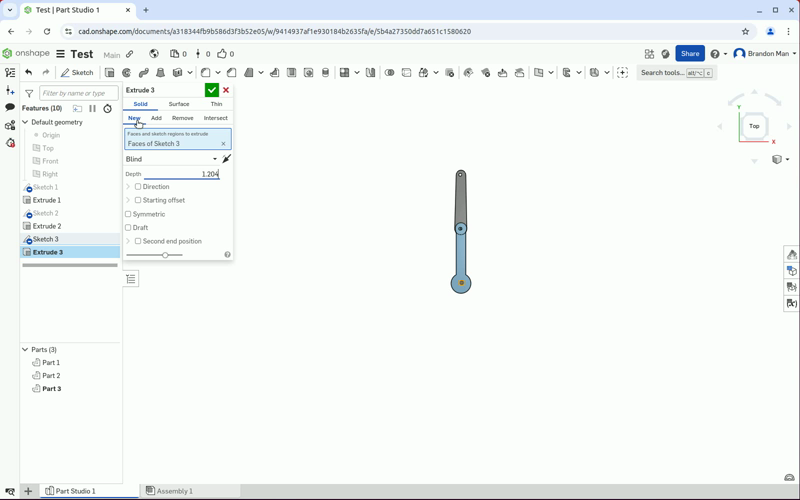
key(enter)
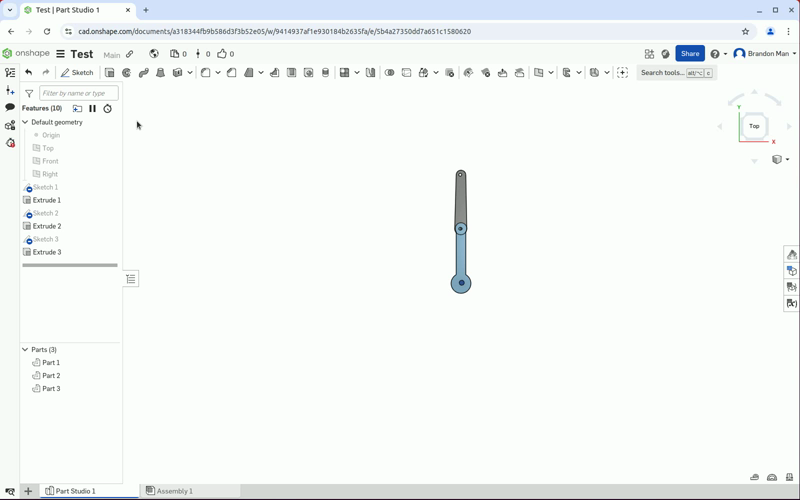
key(shift+h)
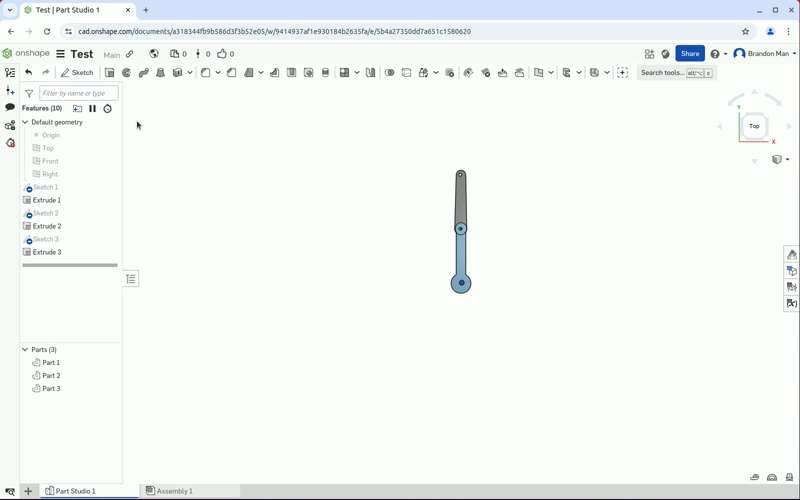
key(shift+h)
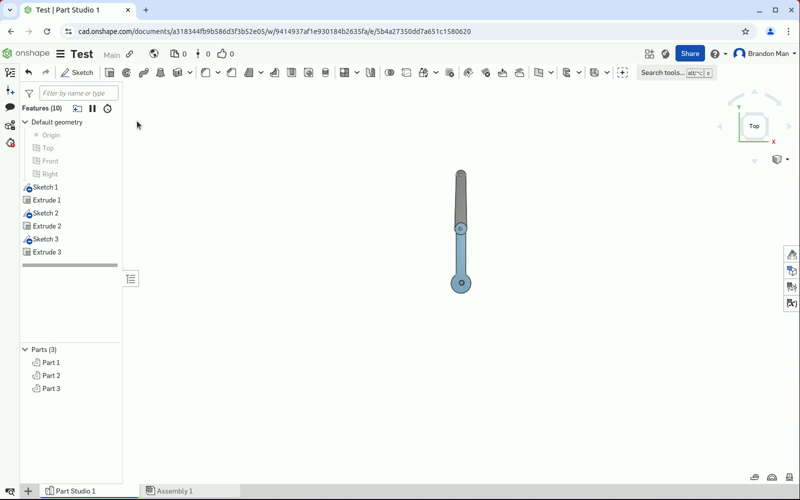
key(shift+7)
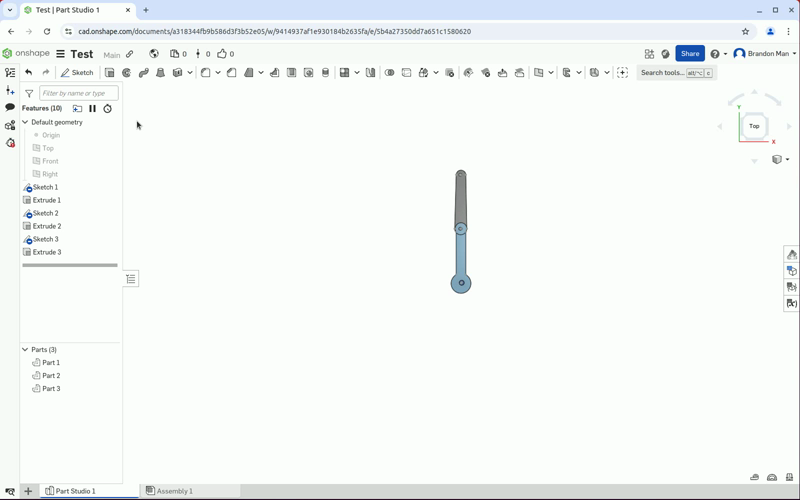
key(up, 3)
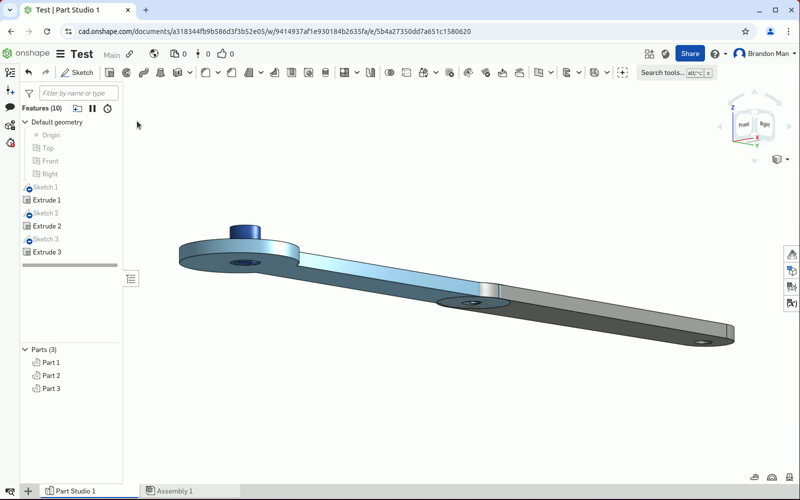
key(left, 3)
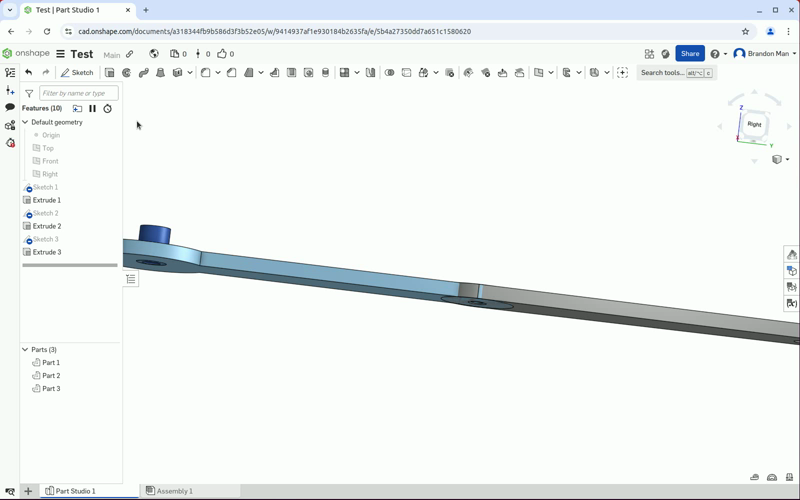
key(right, 3)
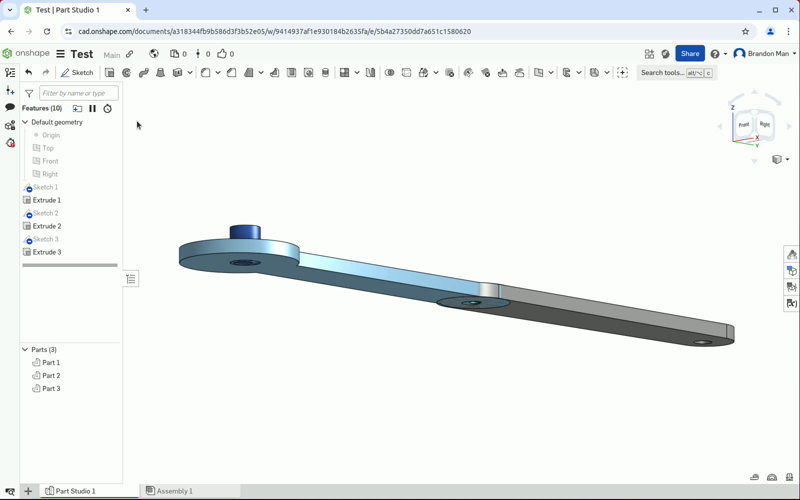
key(down, 3)
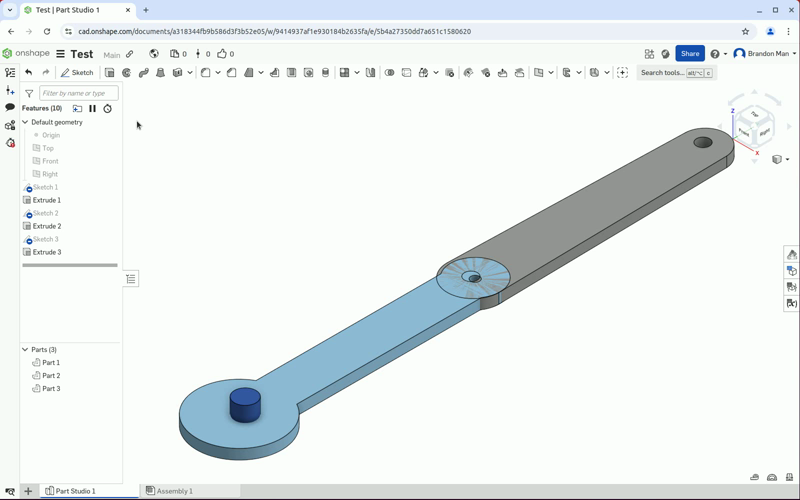
mouse_move(73, 189)
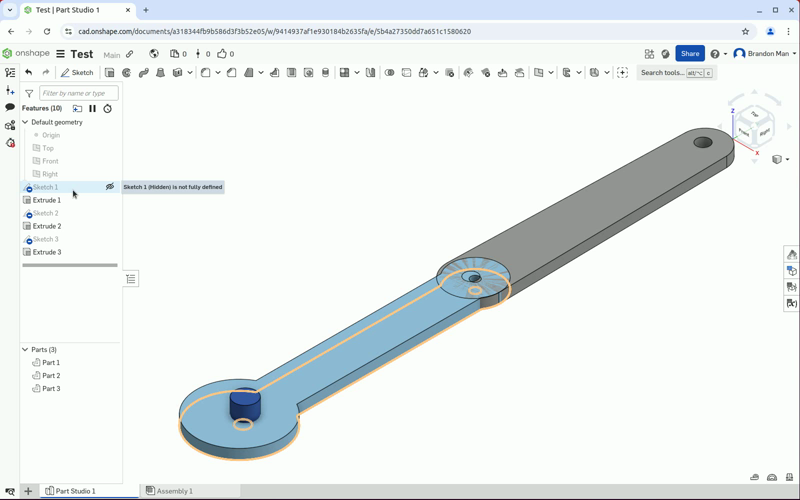
click(73, 189)